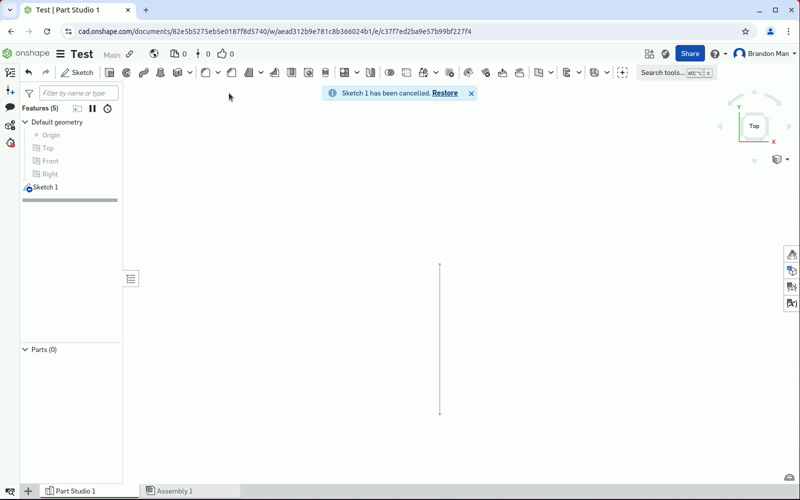
key(shift+h)
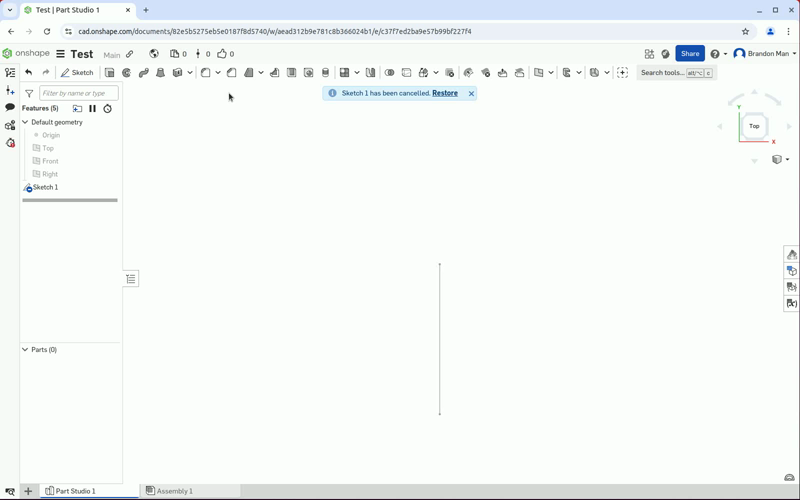
key(shift+s)
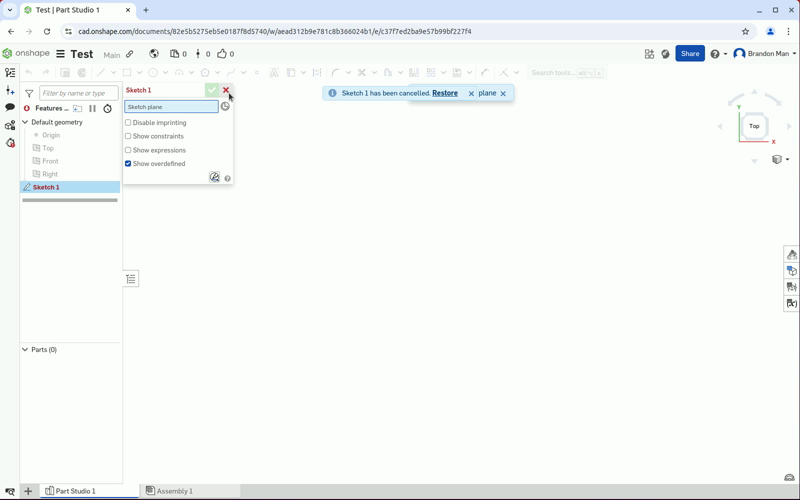
mouse_move(73, 150)
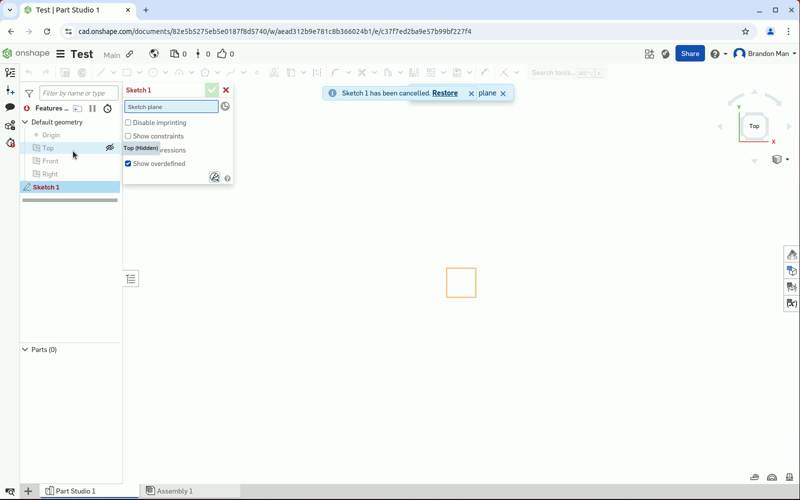
click(73, 150)
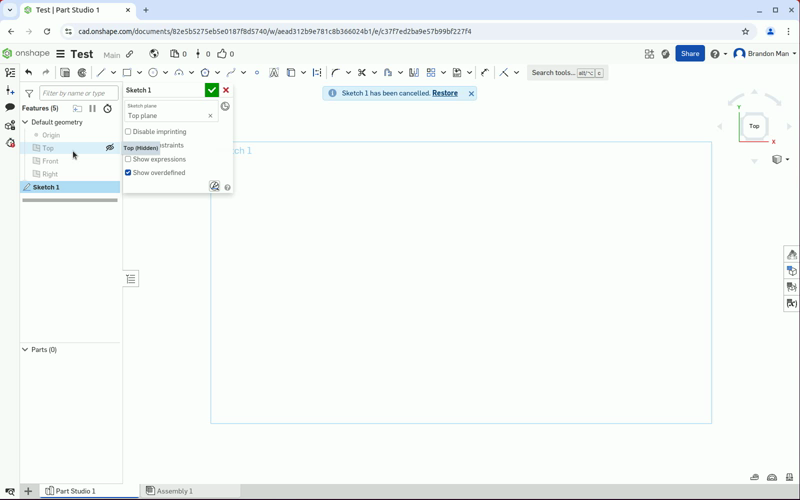
mouse_move(73, 352)
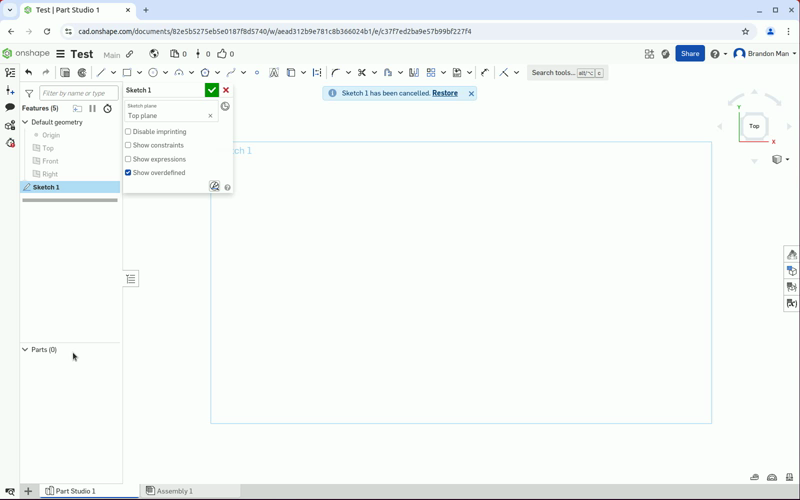
key(y)
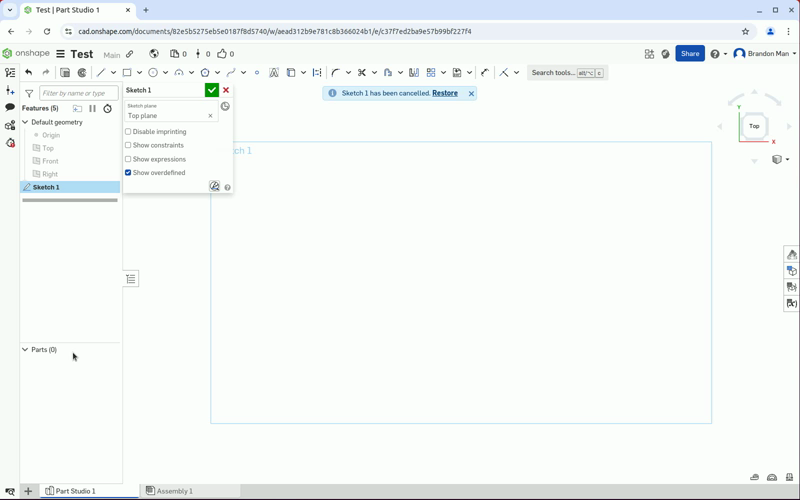
key(l)
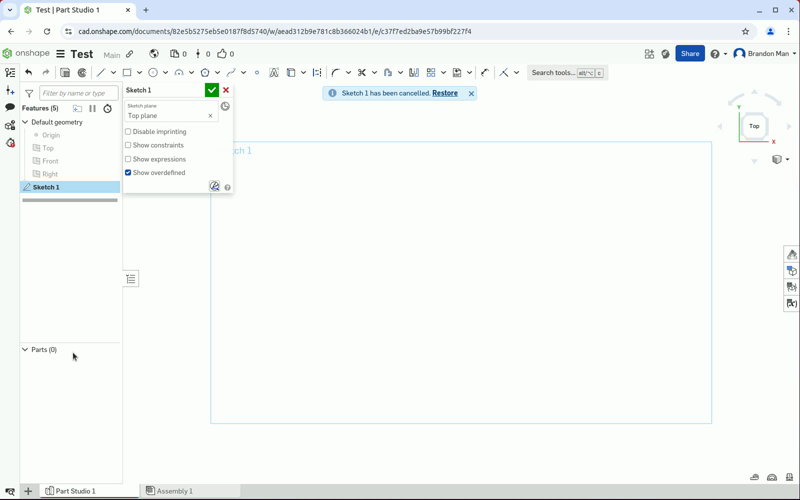
key_down(shift)
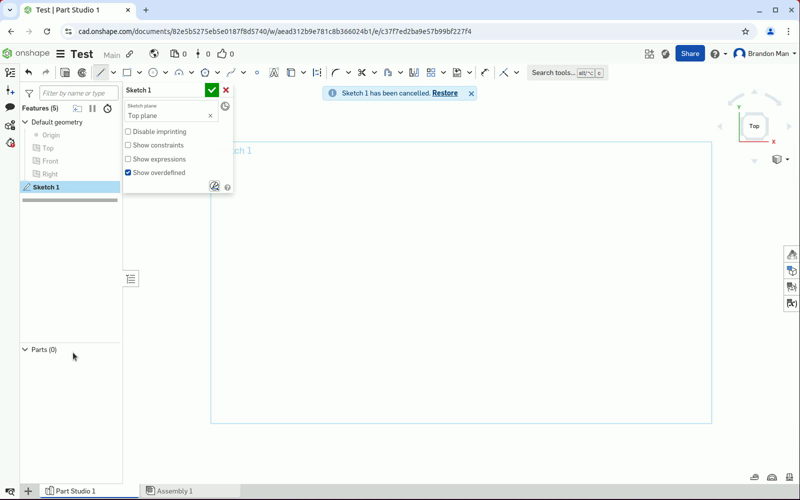
mouse_move(349, 340)
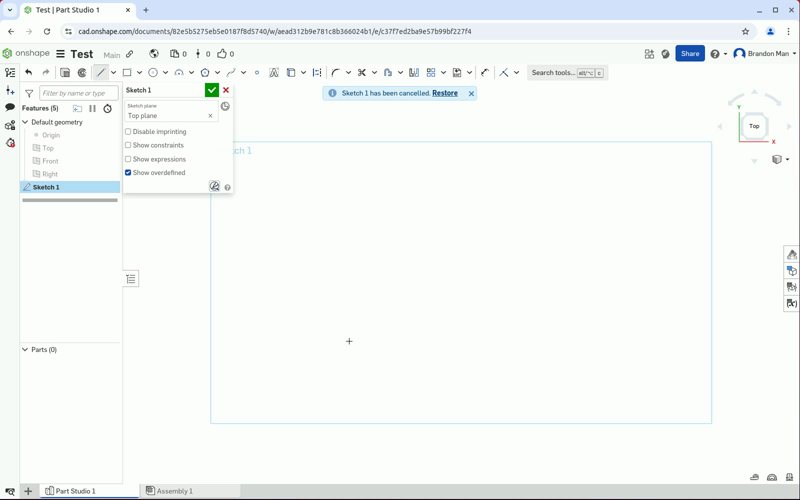
click(349, 340)
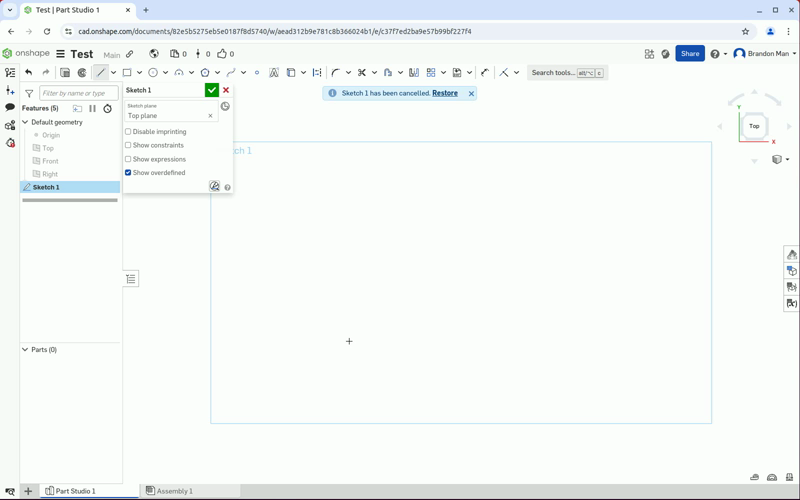
key_up(shift)
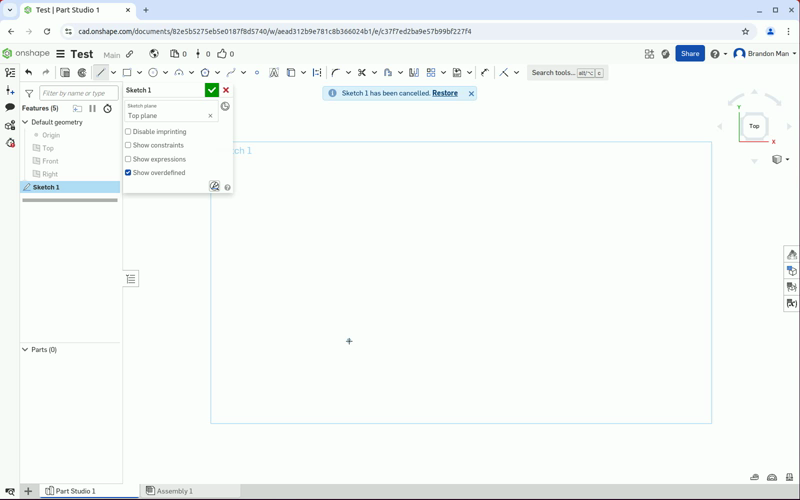
key_down(shift)
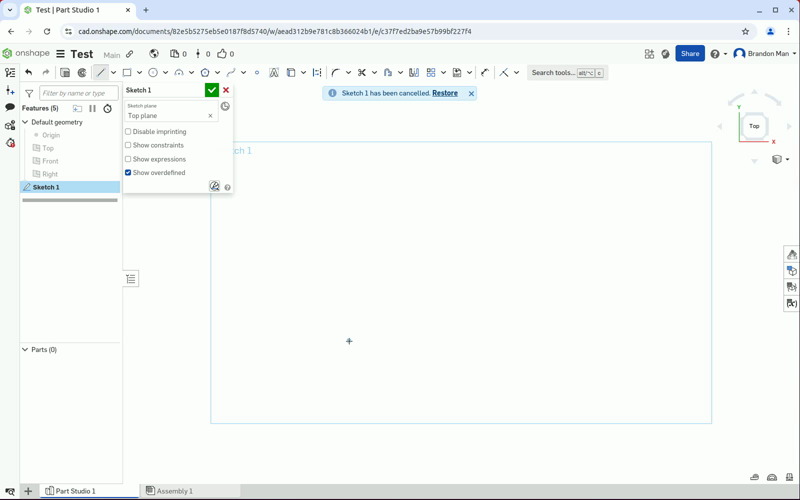
mouse_move(570, 340)
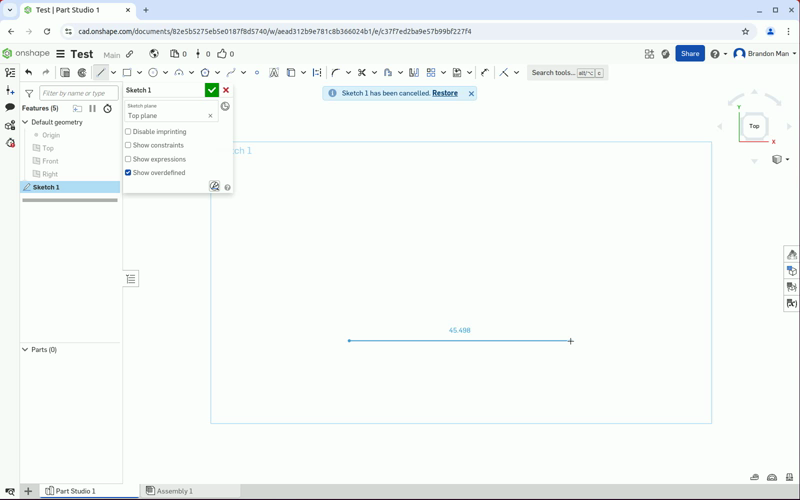
click(570, 340)
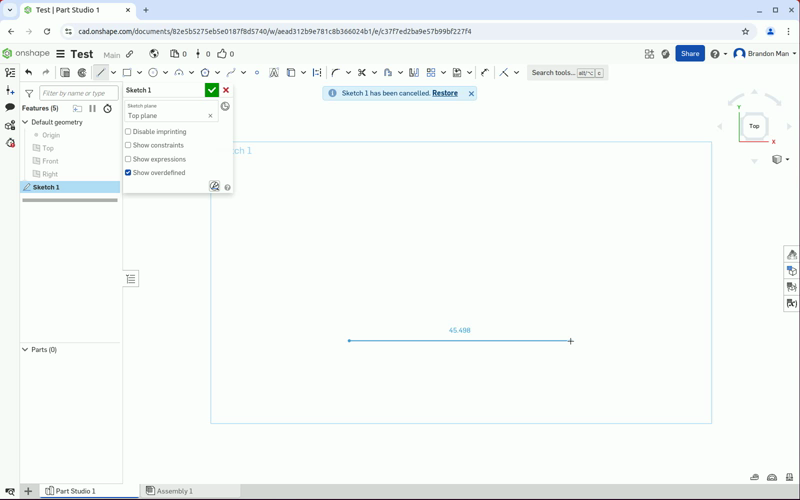
key_up(shift)
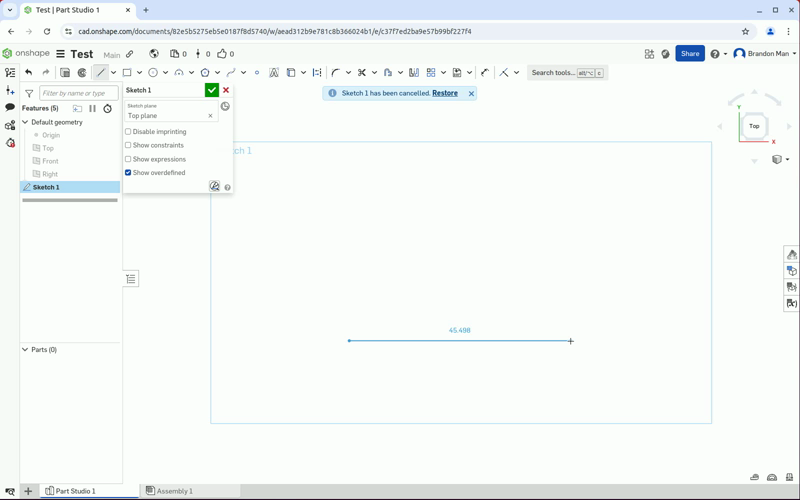
key_down(shift)
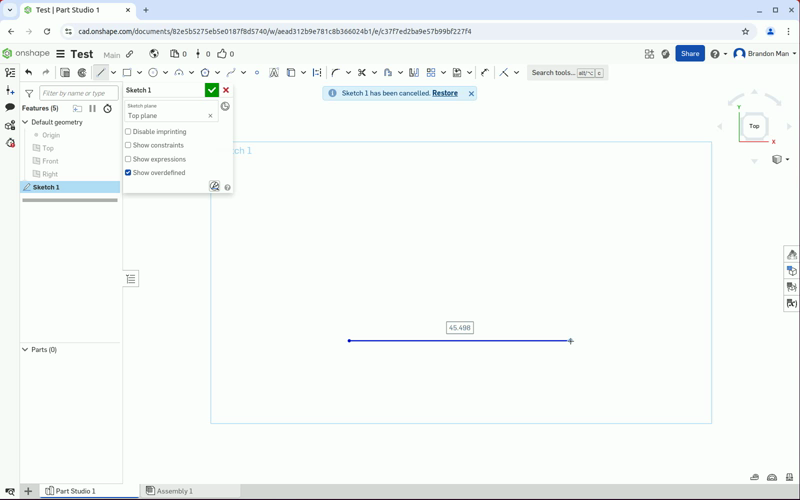
mouse_move(589, 340)
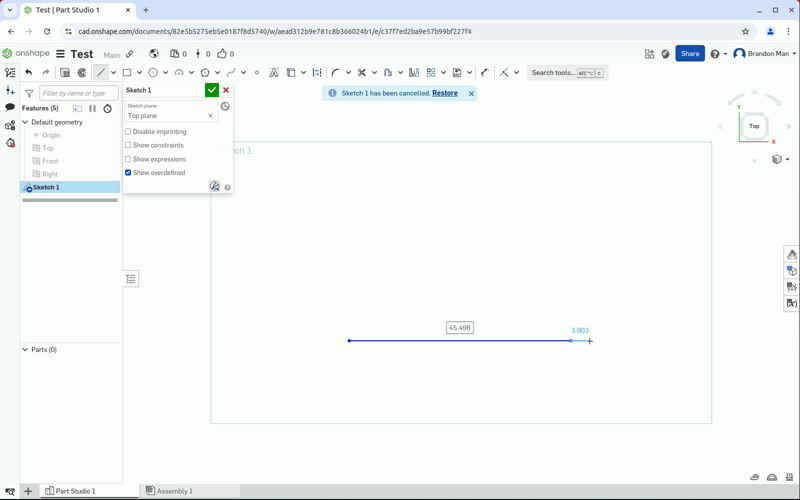
mouse_move(547, 305)
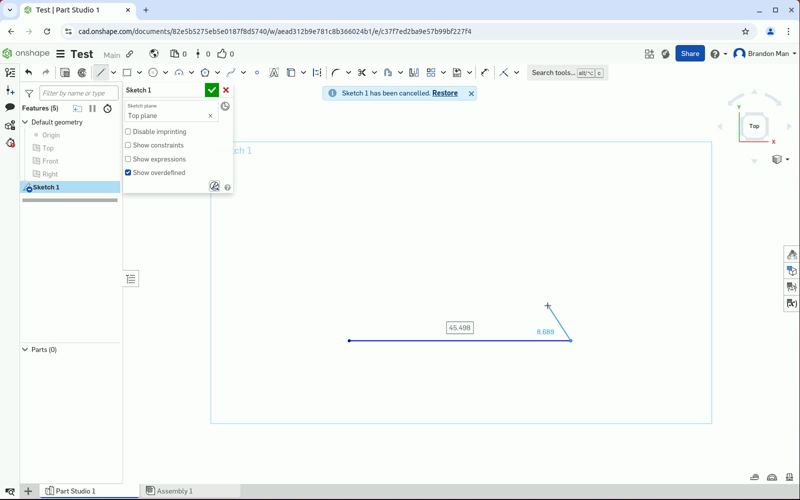
click(547, 305)
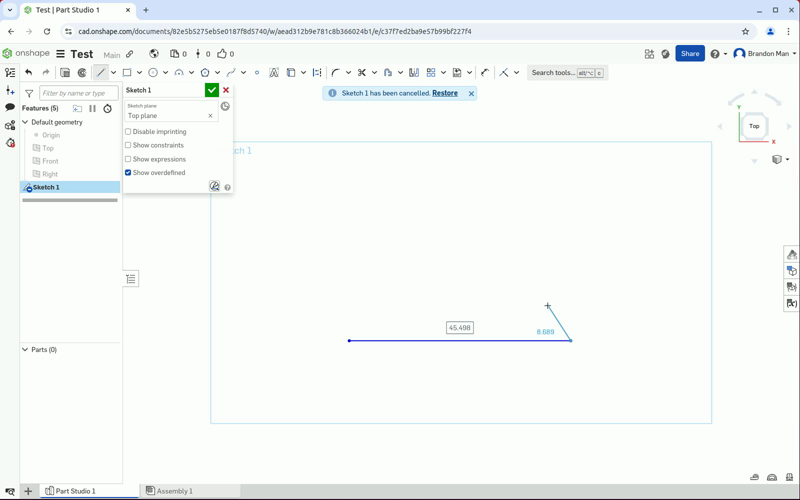
key_up(shift)
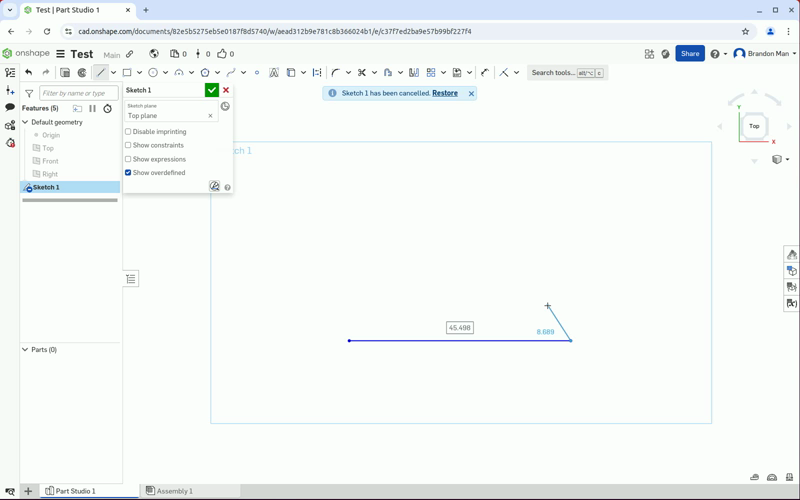
key_down(shift)
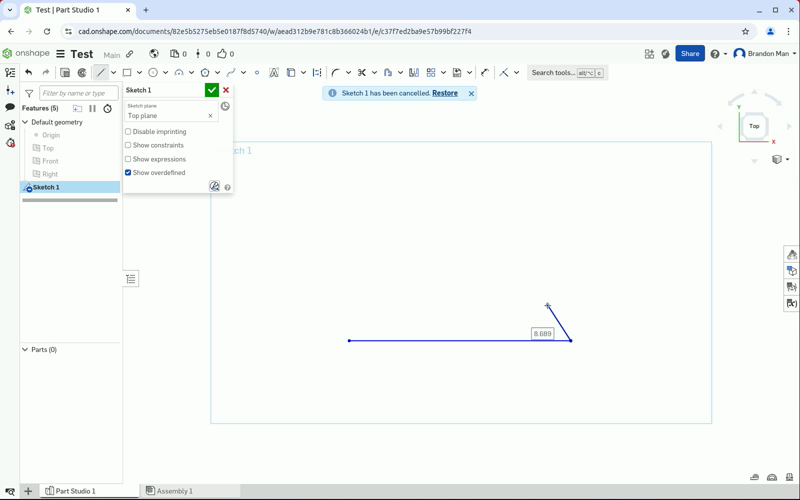
mouse_move(461, 170)
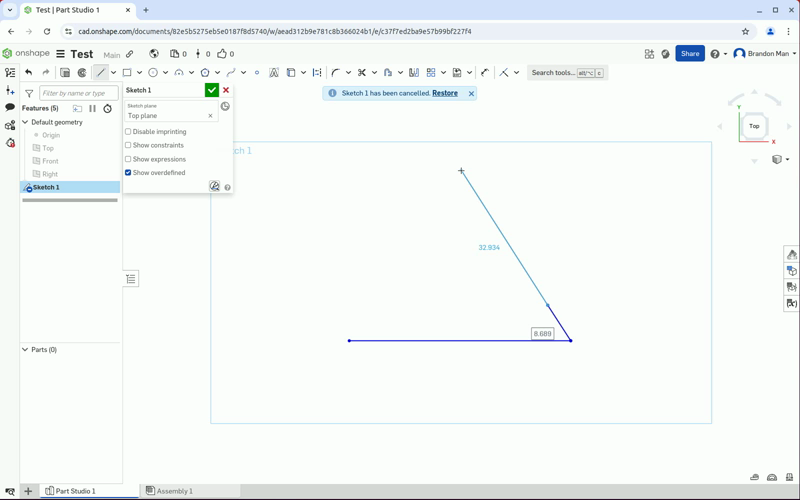
click(461, 170)
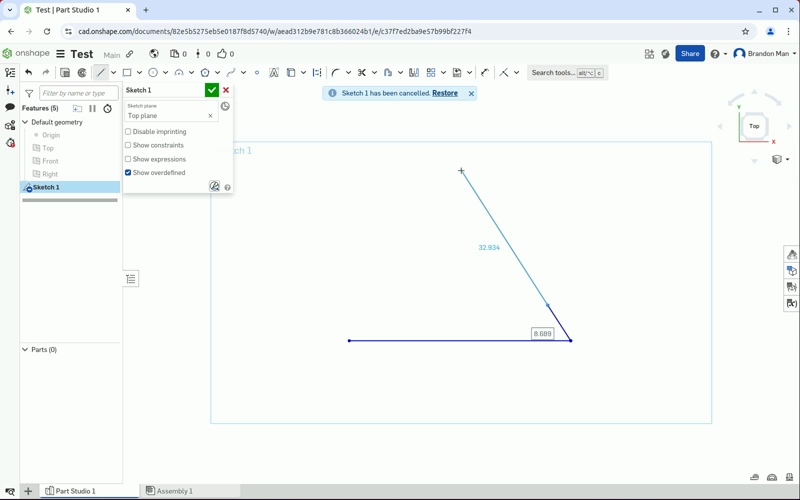
key_up(shift)
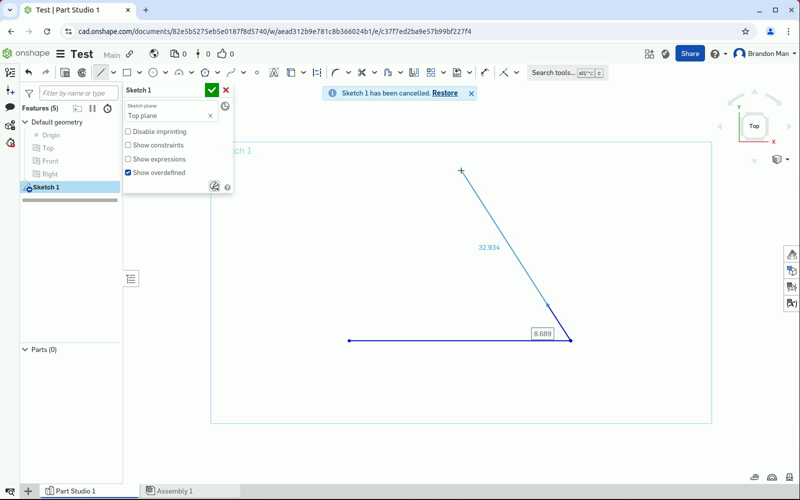
key_down(shift)
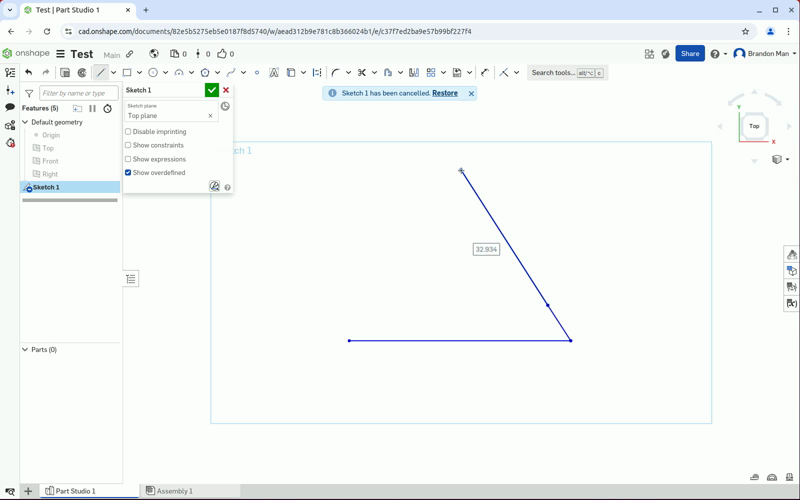
mouse_move(349, 340)
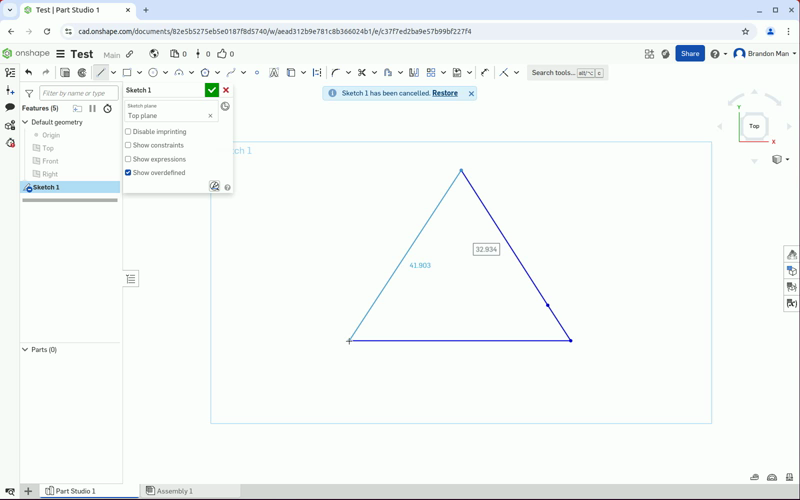
key_up(shift)
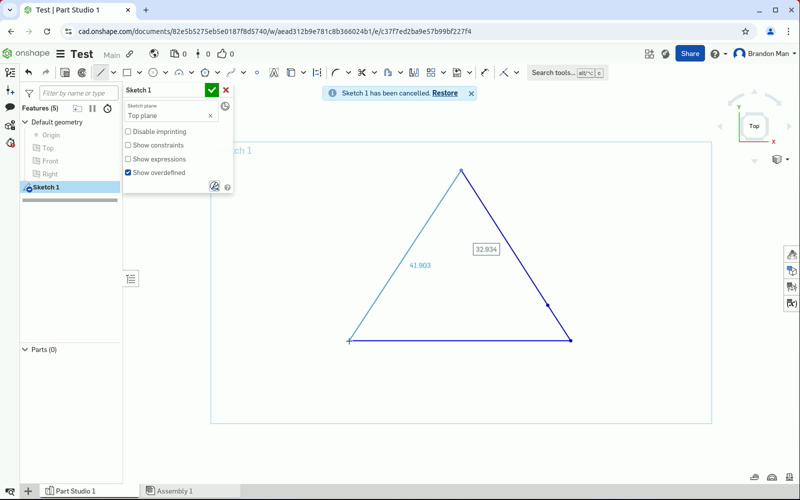
click(349, 340)
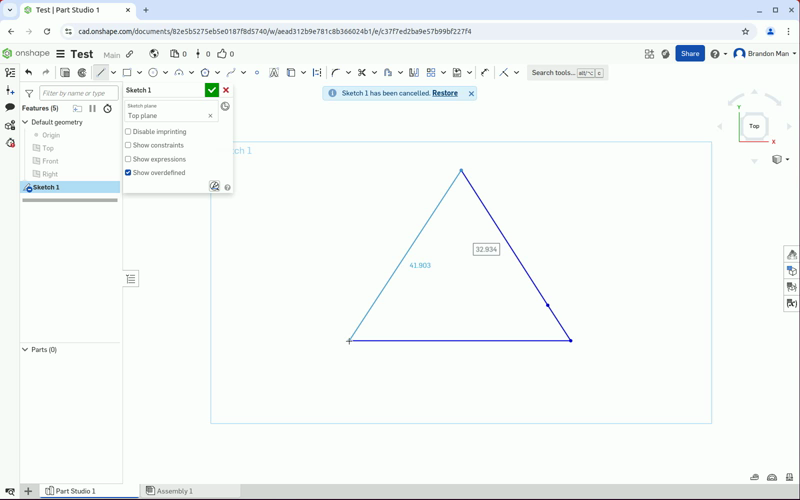
key(esc)
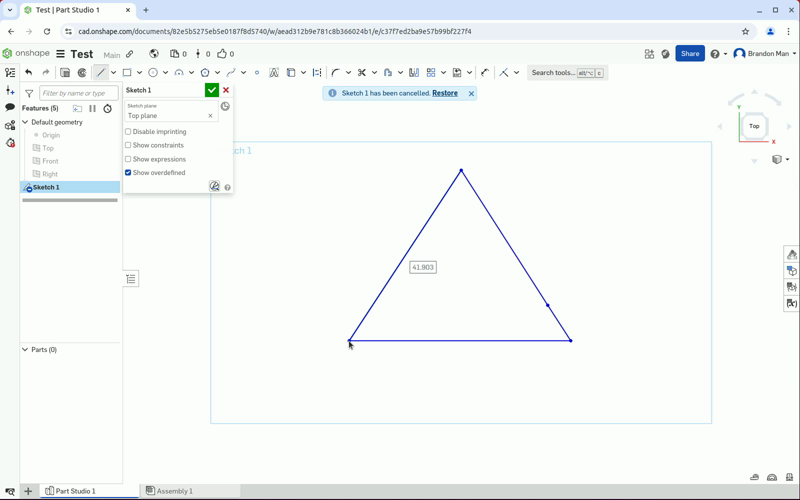
key(c)
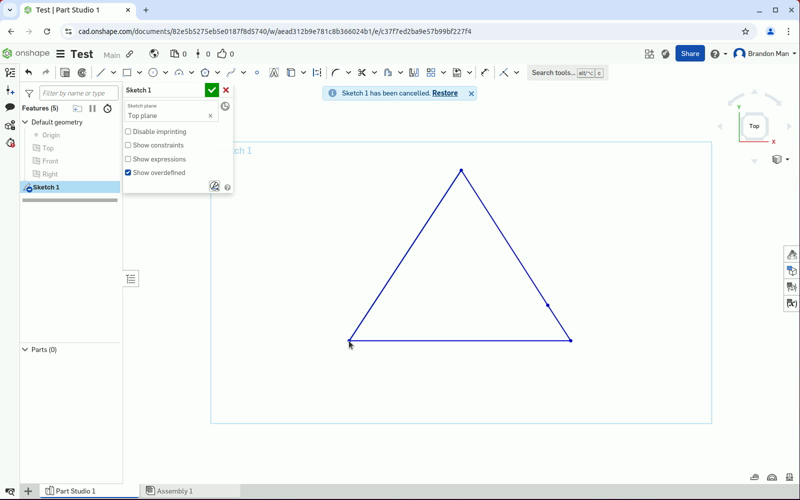
key_down(shift)
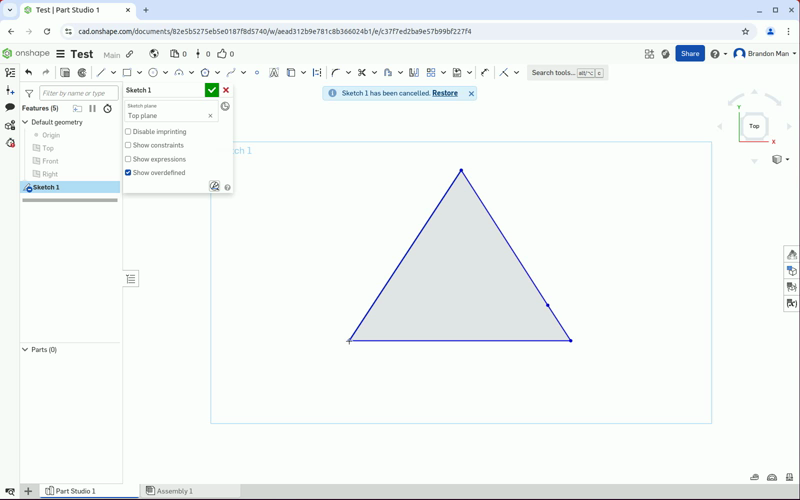
mouse_move(461, 282)
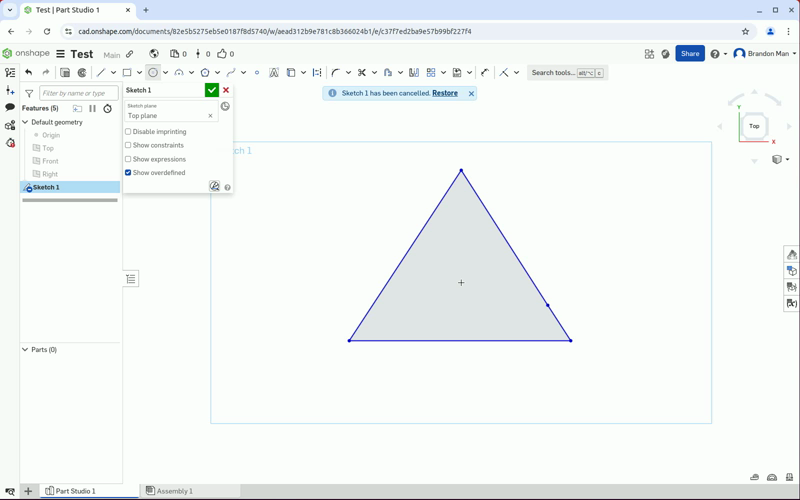
click(461, 282)
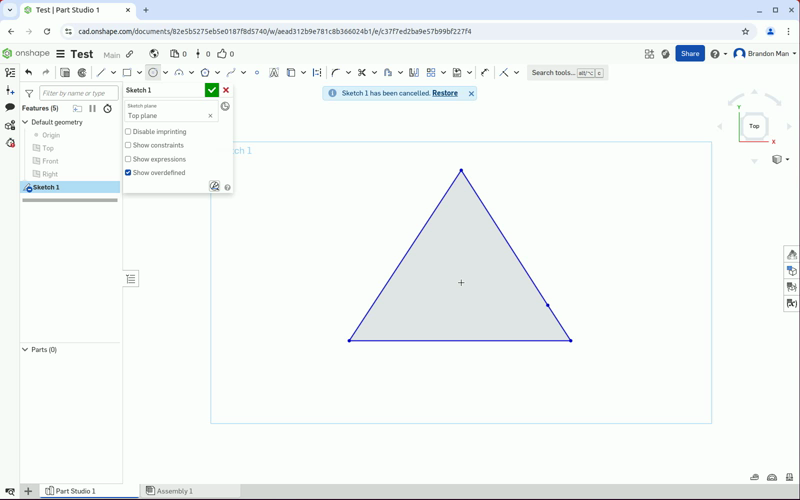
key_up(shift)
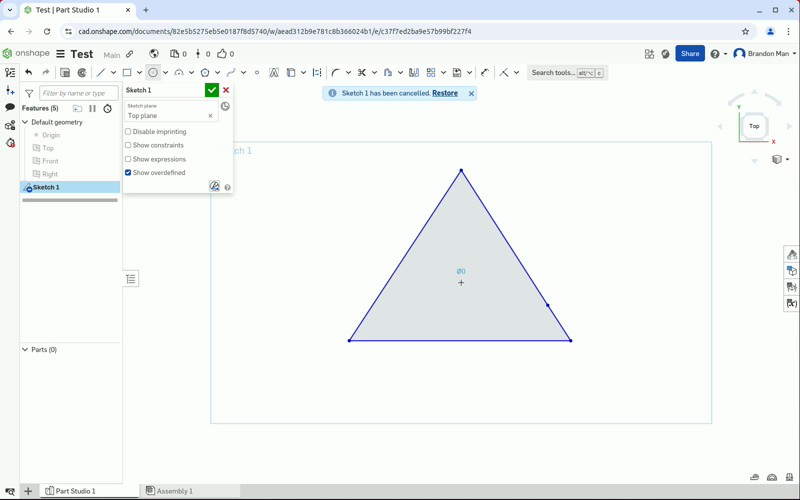
mouse_move(507, 282)
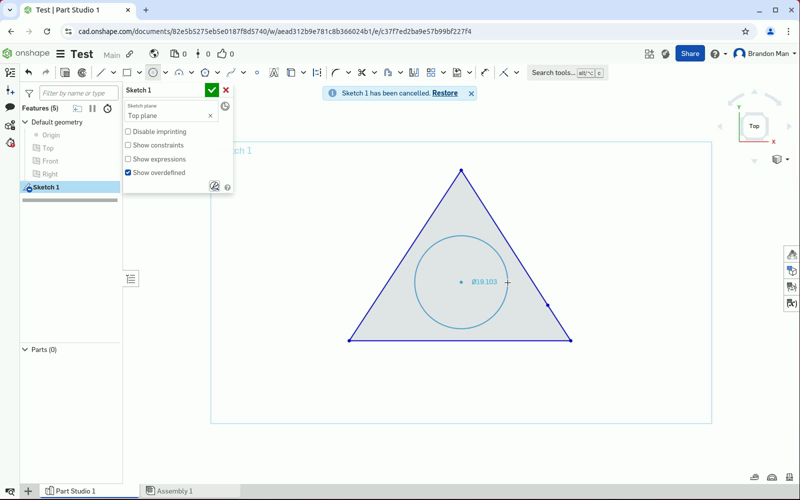
click(507, 282)
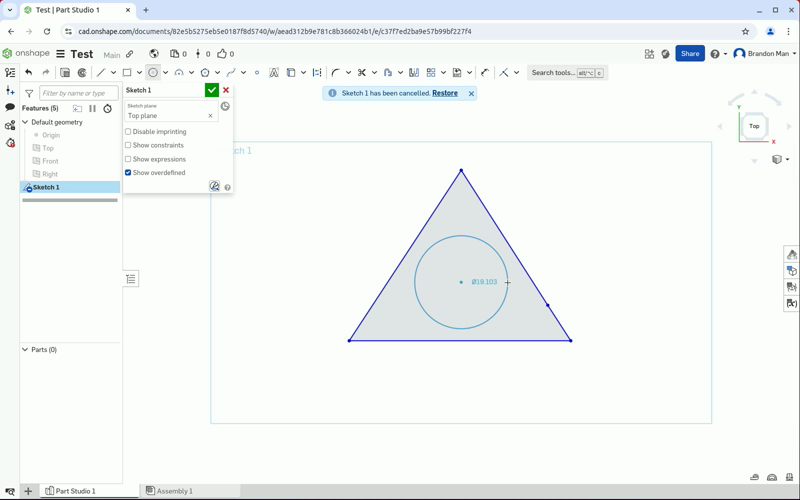
key(esc)
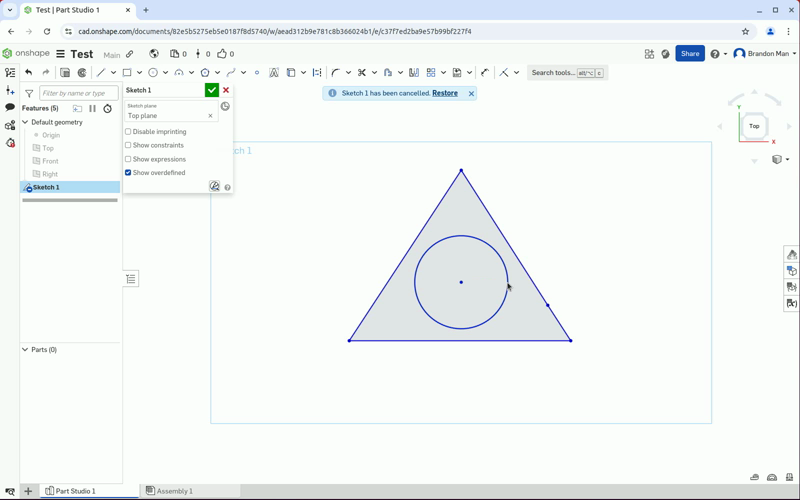
mouse_move(466, 224)
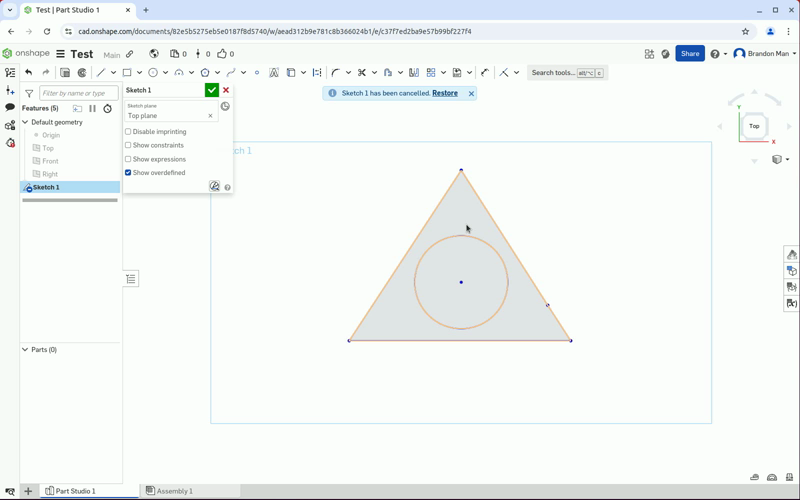
click(466, 224)
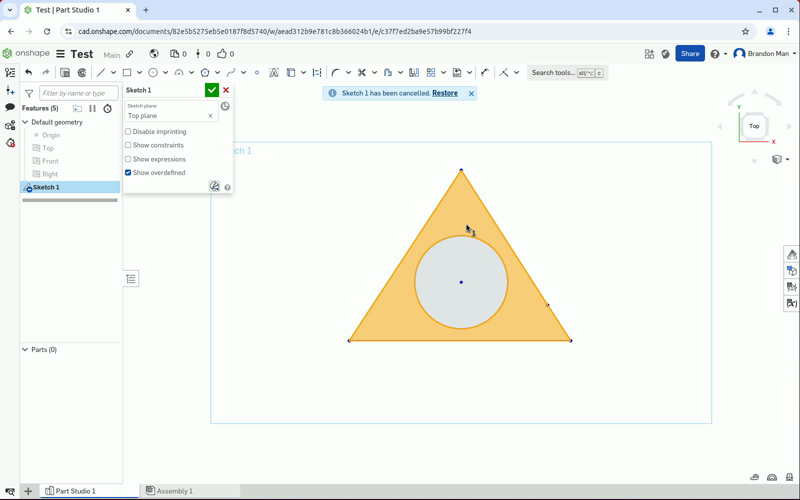
mouse_move(73, 352)
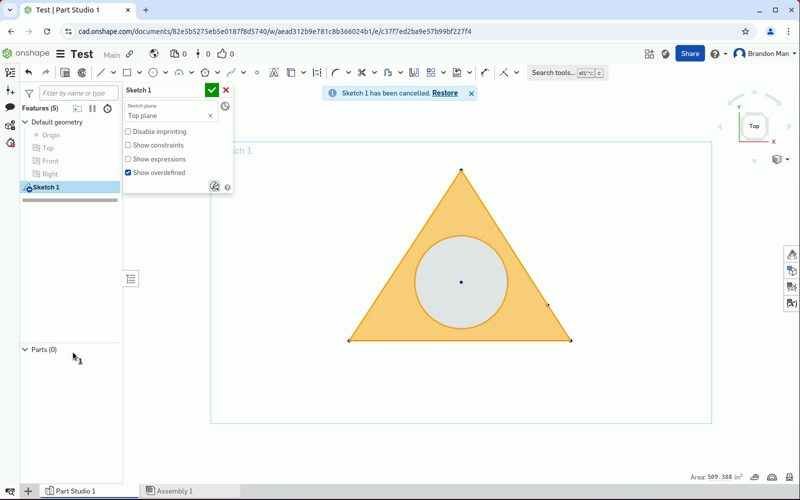
key(shift+y)
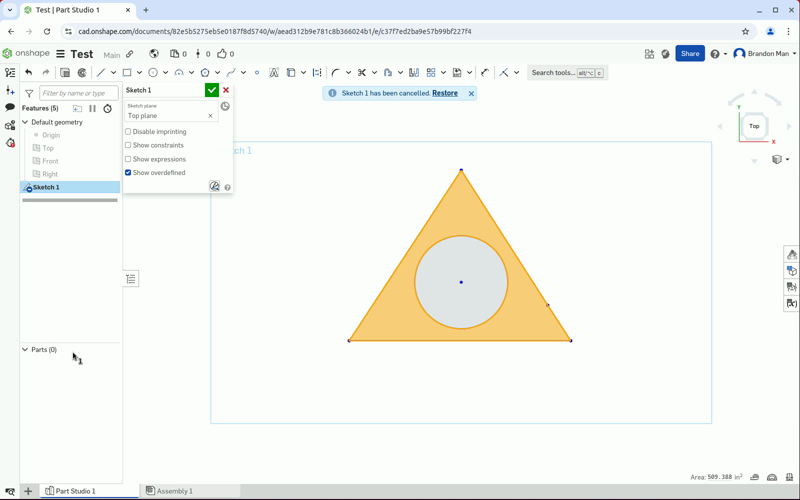
key(shift+e)
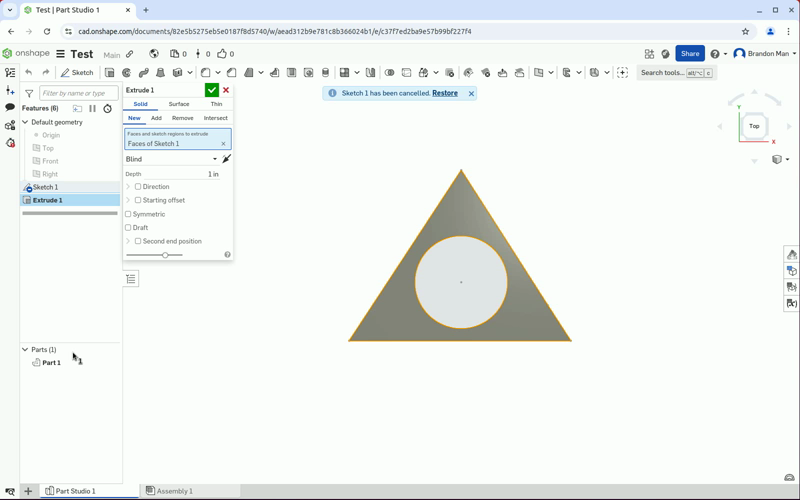
mouse_move(143, 106)
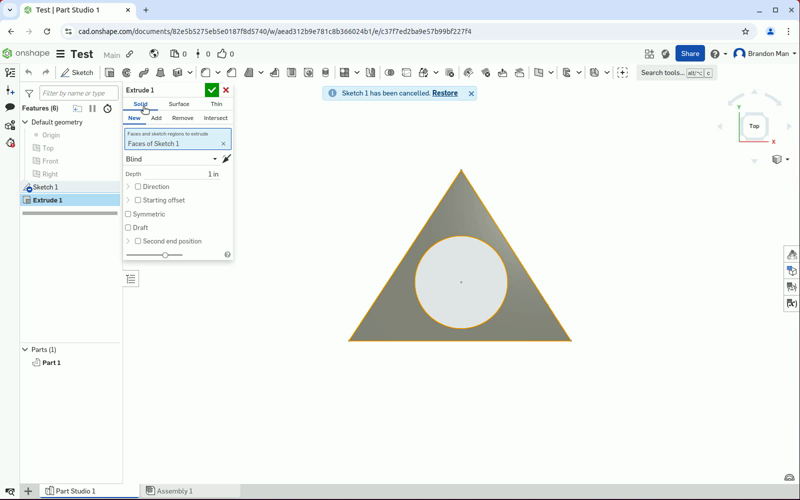
click(143, 106)
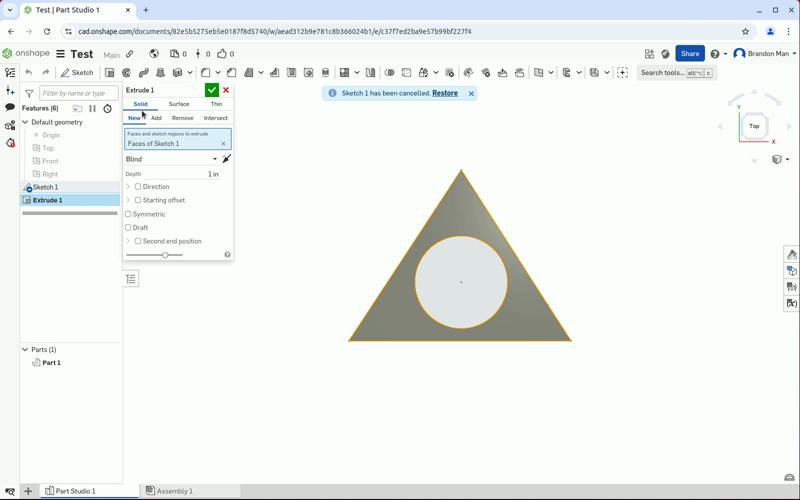
mouse_move(137, 120)
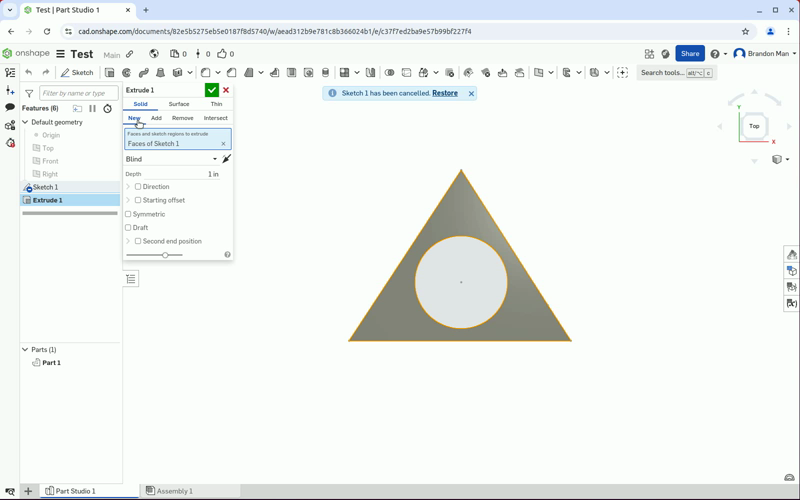
click(137, 120)
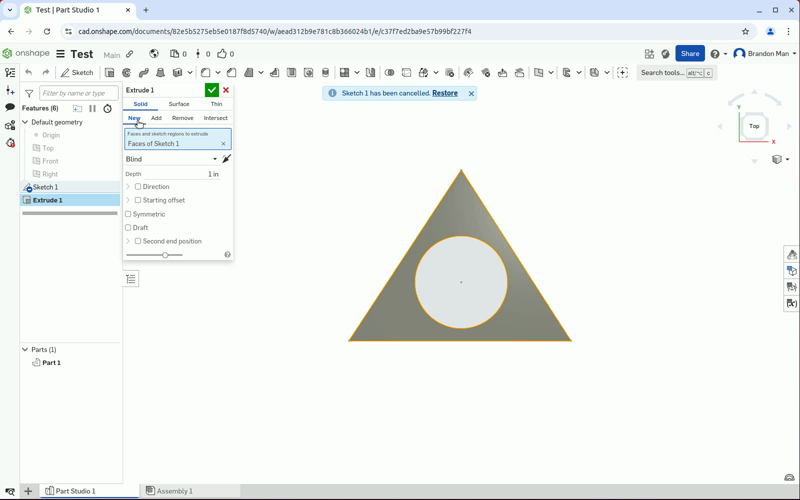
key(tab, 4)
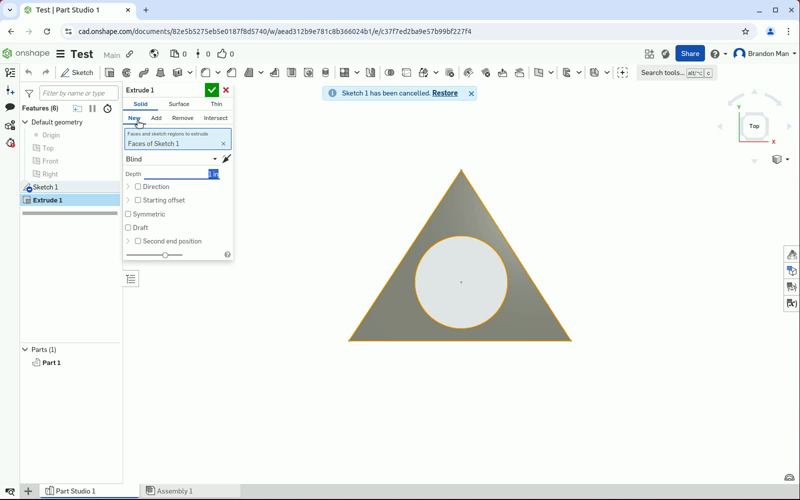
text(5.777)
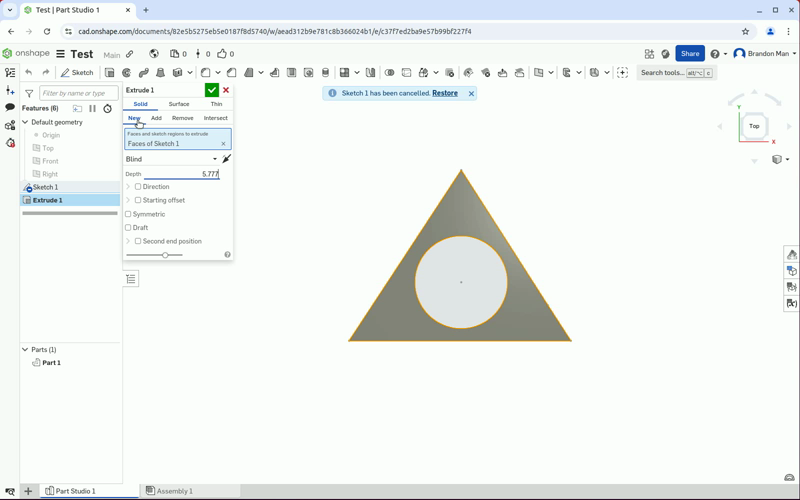
key(enter)
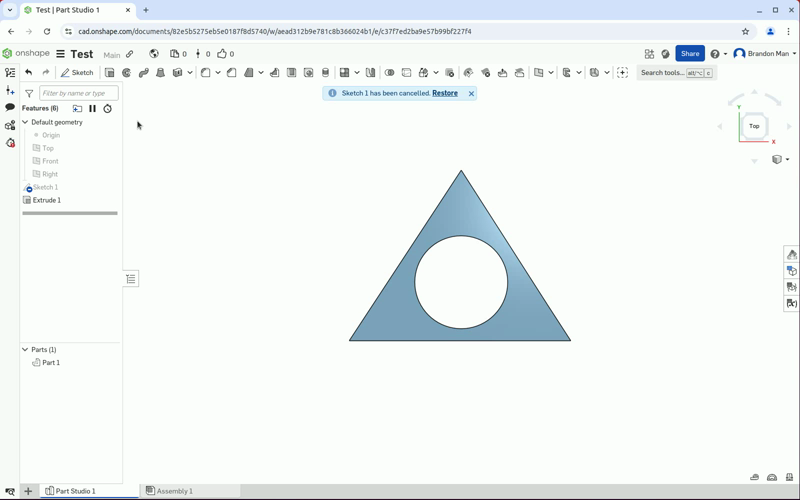
key(shift+h)
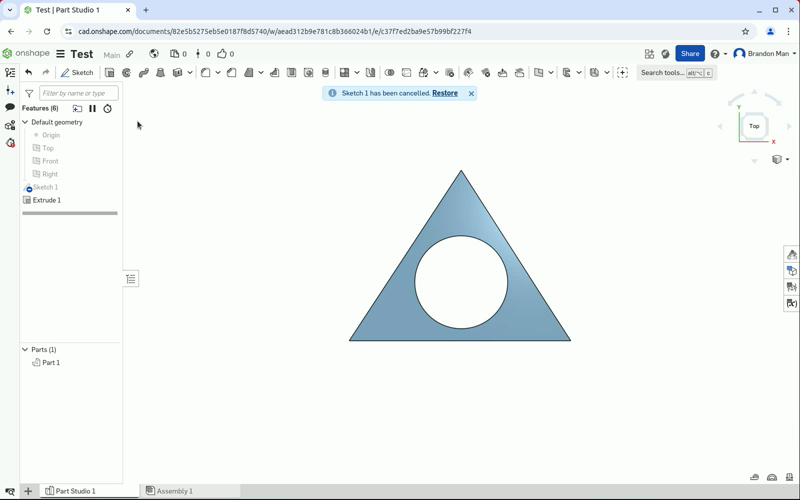
key(shift+h)
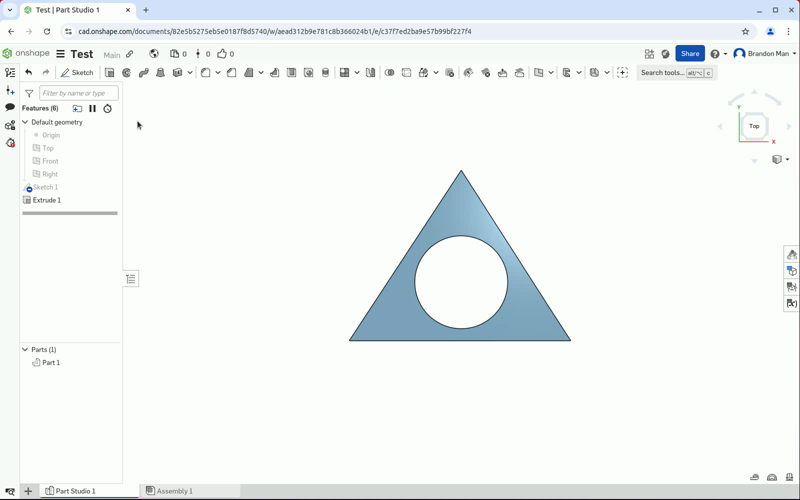
mouse_move(73, 189)
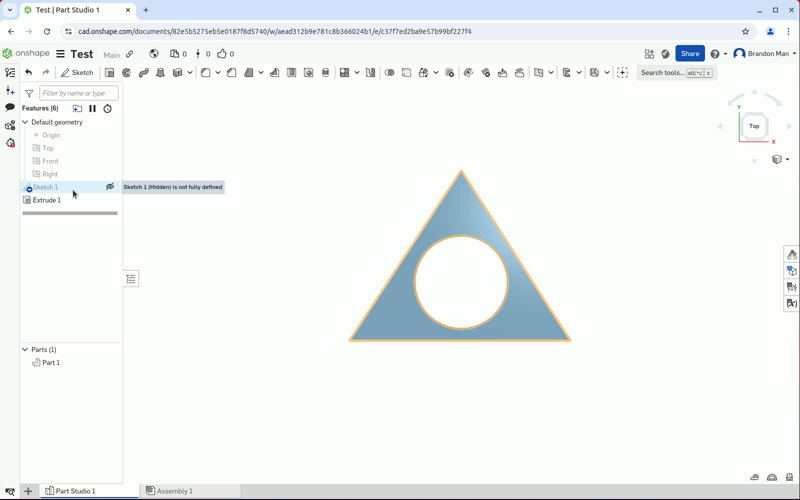
click(73, 189)
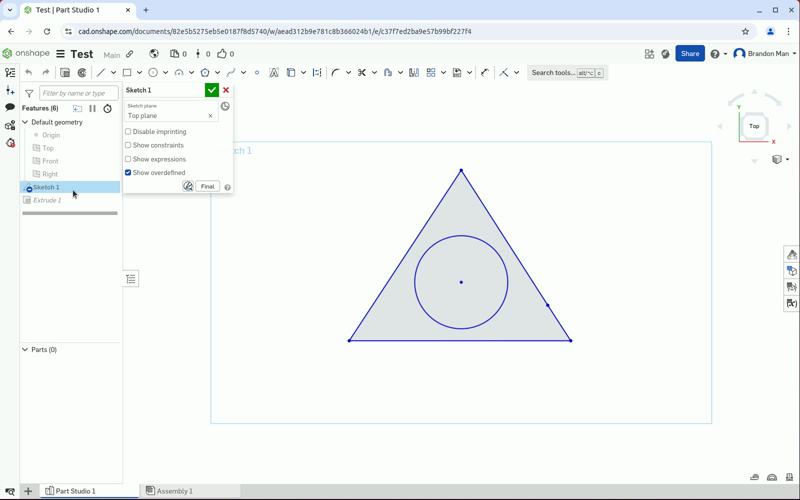
mouse_move(229, 92)
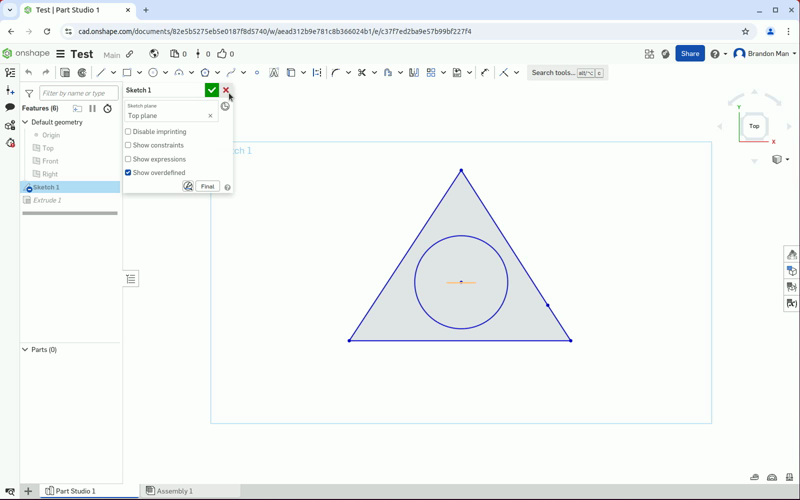
click(229, 92)
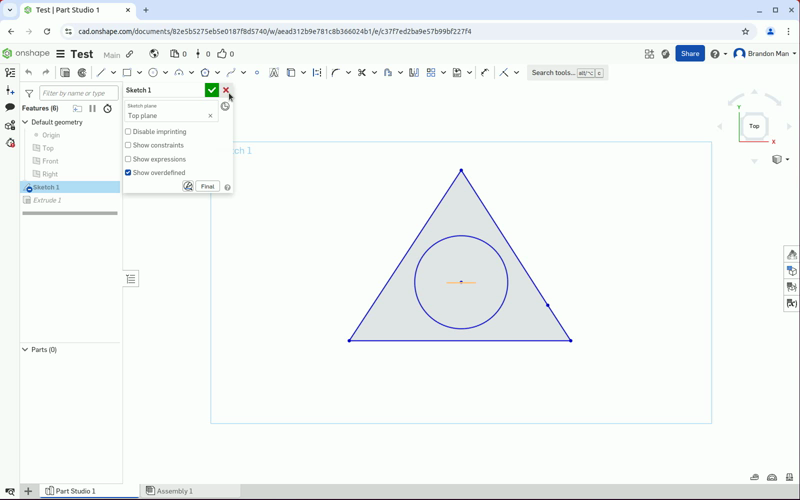
key(shift+s)
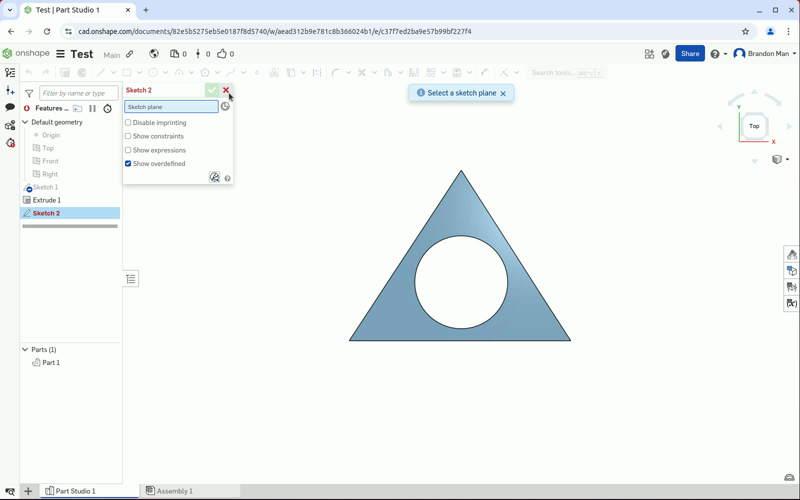
mouse_move(73, 150)
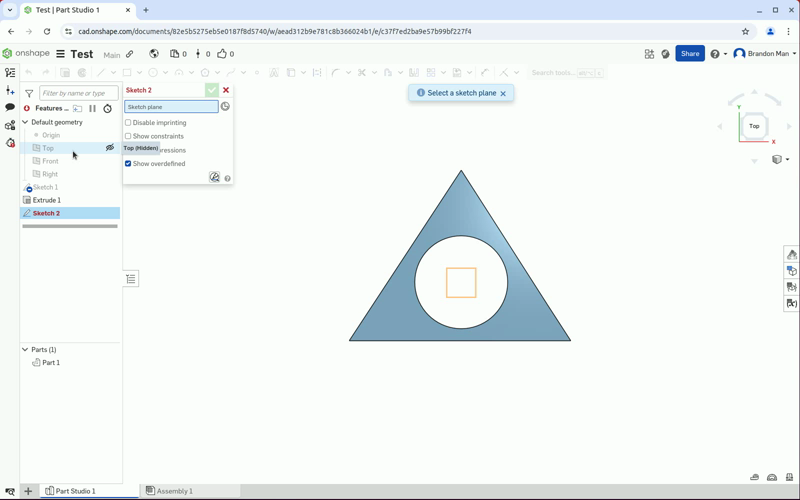
click(73, 150)
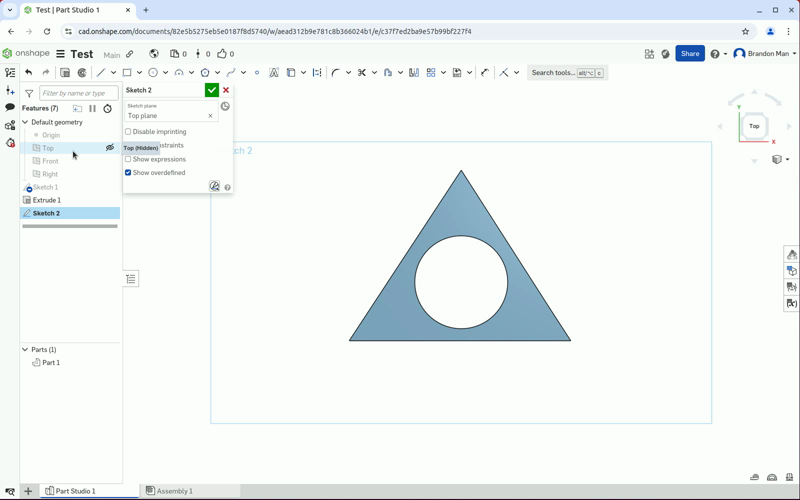
mouse_move(73, 352)
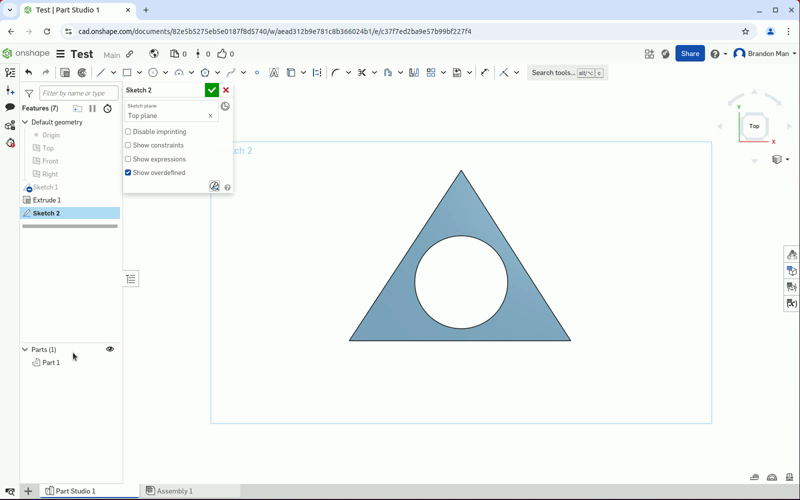
key(y)
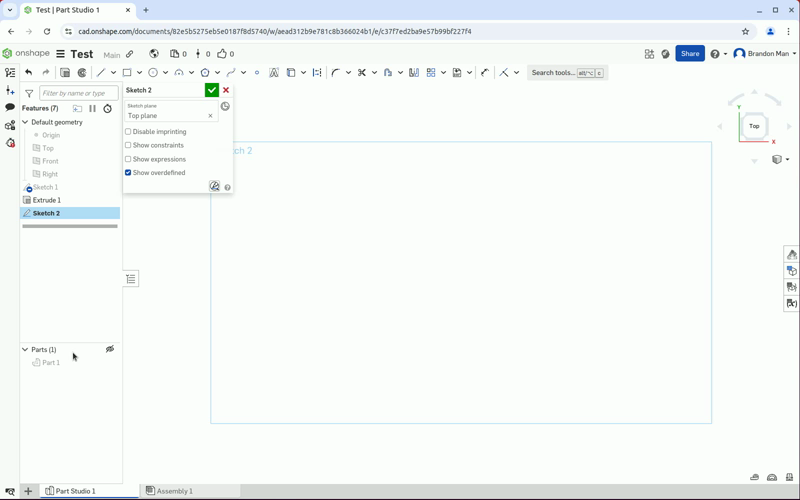
key(c)
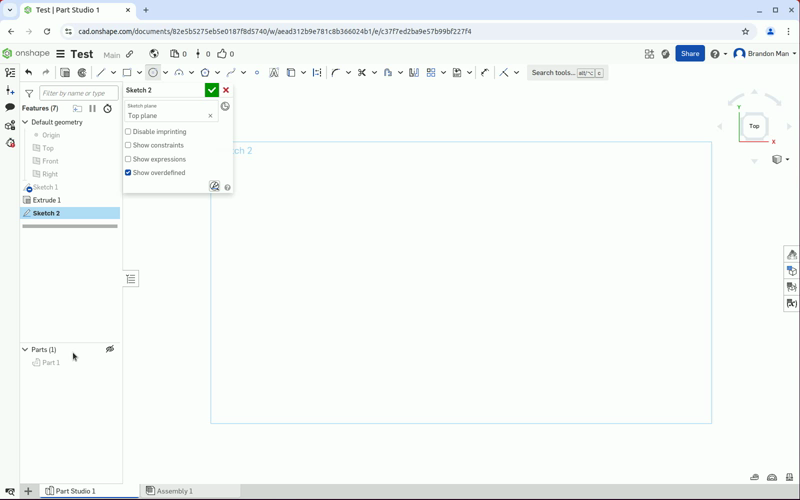
key_down(shift)
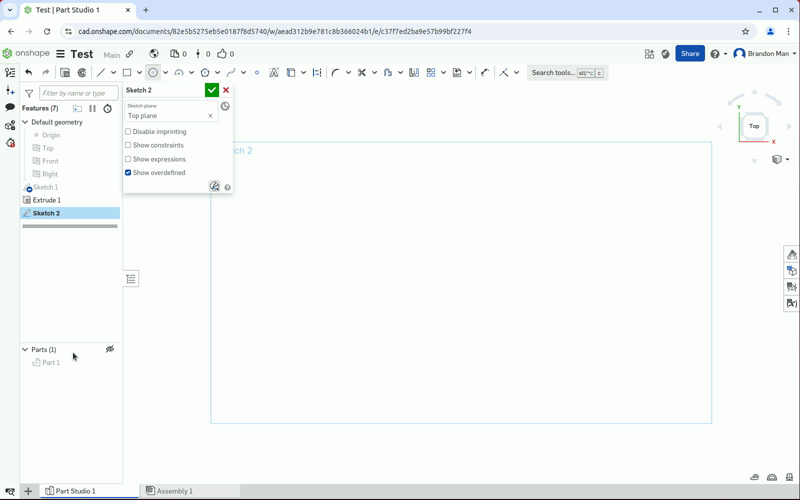
mouse_move(391, 318)
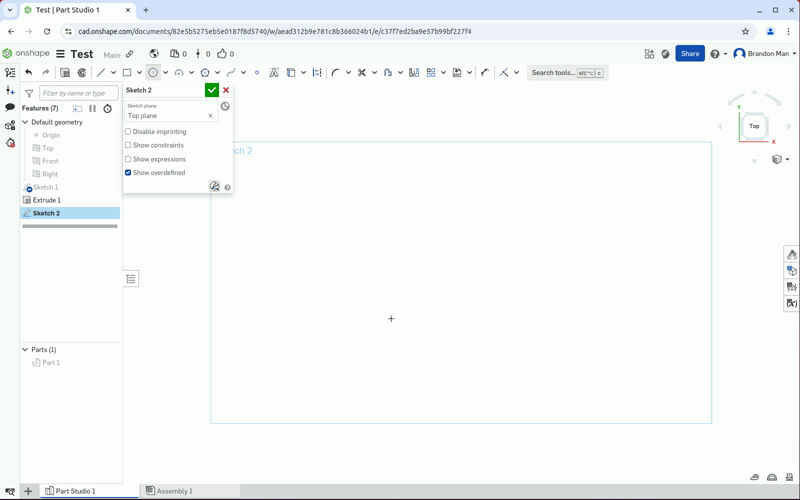
click(391, 318)
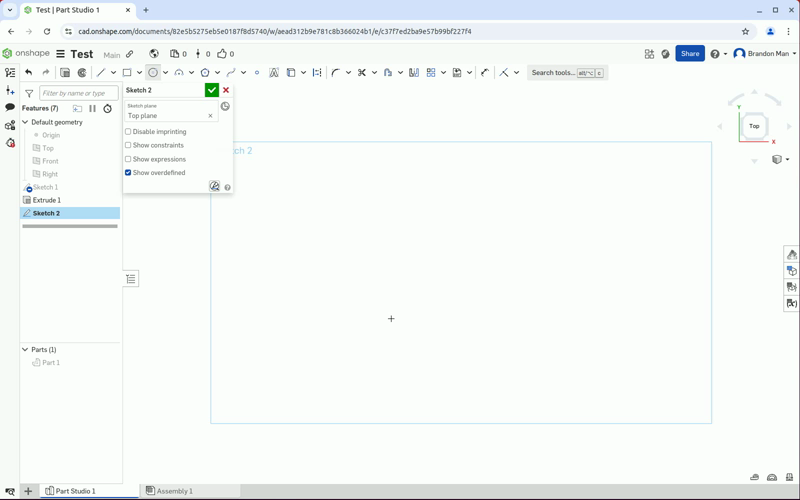
key_up(shift)
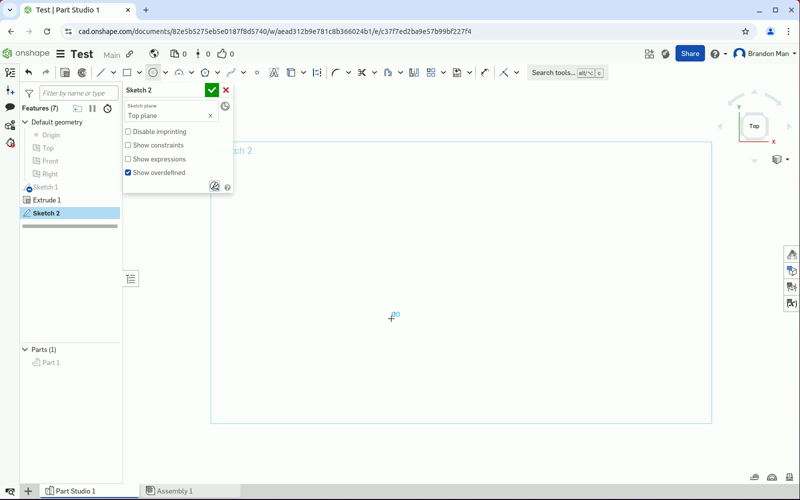
mouse_move(410, 318)
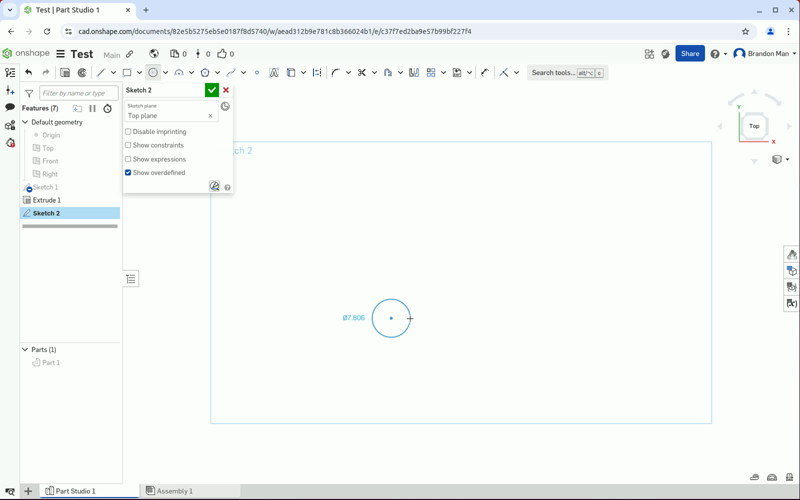
click(410, 318)
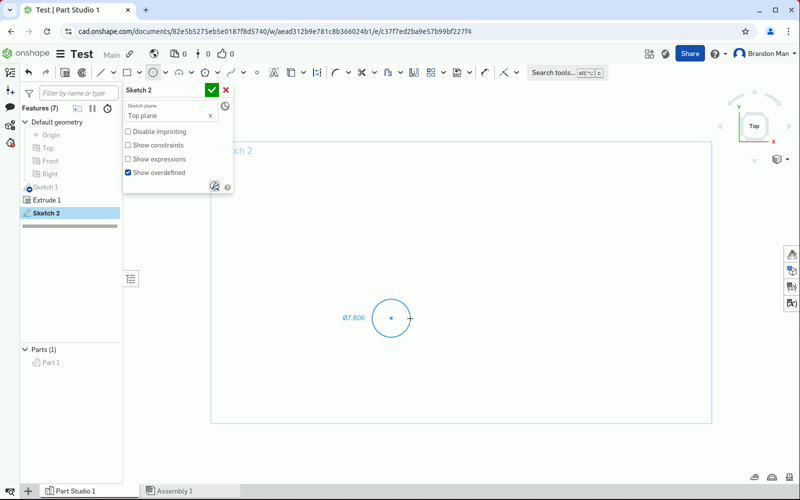
key(esc)
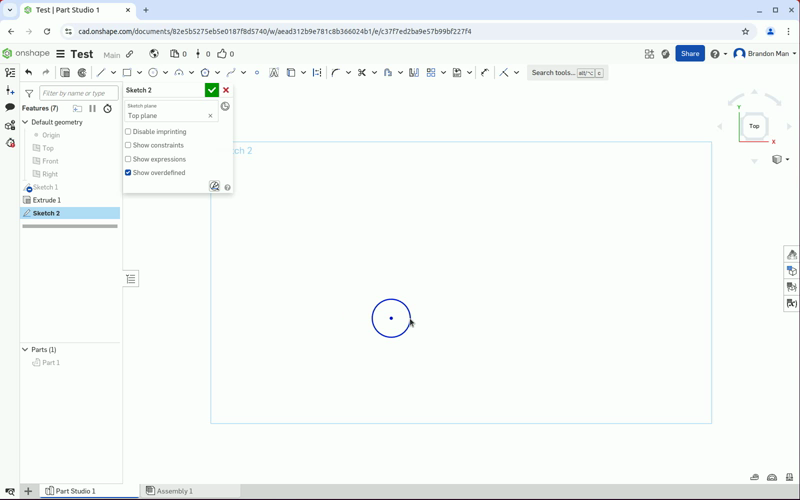
mouse_move(387, 314)
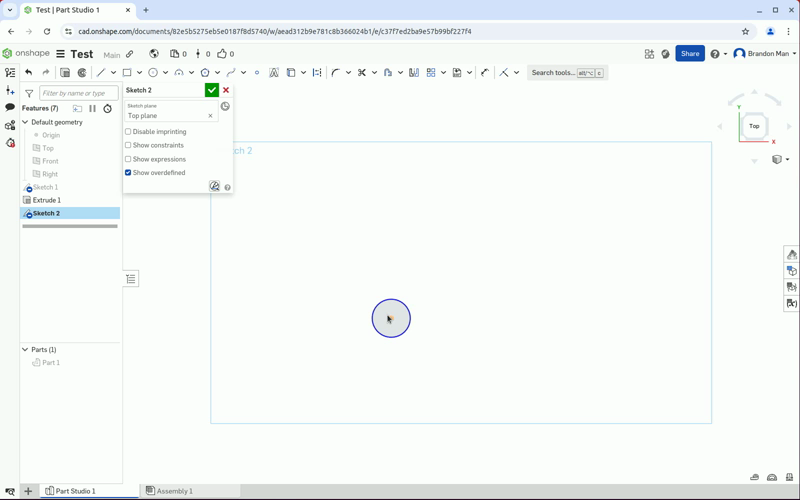
scroll(6)
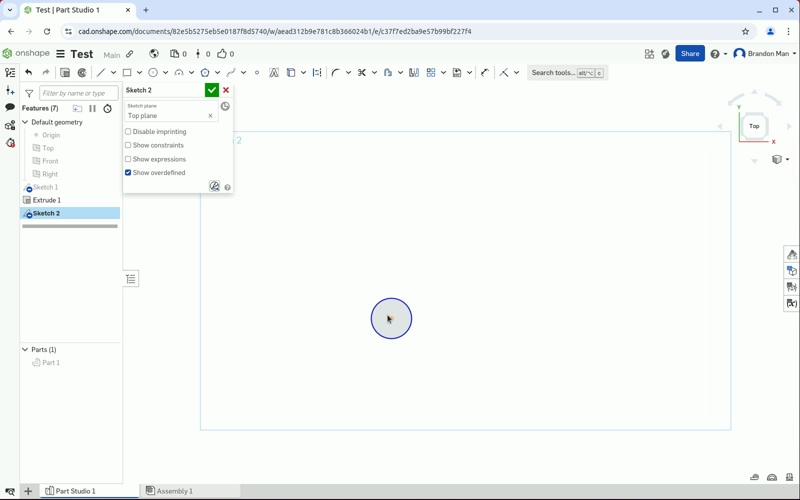
scroll(6)
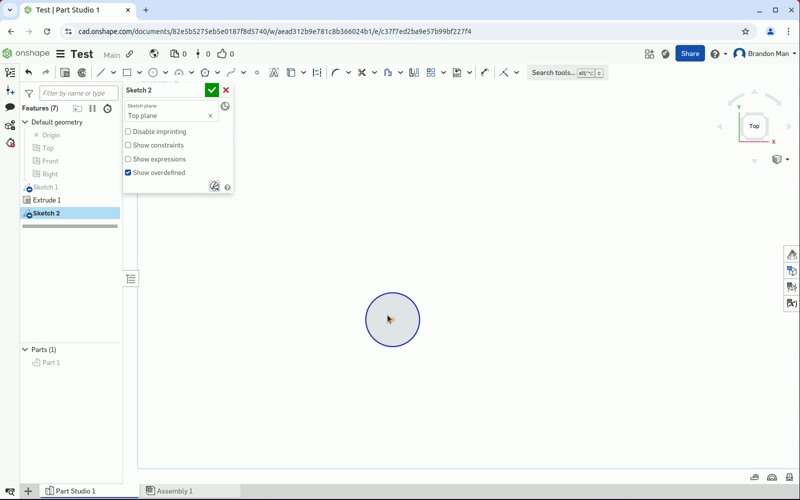
scroll(6)
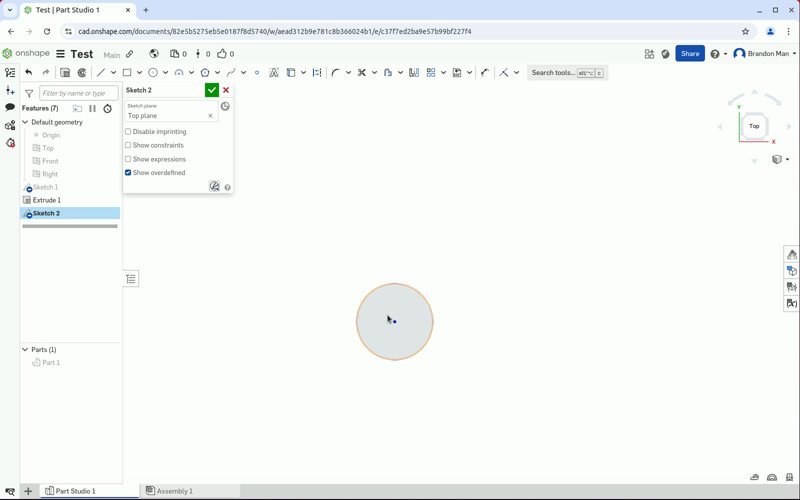
scroll(6)
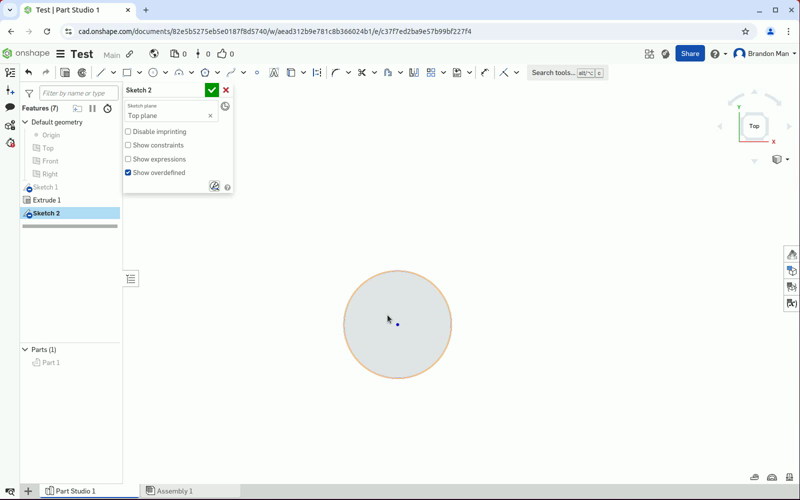
scroll(6)
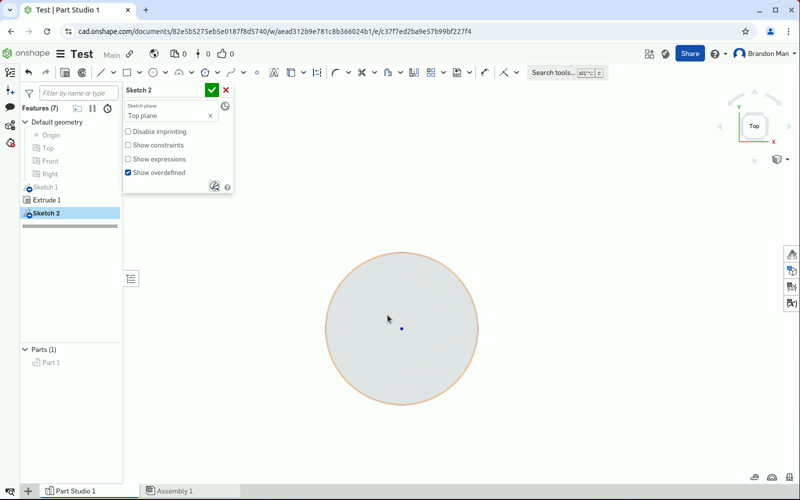
scroll(6)
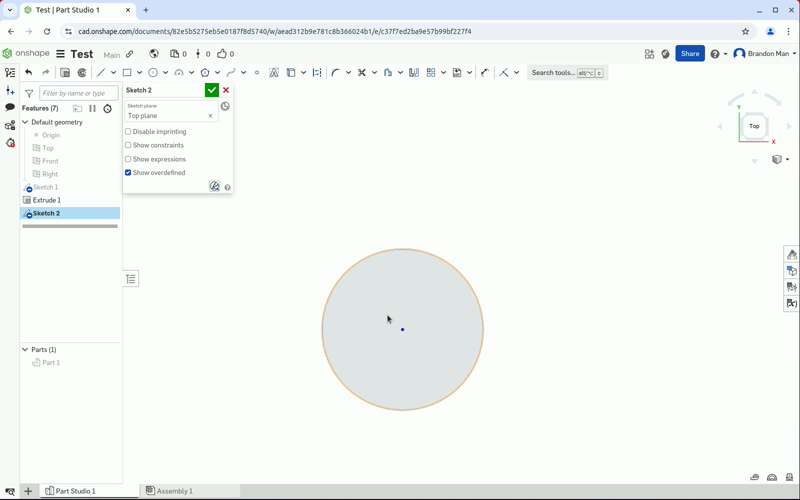
scroll(6)
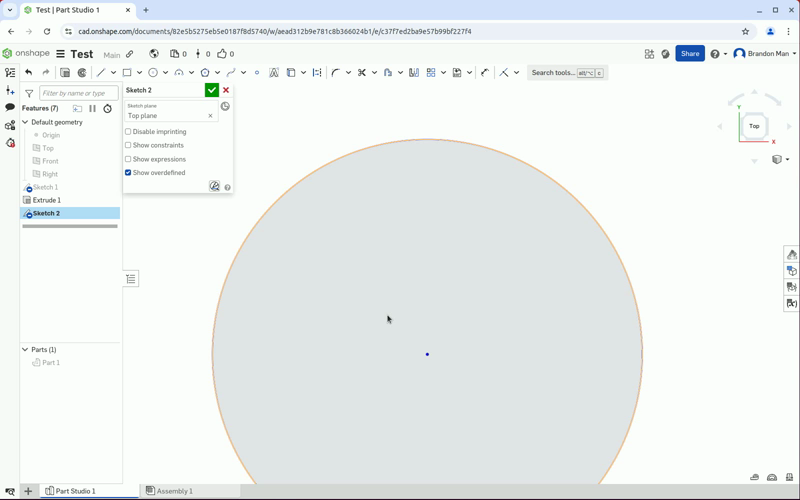
click(387, 314)
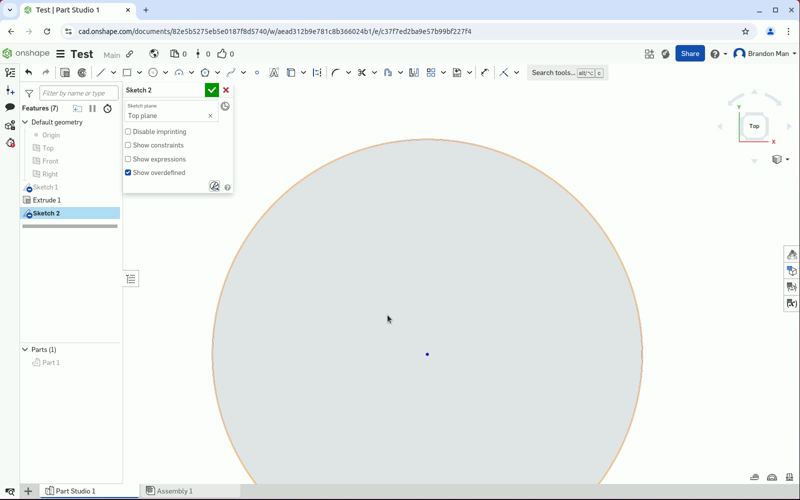
scroll(-6)
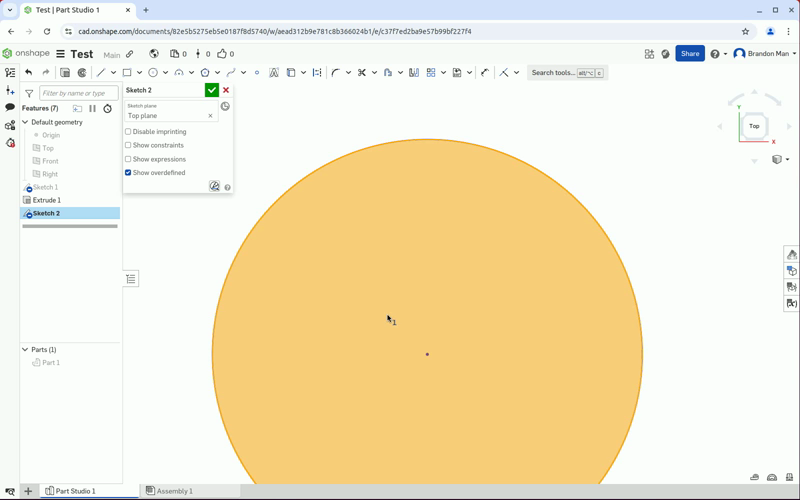
scroll(-6)
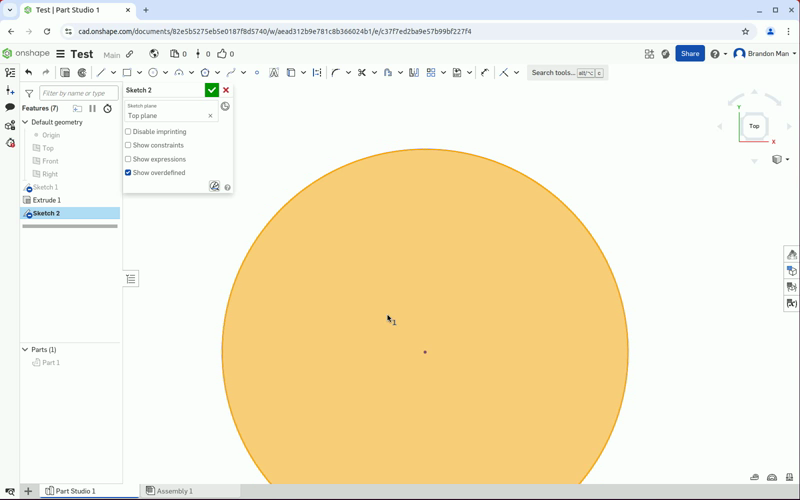
scroll(-6)
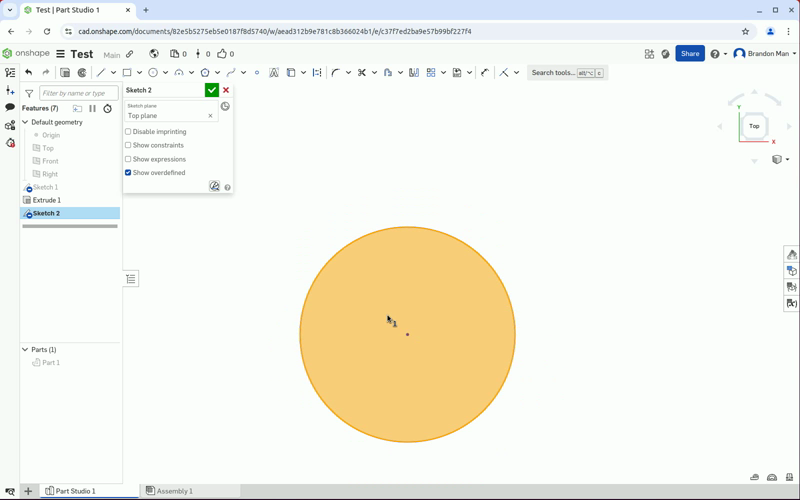
scroll(-6)
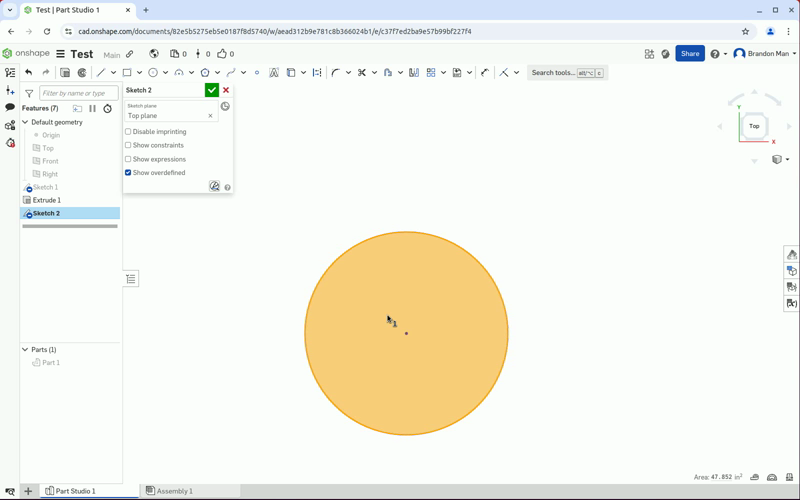
scroll(-6)
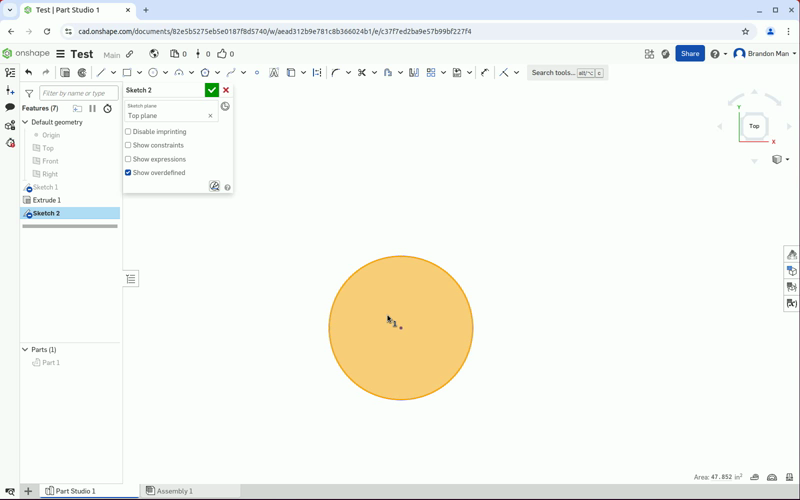
scroll(-6)
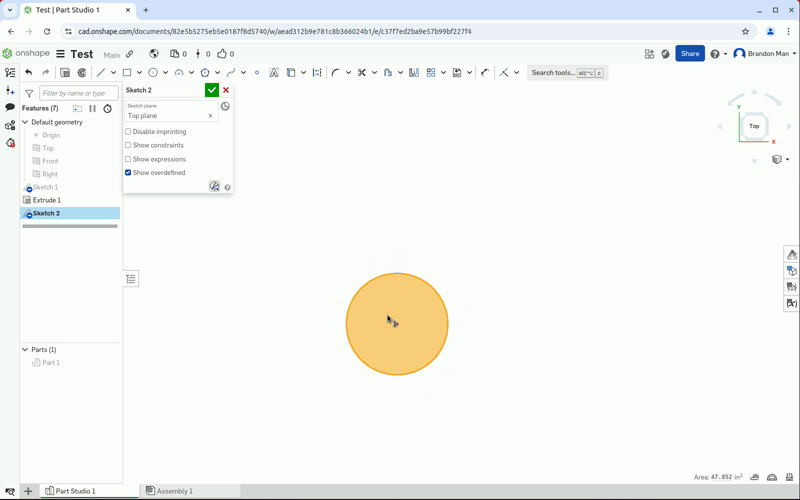
scroll(-6)
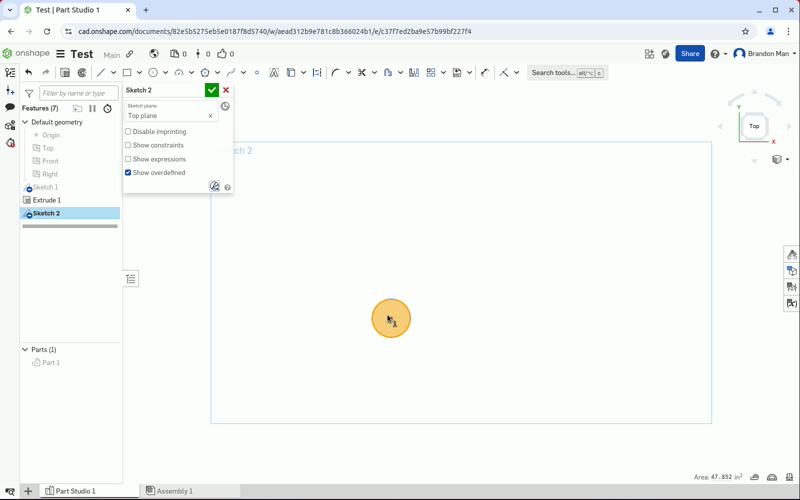
mouse_move(73, 352)
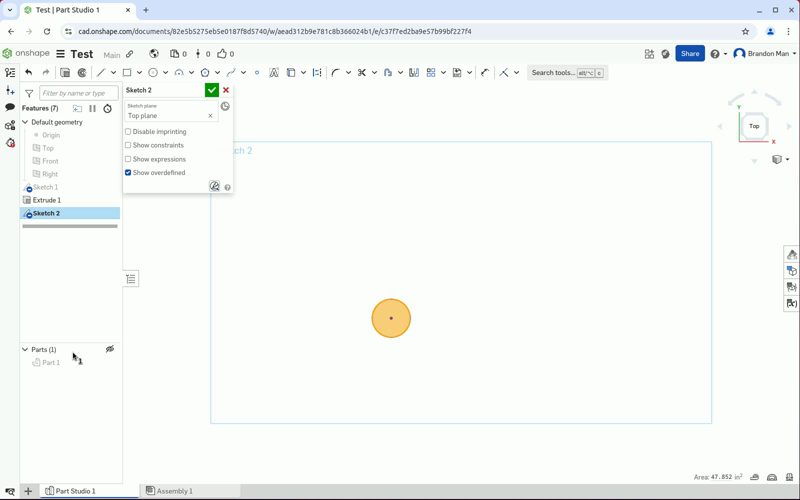
key(shift+y)
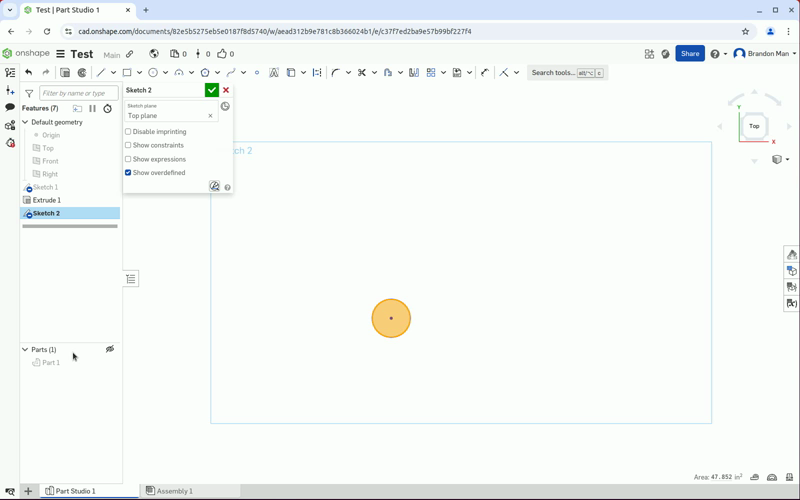
key(shift+e)
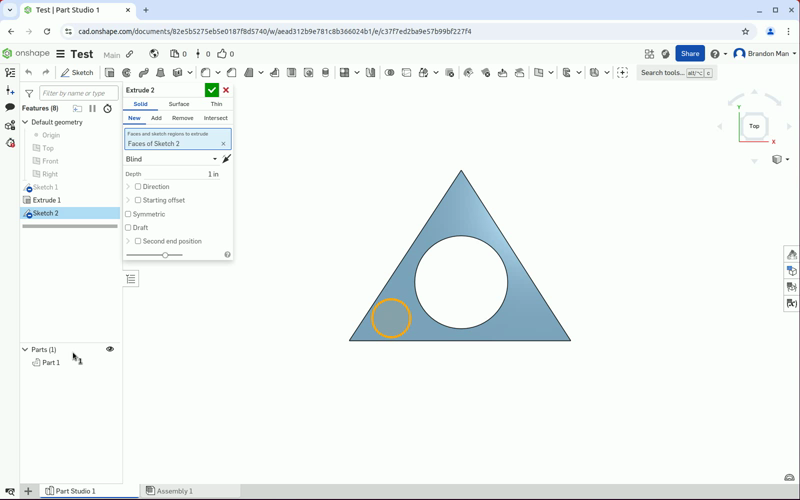
mouse_move(143, 106)
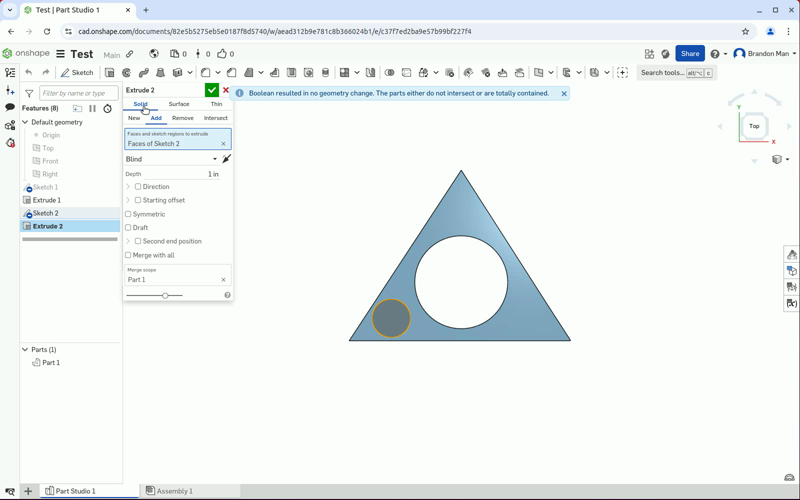
click(143, 106)
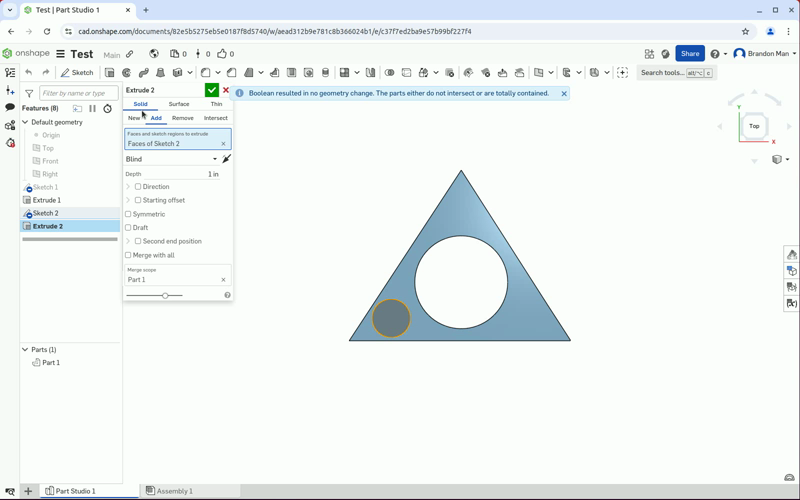
mouse_move(137, 120)
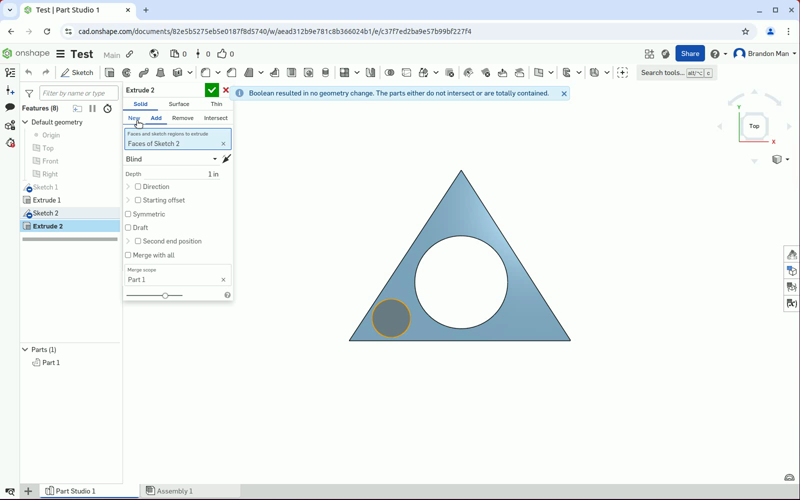
click(137, 120)
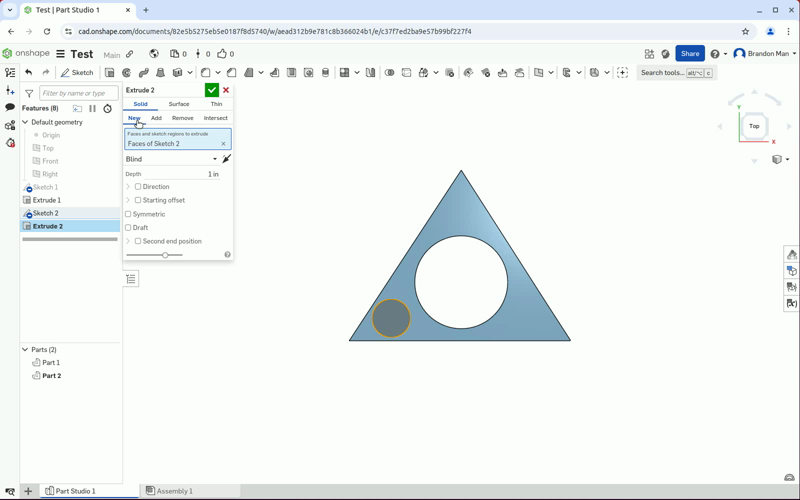
key(tab, 4)
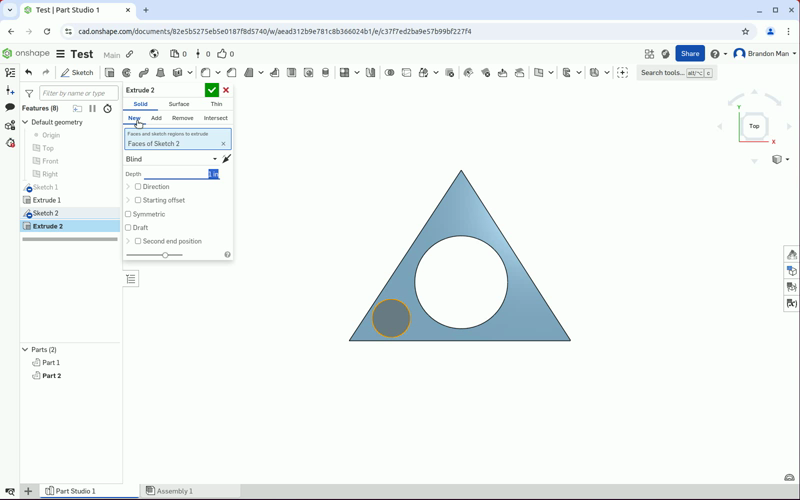
text(6.74)
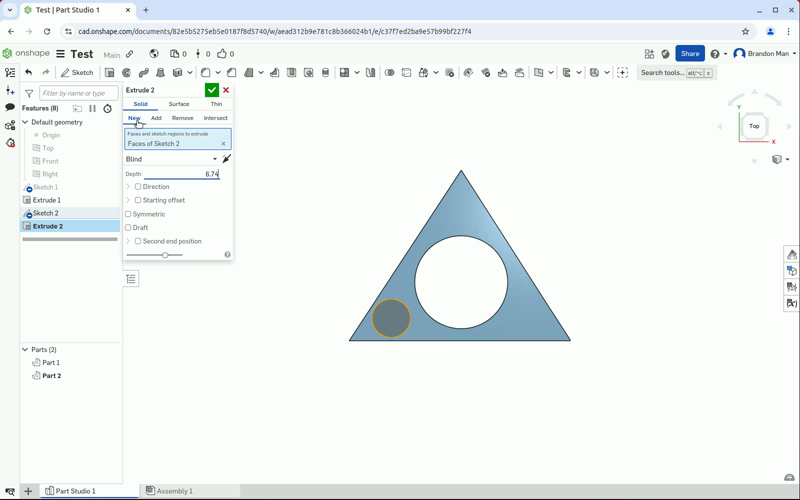
key(enter)
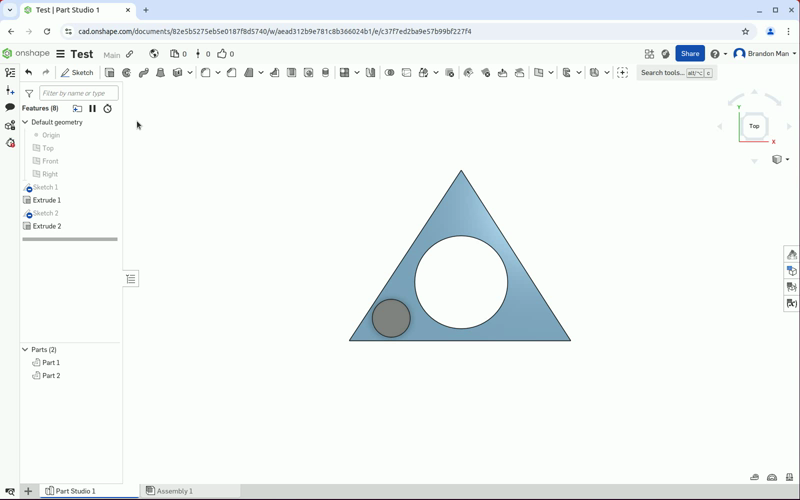
key(shift+h)
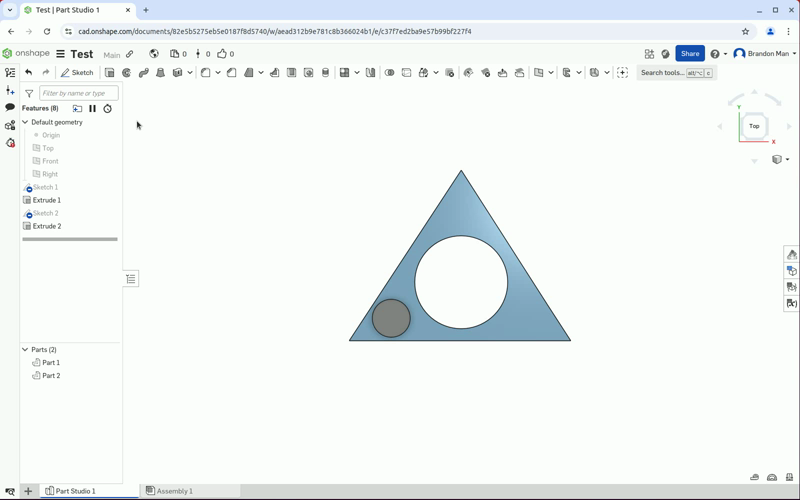
key(shift+h)
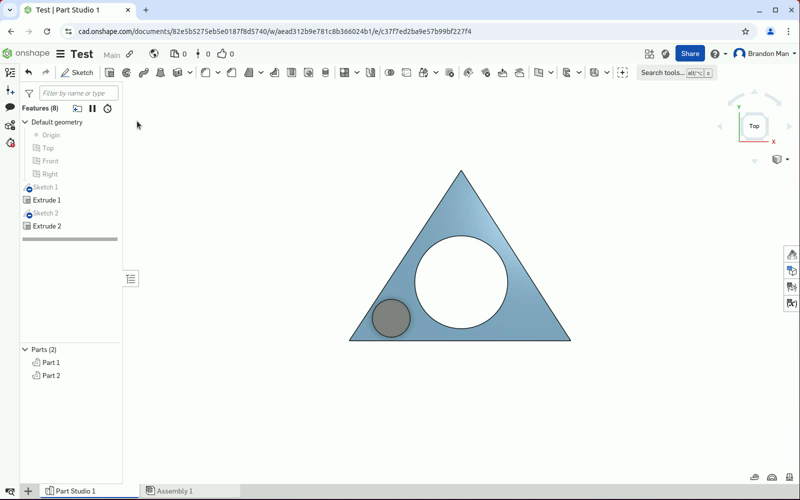
mouse_move(73, 189)
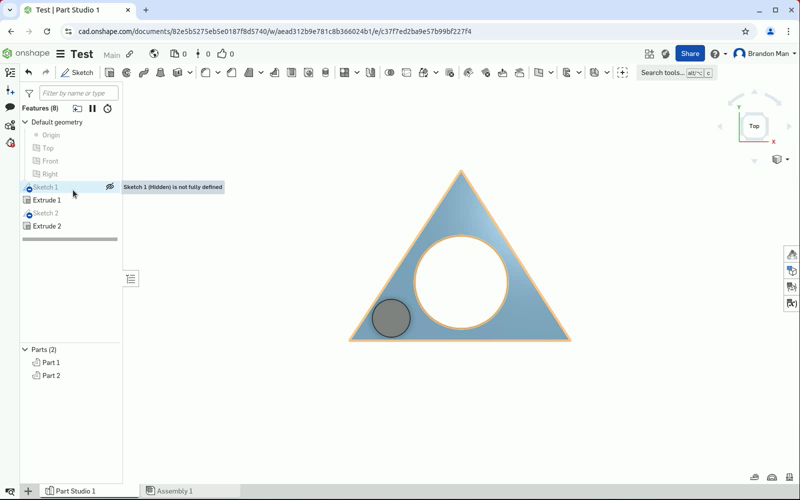
click(73, 189)
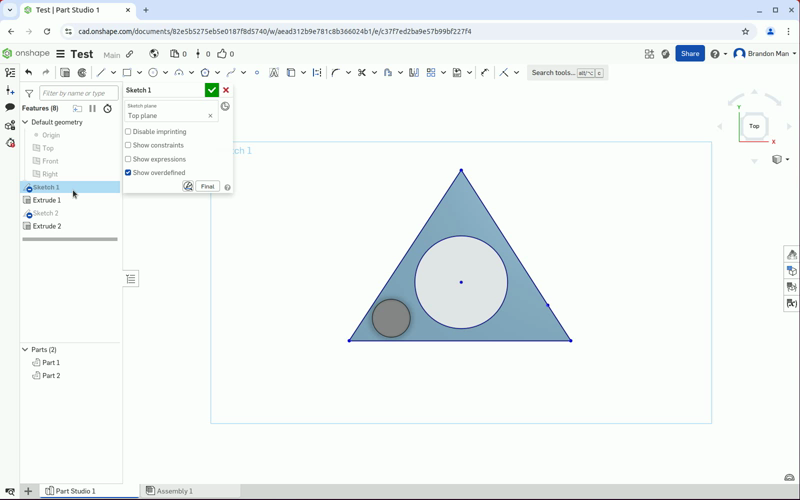
mouse_move(229, 92)
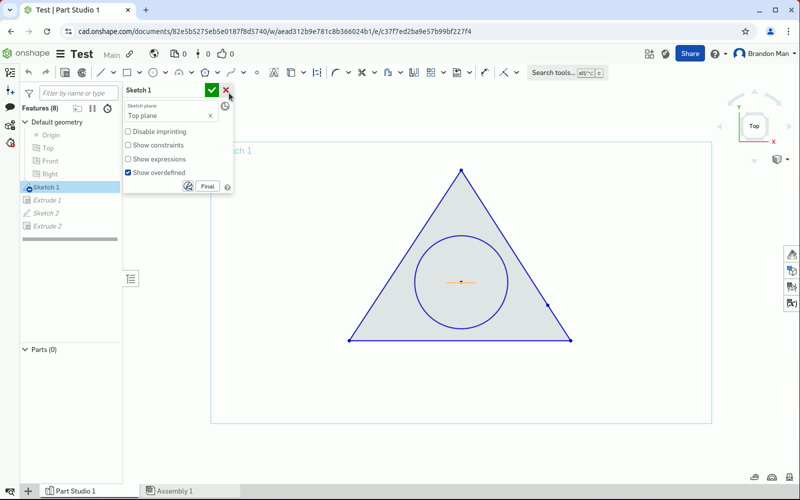
click(229, 92)
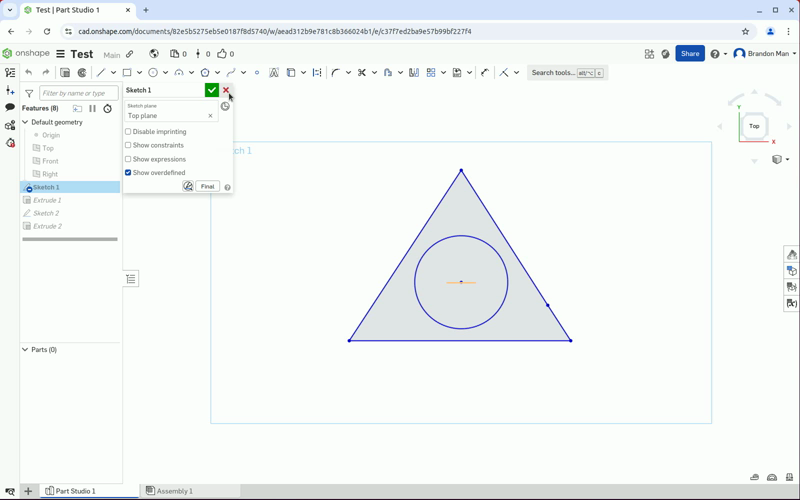
key(shift+s)
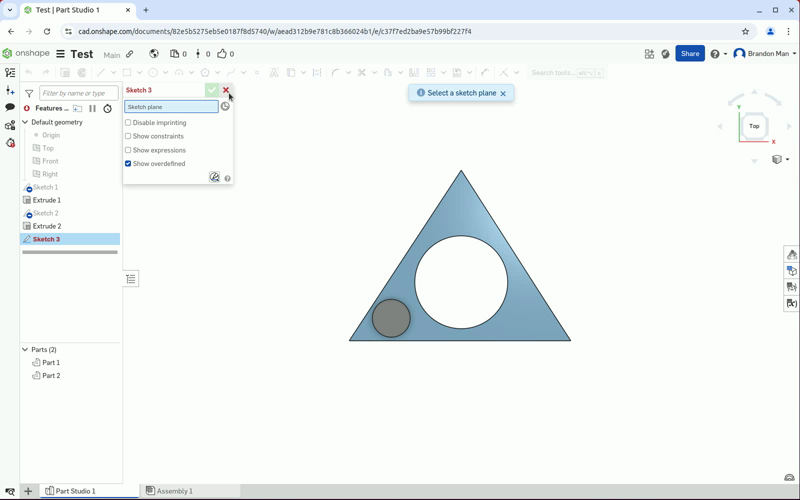
mouse_move(73, 150)
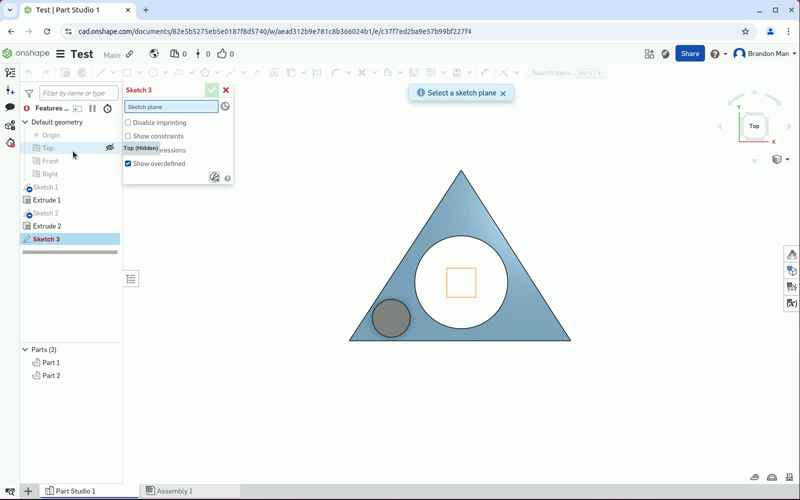
click(73, 150)
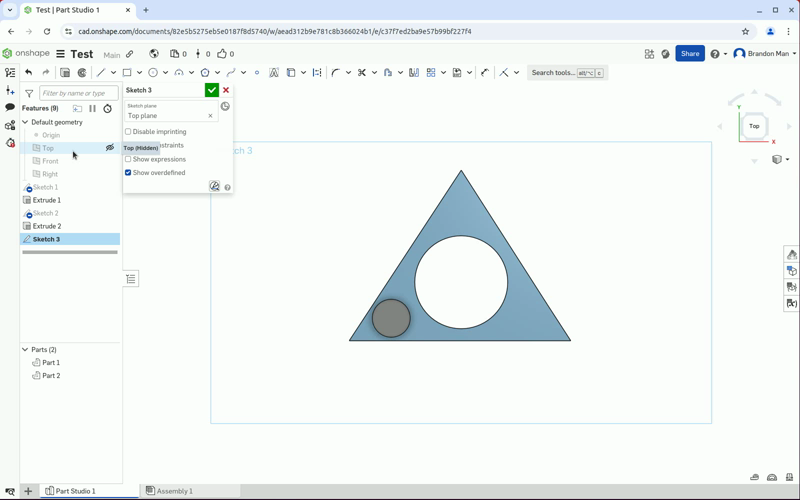
mouse_move(73, 352)
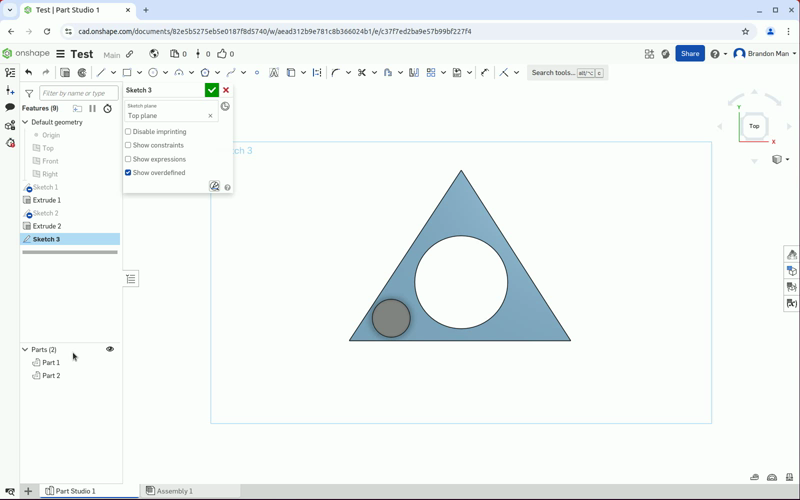
key(y)
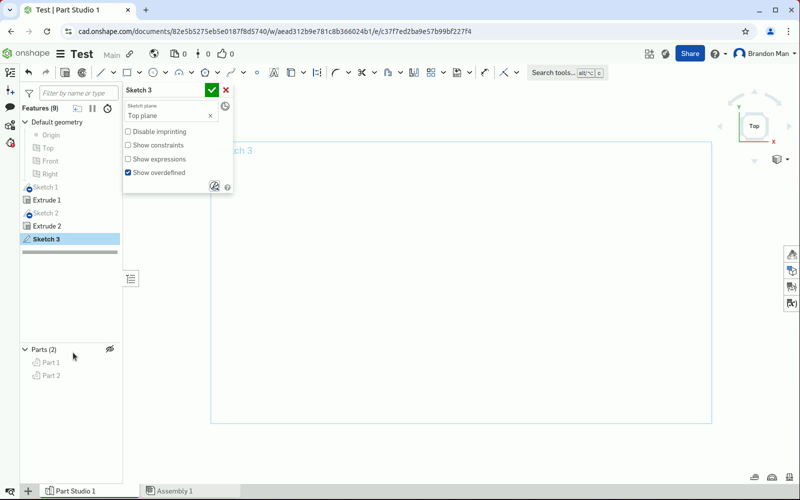
key(c)
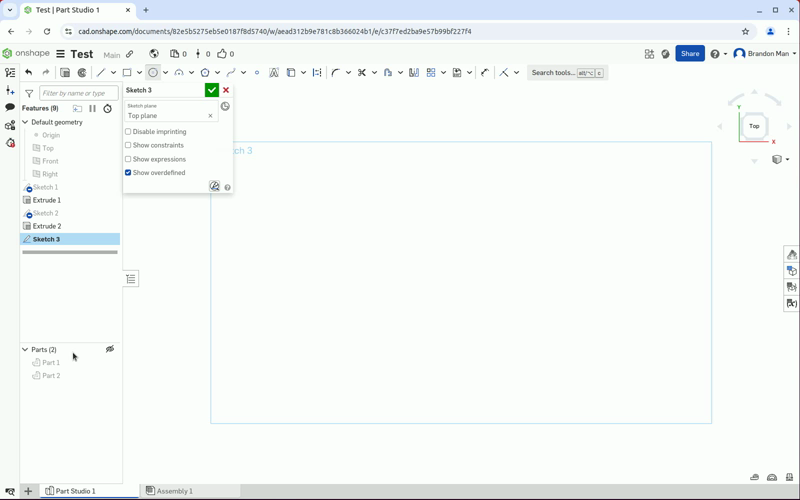
key_down(shift)
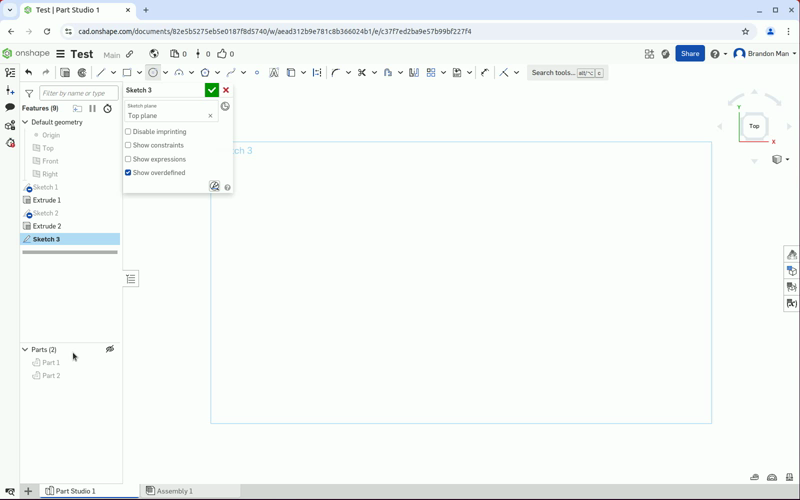
mouse_move(531, 318)
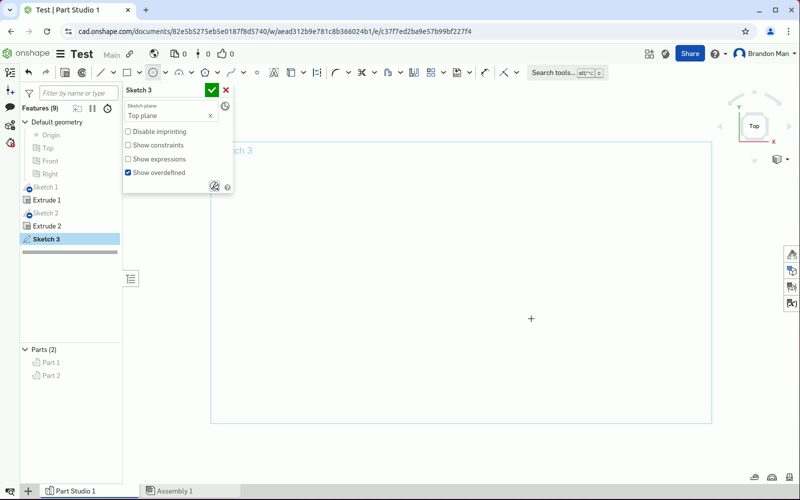
click(531, 318)
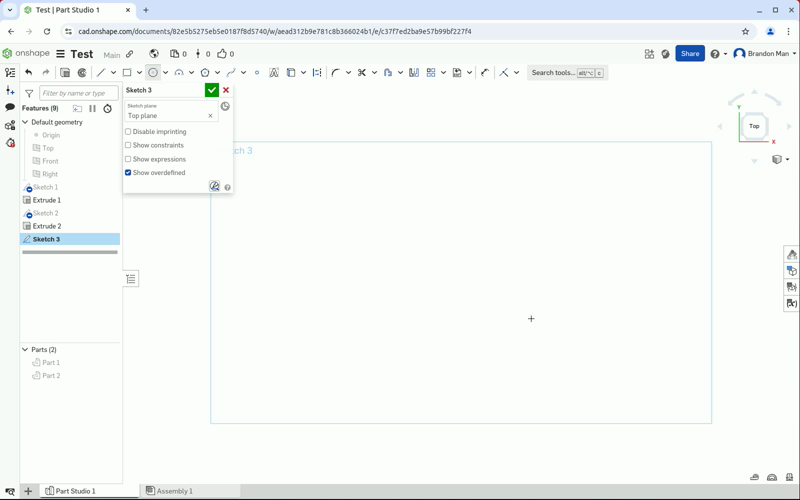
key_up(shift)
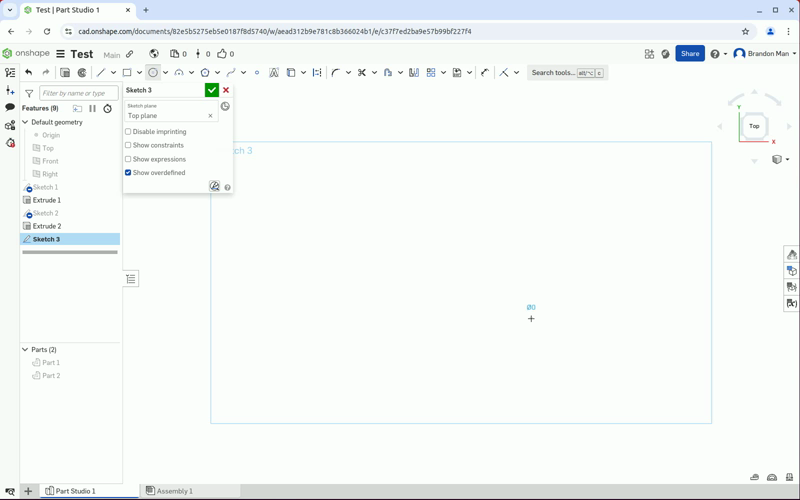
mouse_move(549, 318)
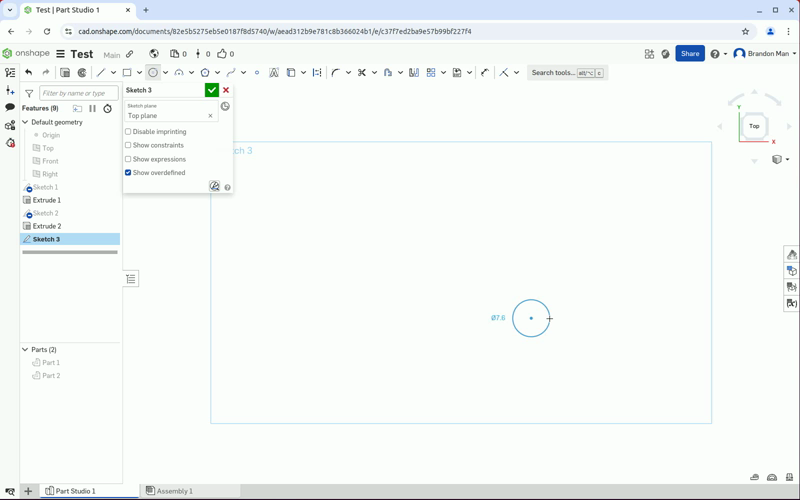
click(549, 318)
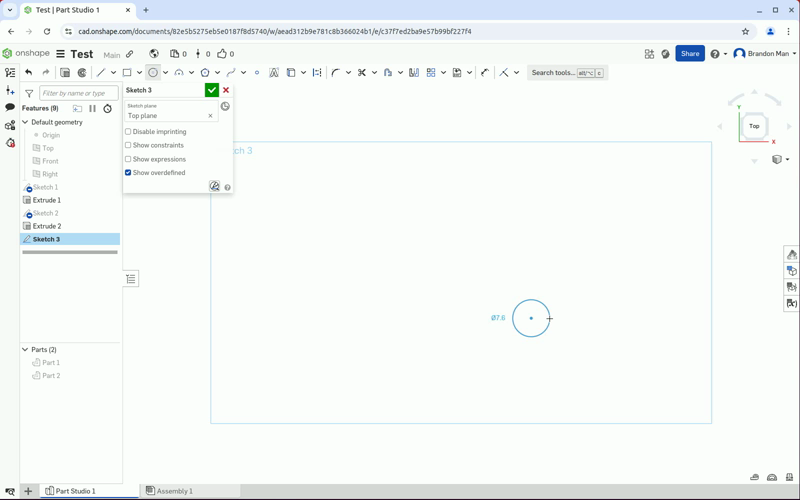
key(esc)
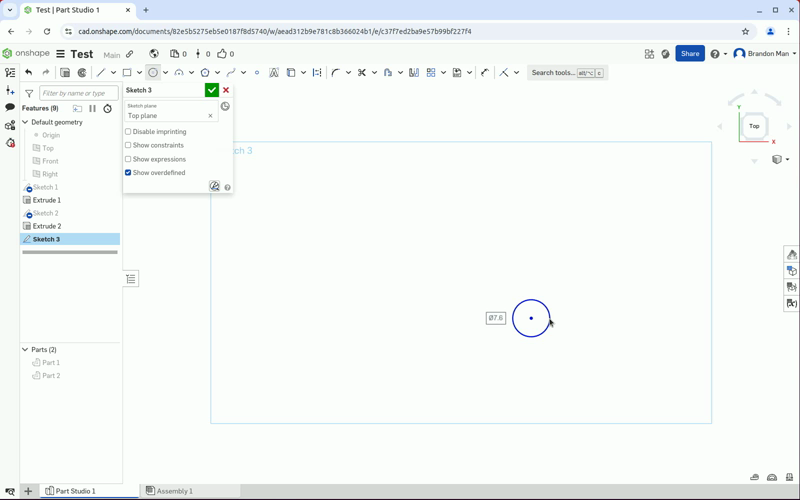
mouse_move(532, 311)
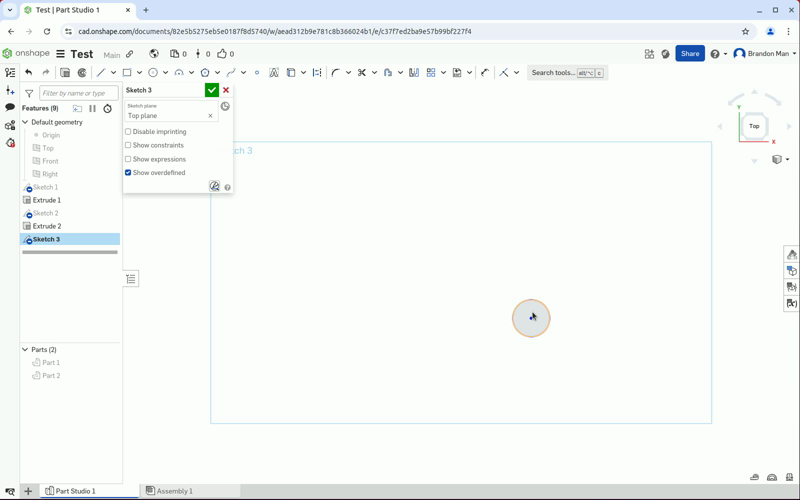
scroll(6)
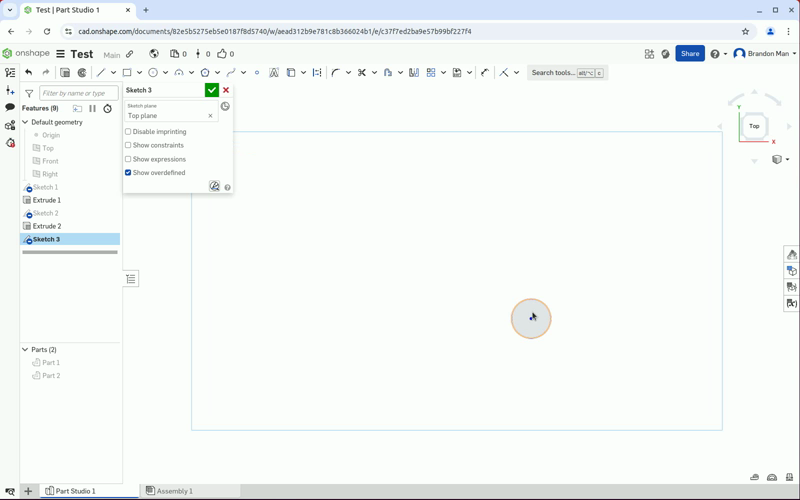
scroll(6)
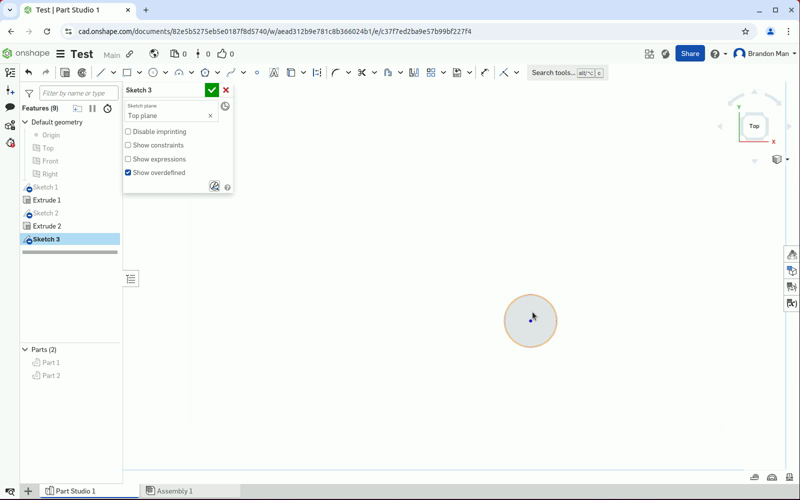
scroll(6)
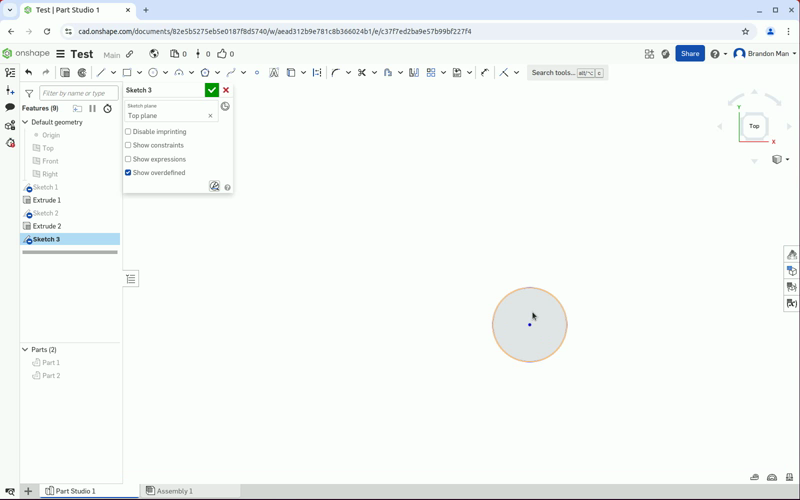
scroll(6)
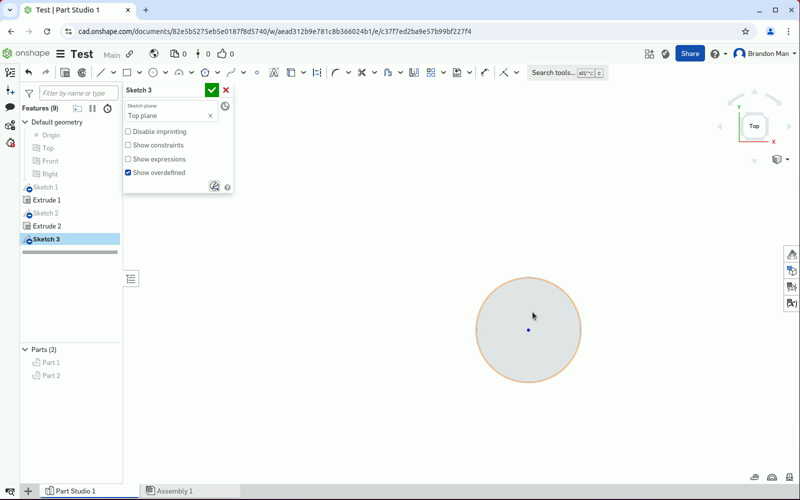
scroll(6)
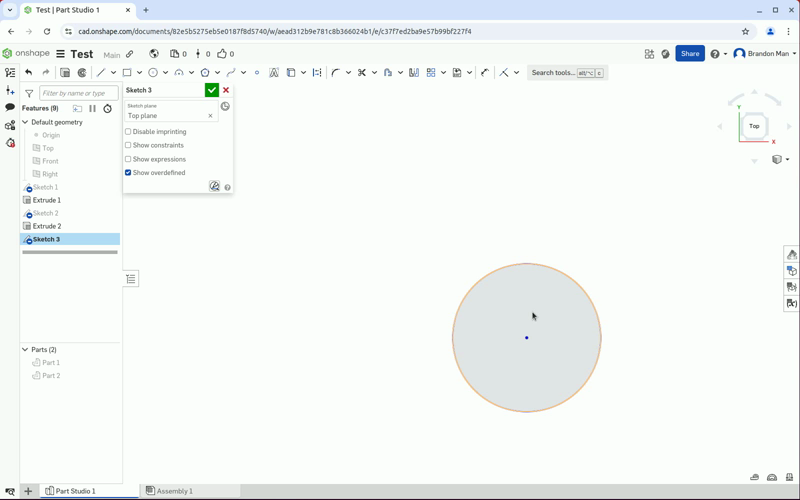
scroll(6)
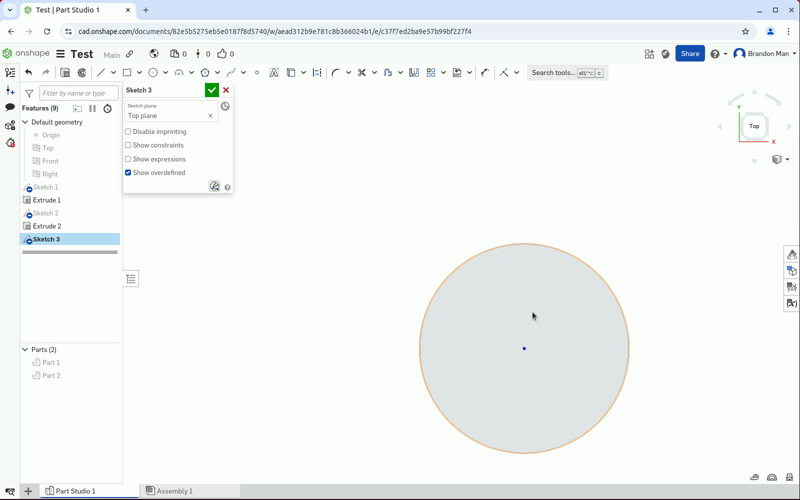
scroll(6)
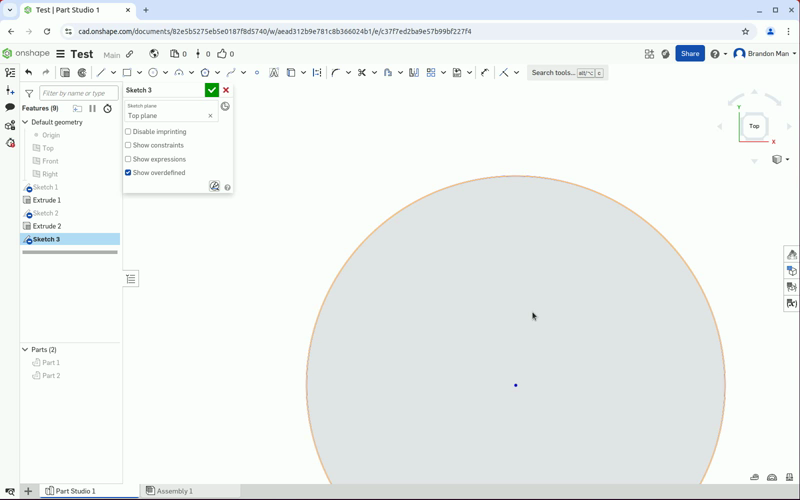
click(532, 311)
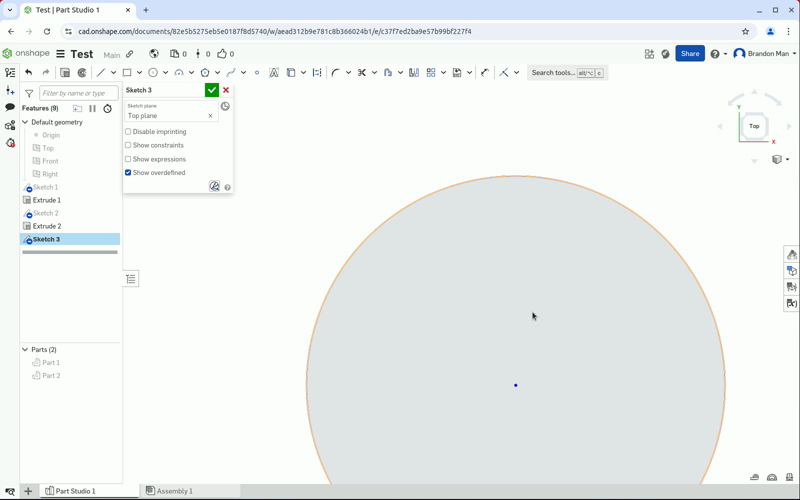
scroll(-6)
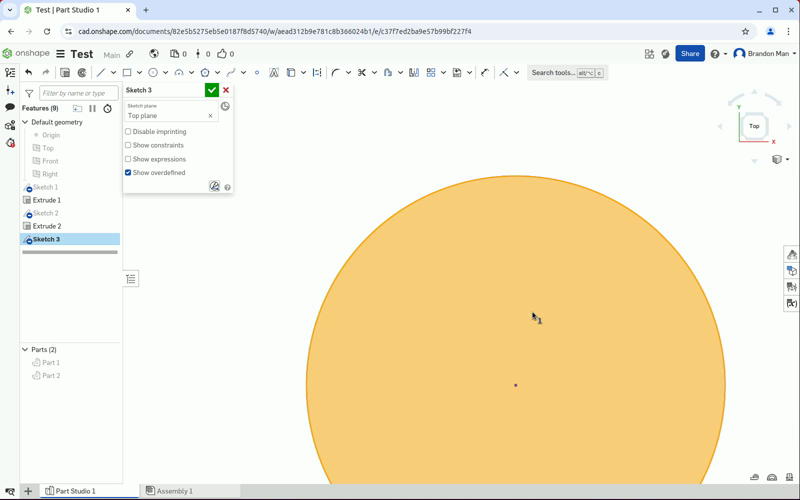
scroll(-6)
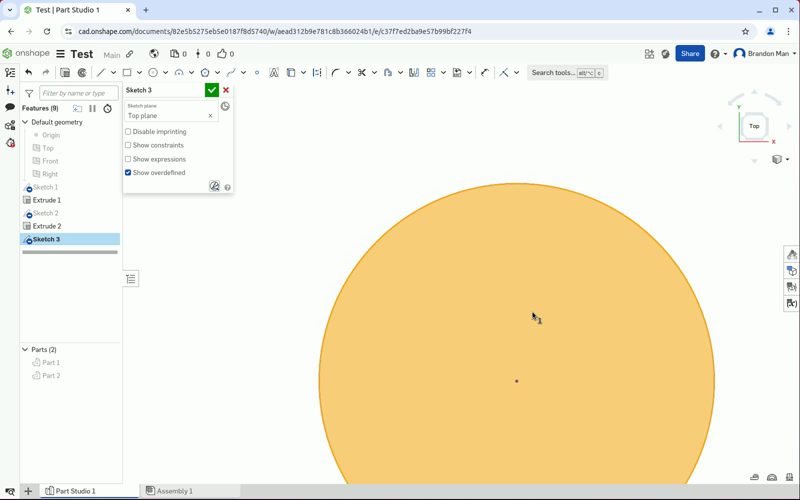
scroll(-6)
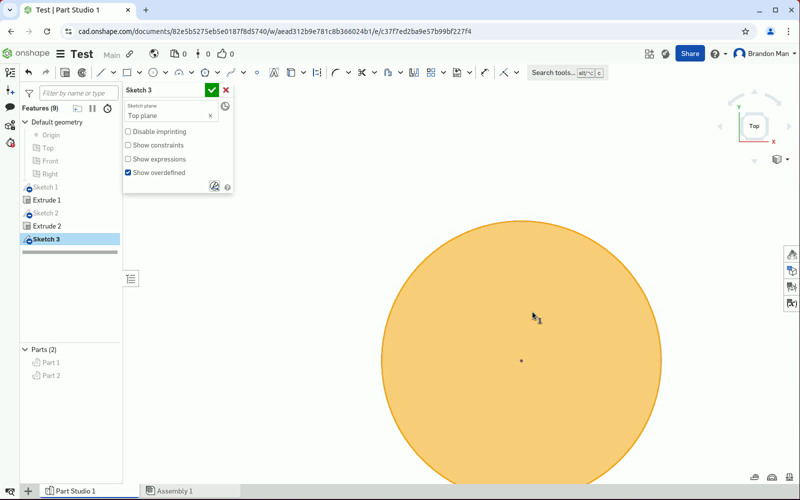
scroll(-6)
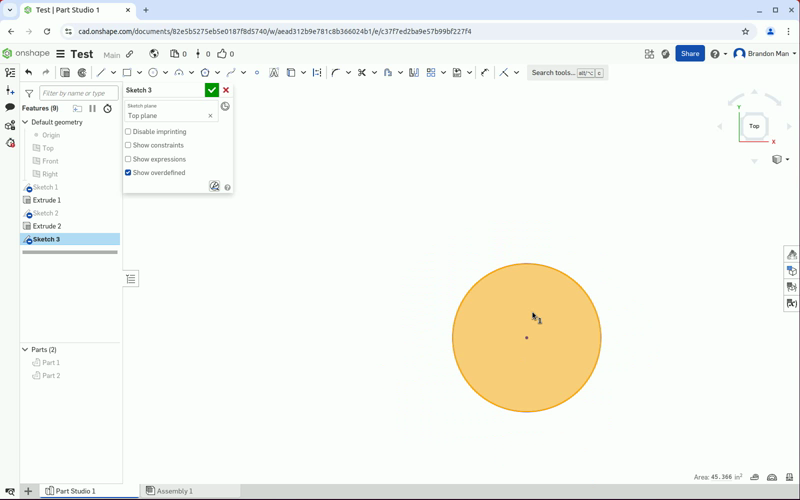
scroll(-6)
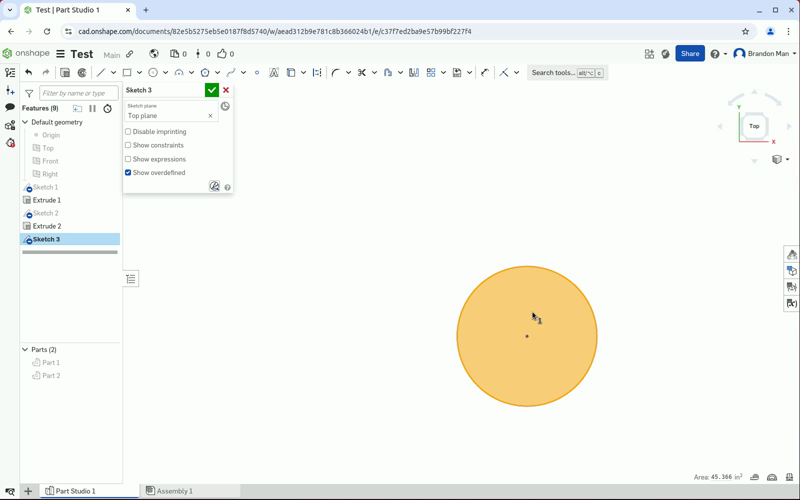
scroll(-6)
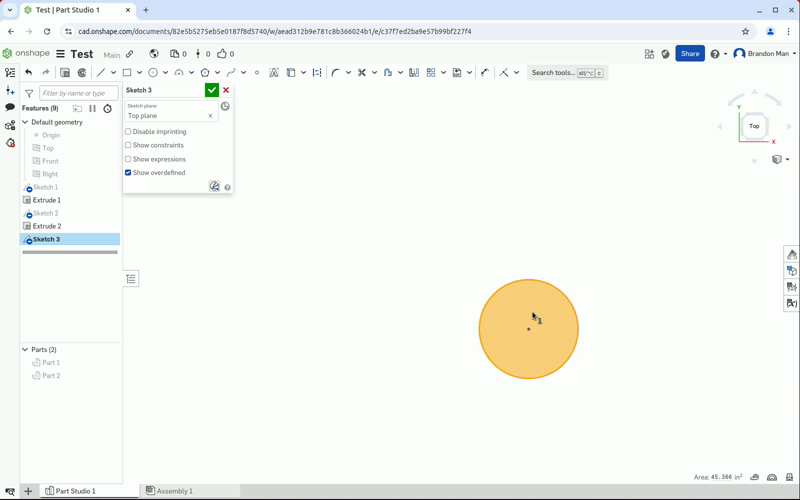
scroll(-6)
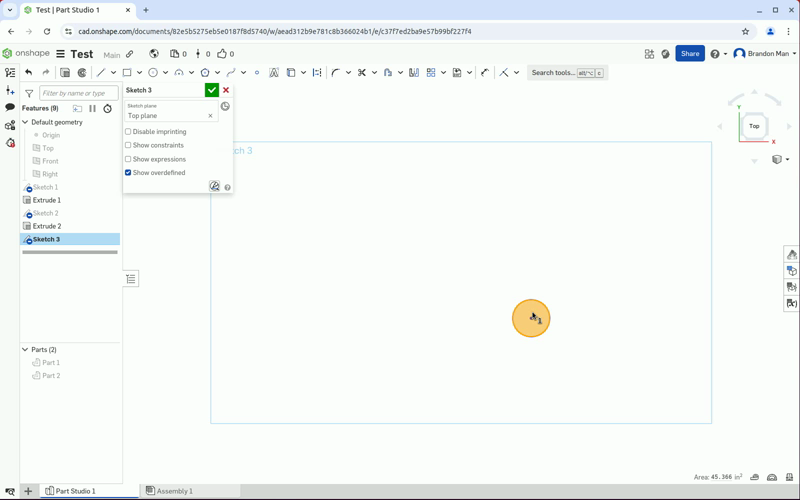
mouse_move(73, 352)
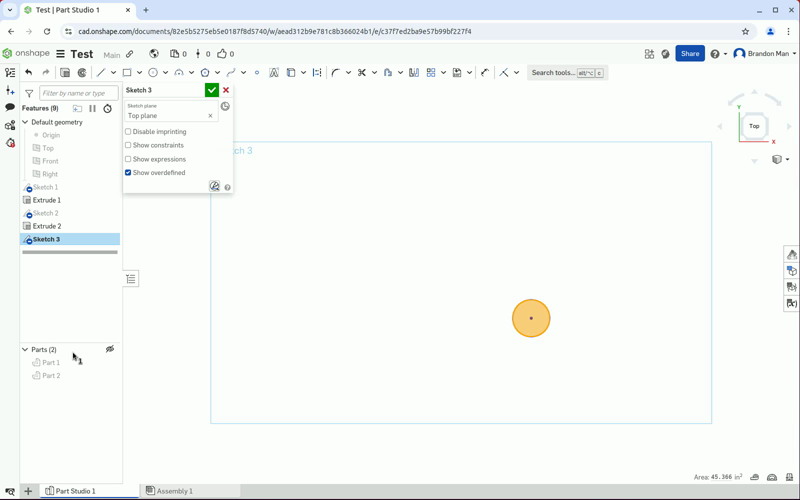
key(shift+y)
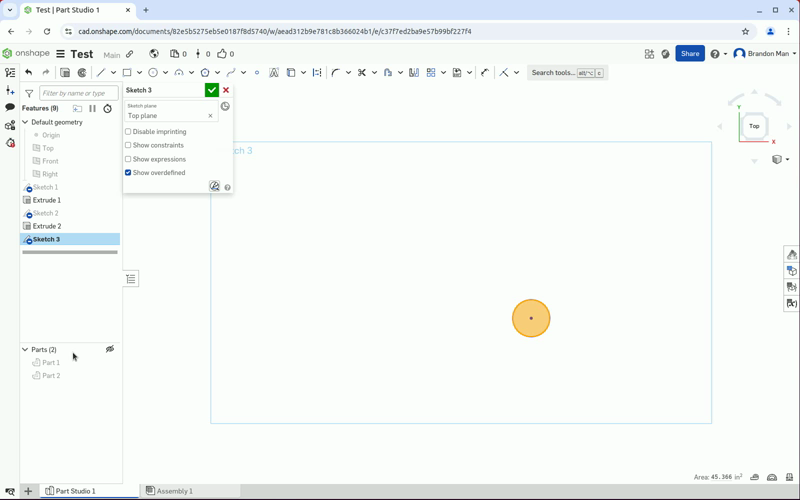
key(shift+e)
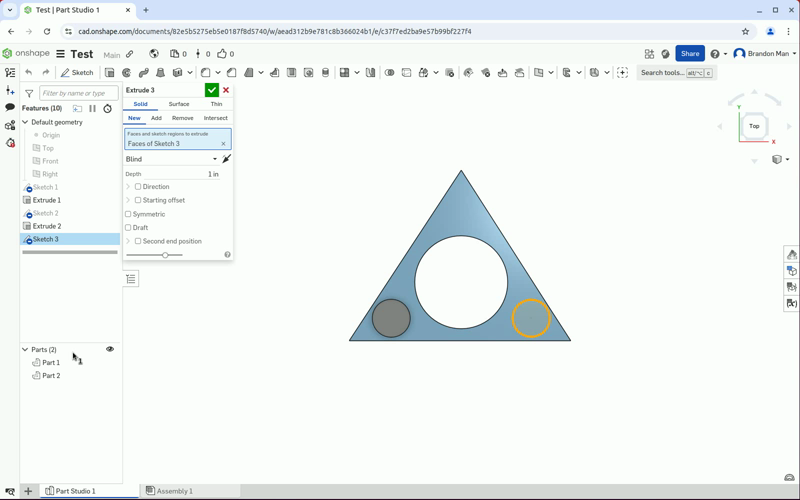
mouse_move(143, 106)
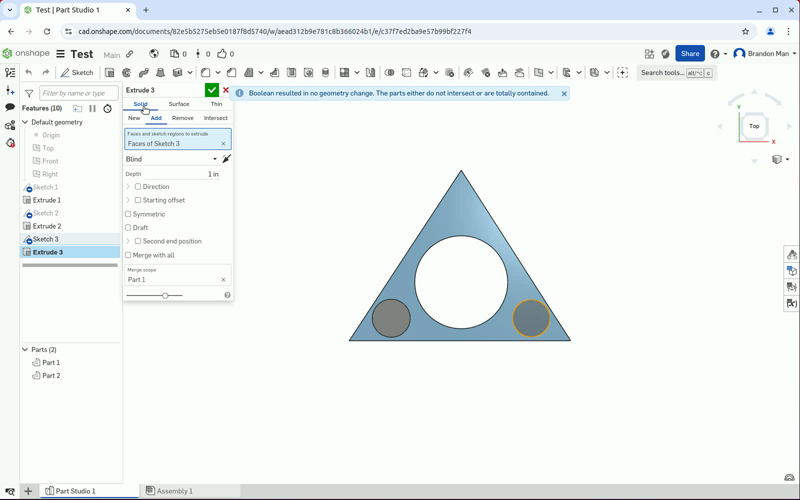
click(143, 106)
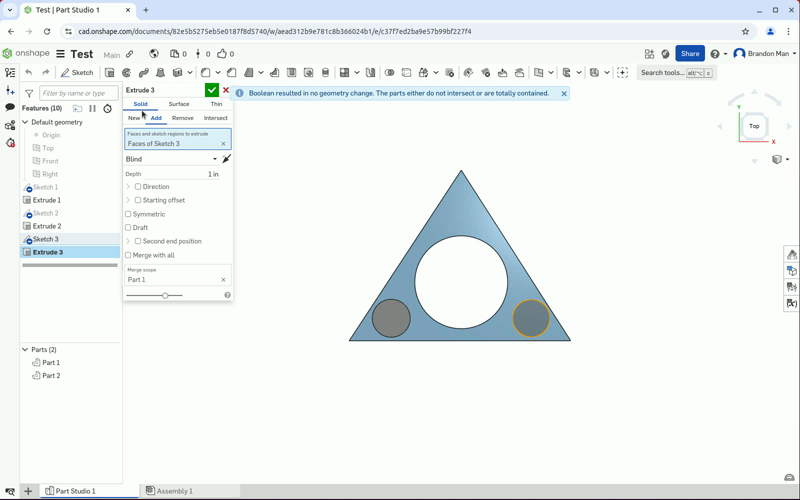
mouse_move(137, 120)
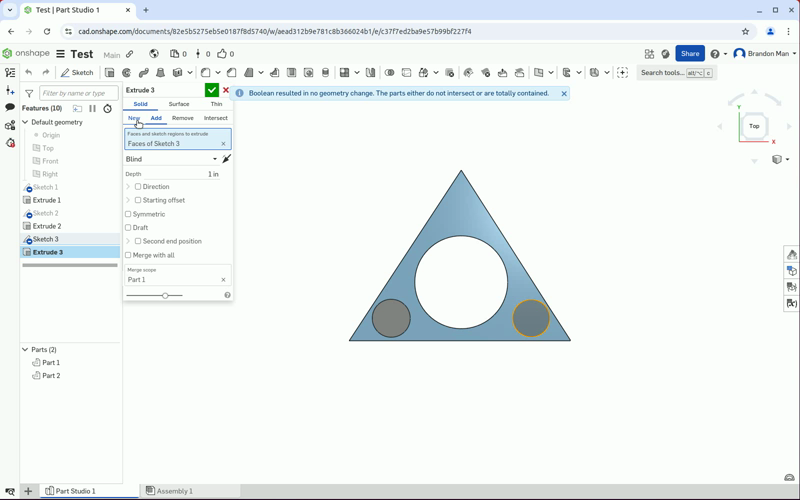
click(137, 120)
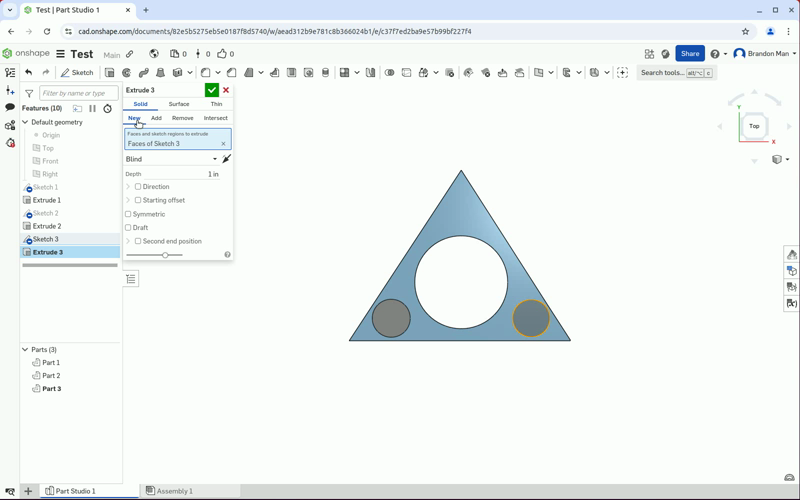
key(tab, 4)
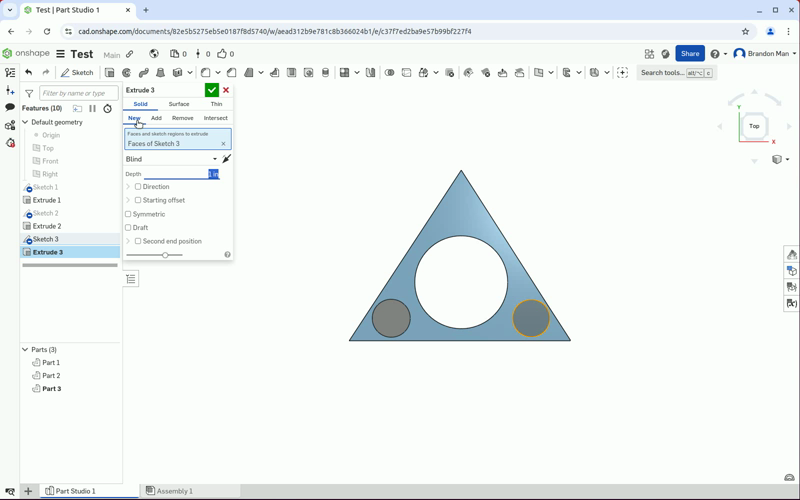
text(6.74)
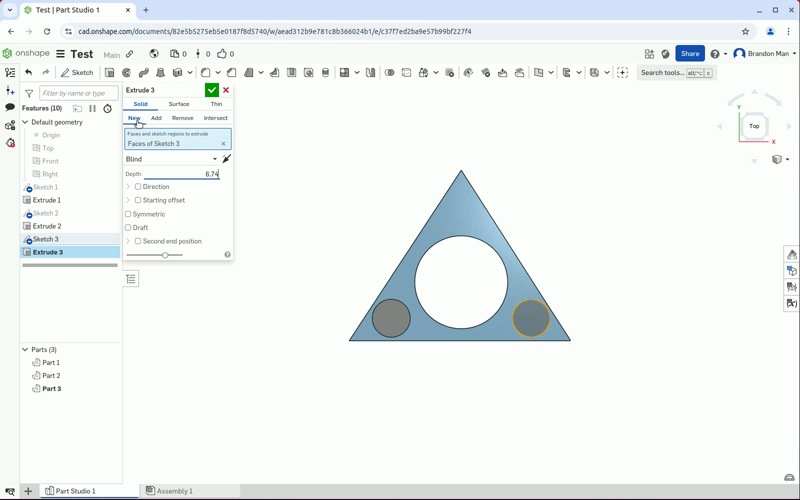
key(enter)
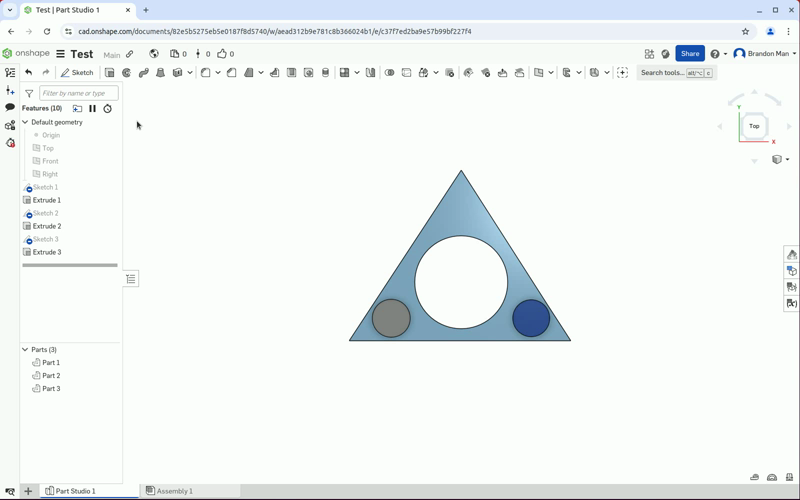
key(shift+h)
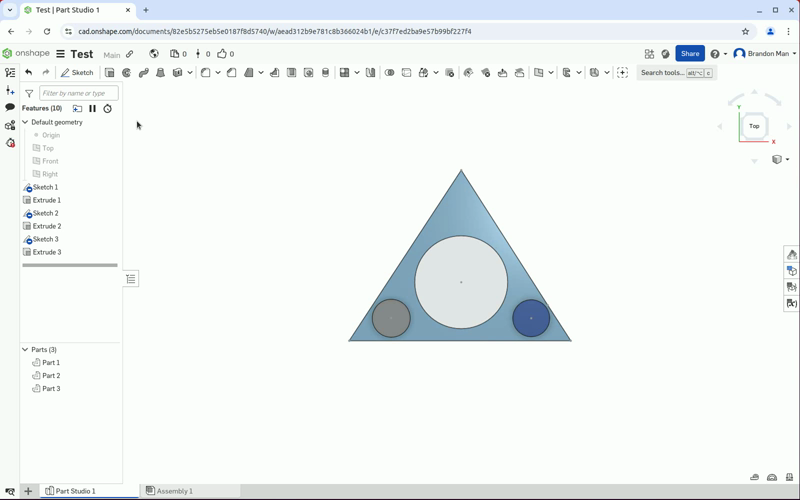
key(shift+h)
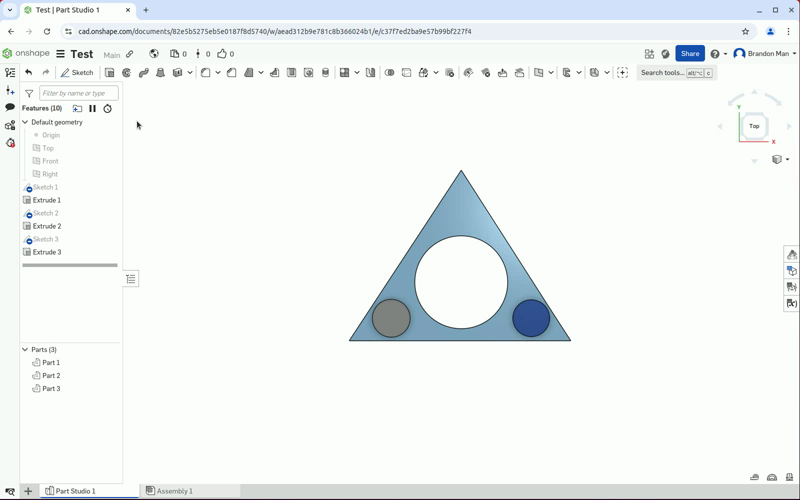
mouse_move(73, 189)
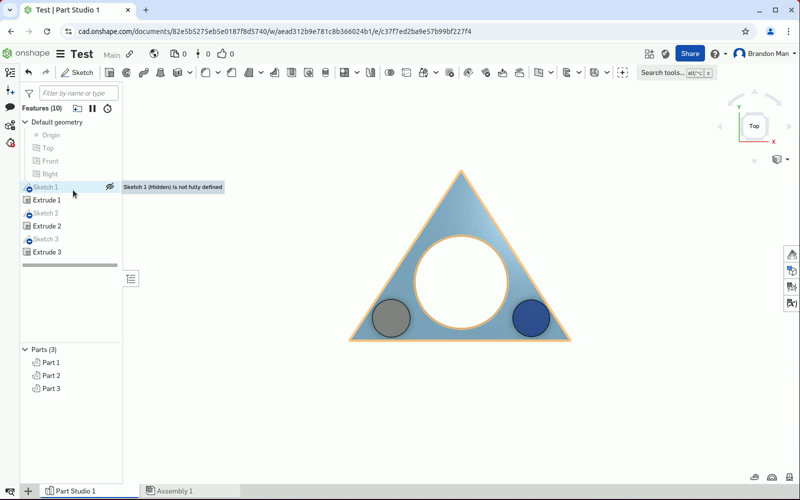
click(73, 189)
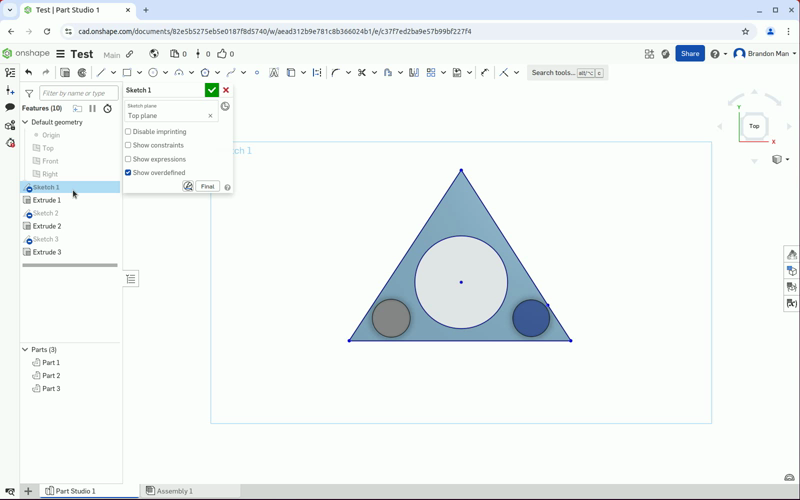
mouse_move(229, 92)
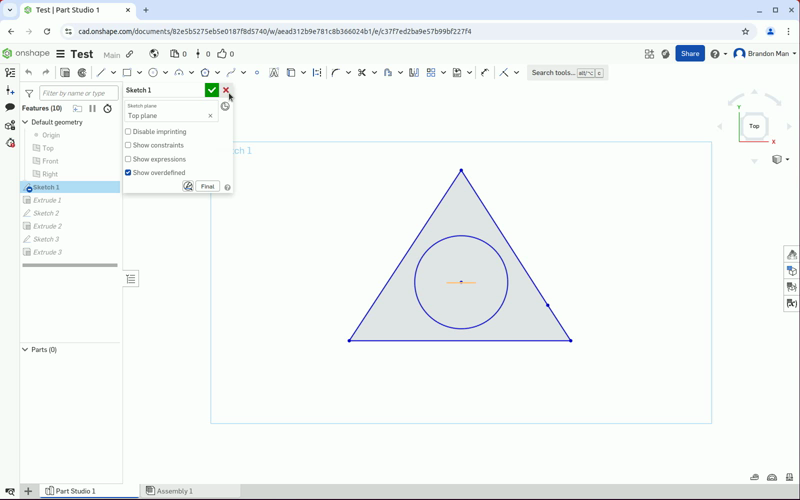
click(229, 92)
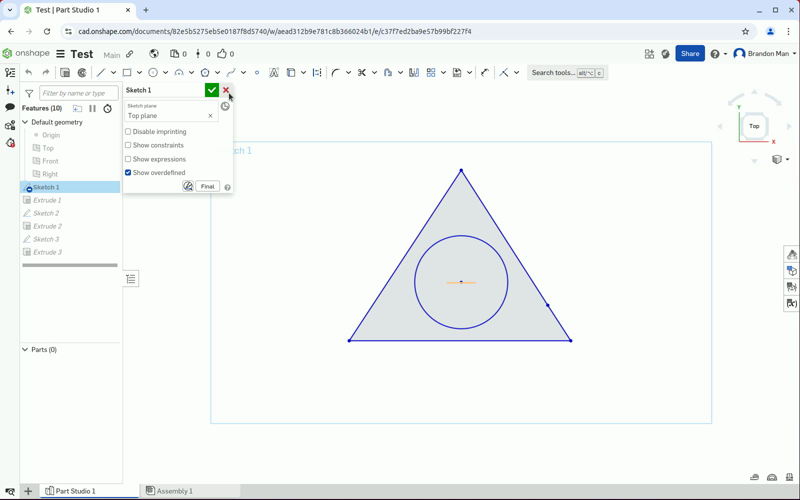
key(shift+s)
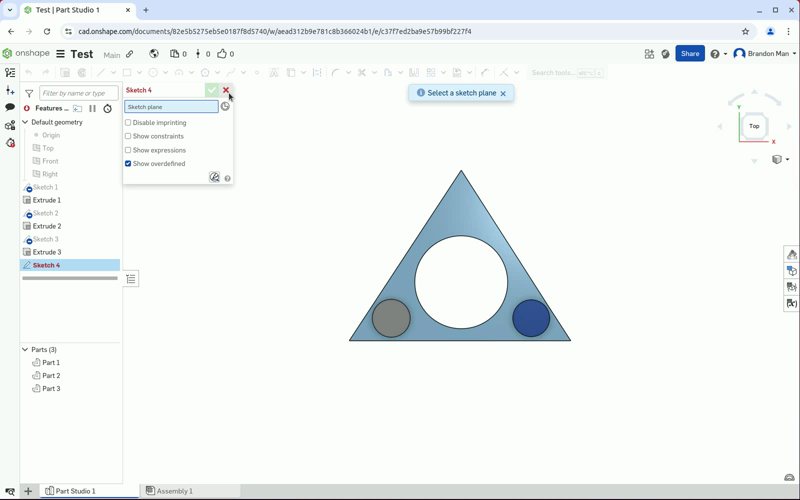
mouse_move(73, 150)
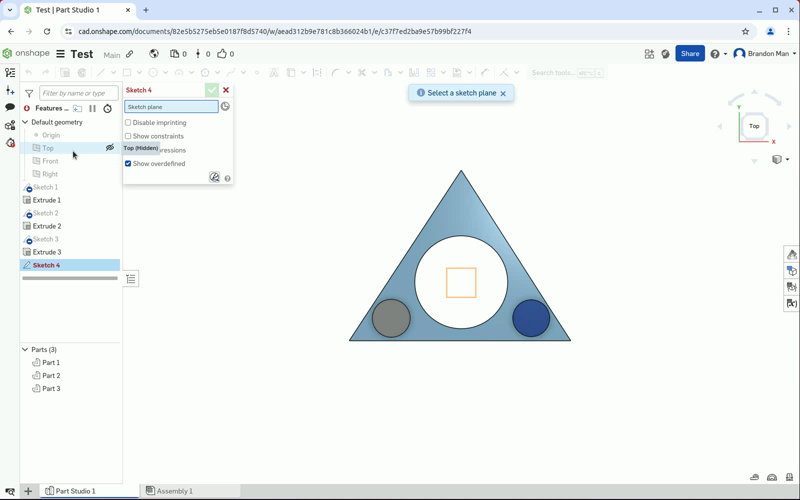
click(73, 150)
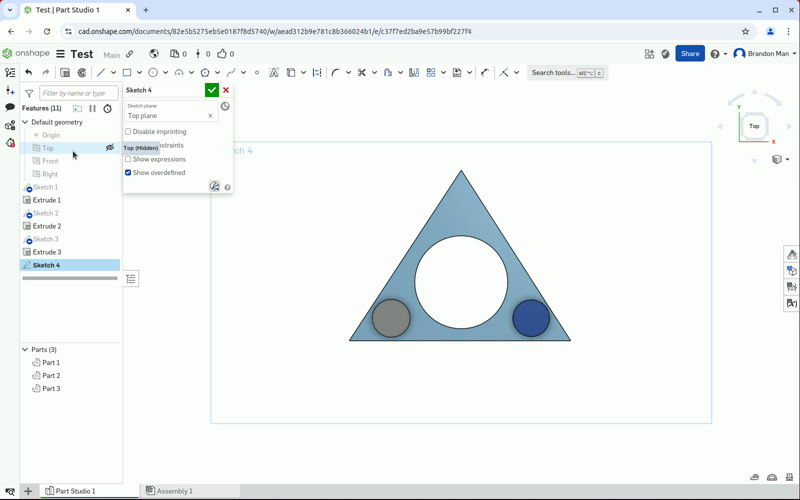
mouse_move(73, 352)
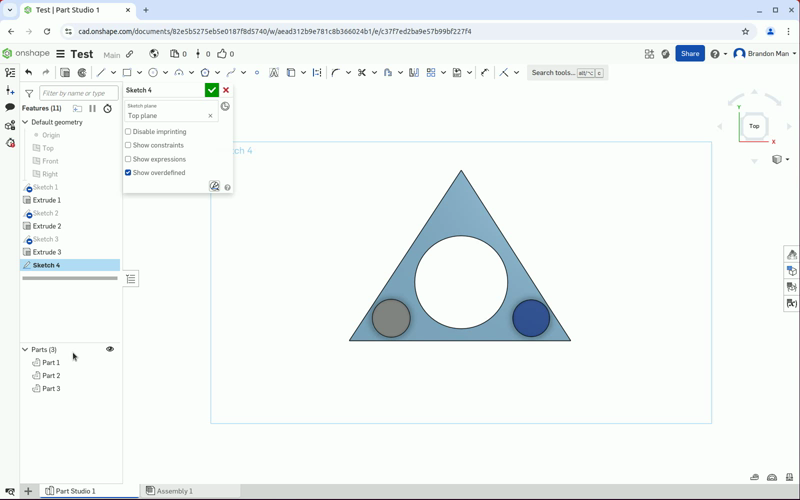
key(y)
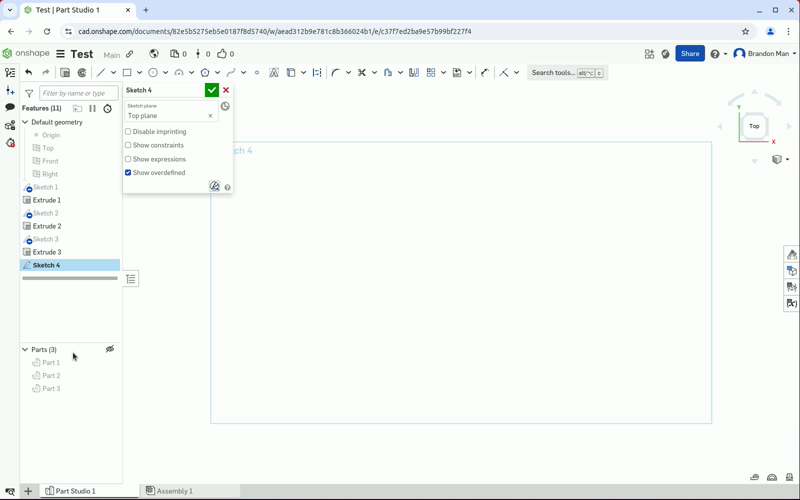
key(c)
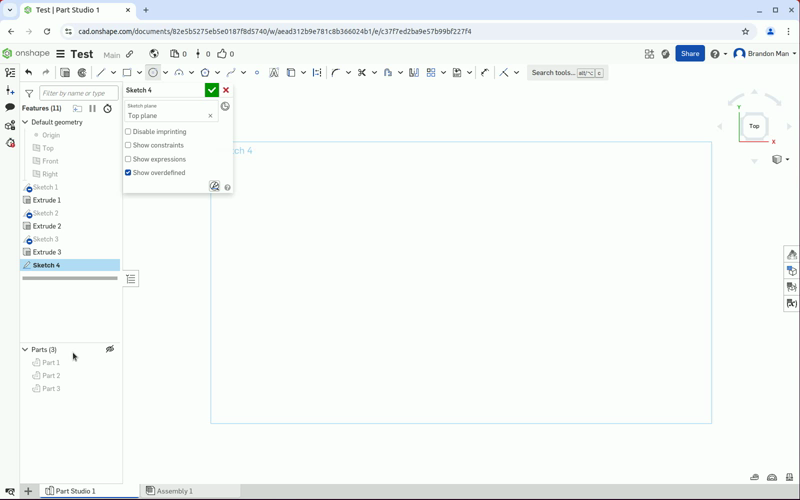
key_down(shift)
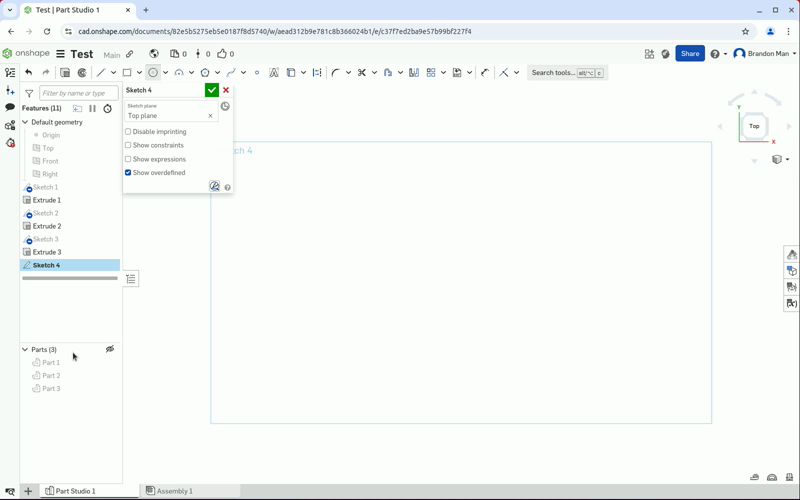
mouse_move(461, 205)
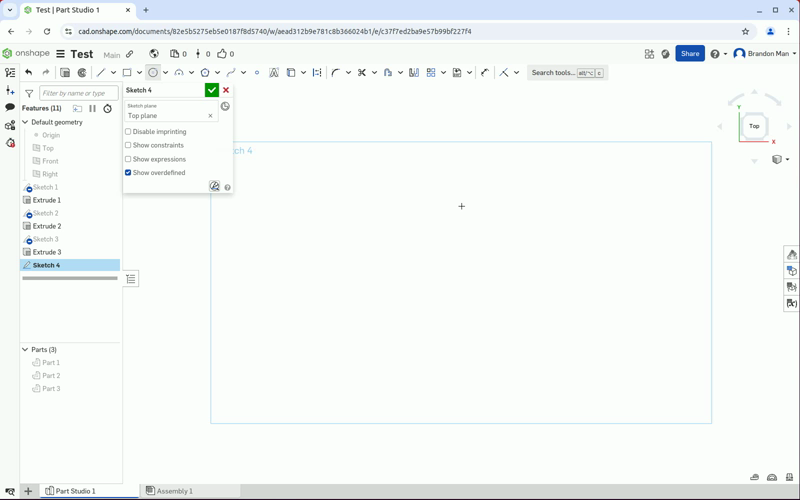
click(461, 205)
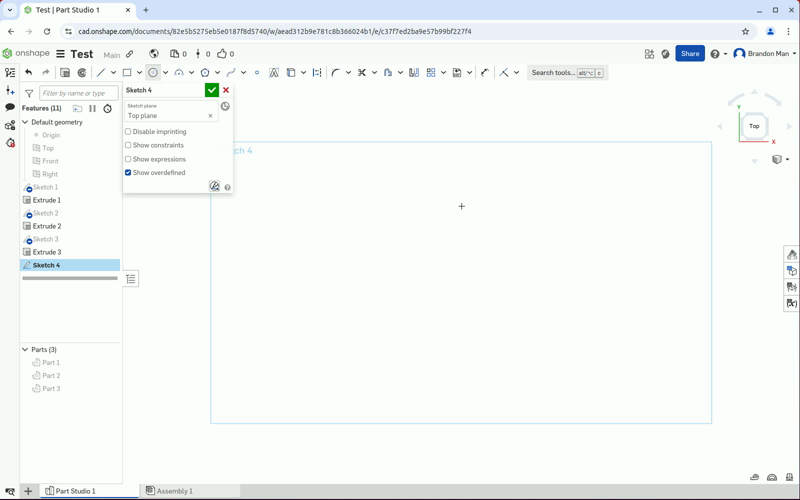
key_up(shift)
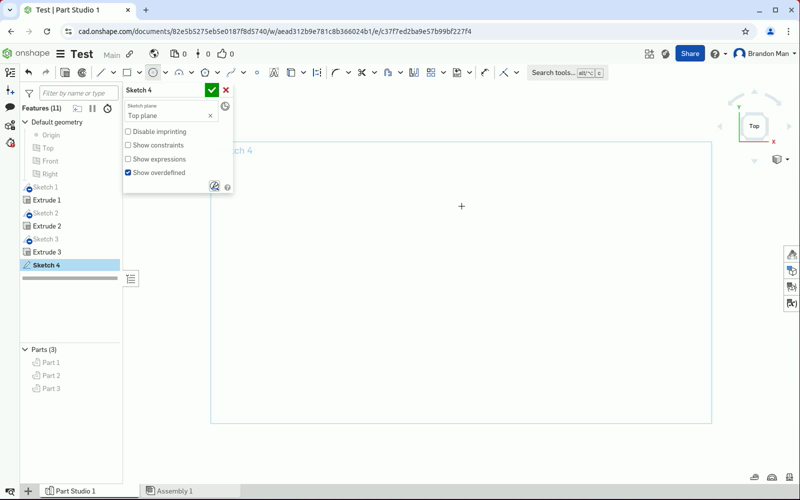
mouse_move(480, 205)
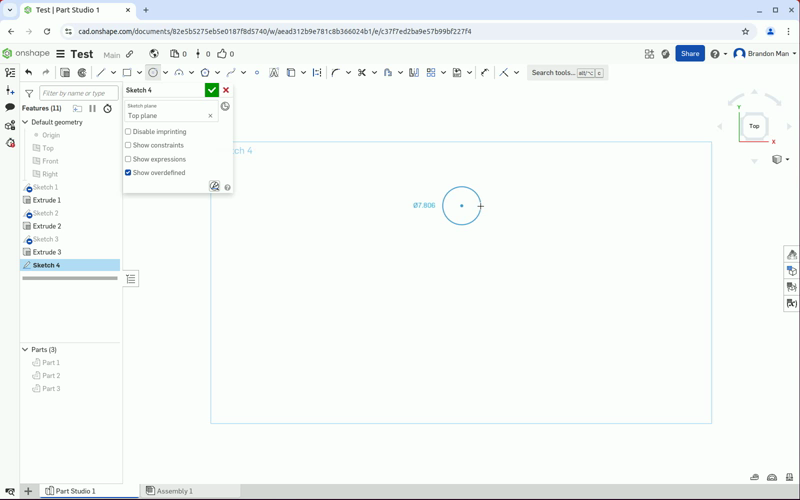
click(480, 205)
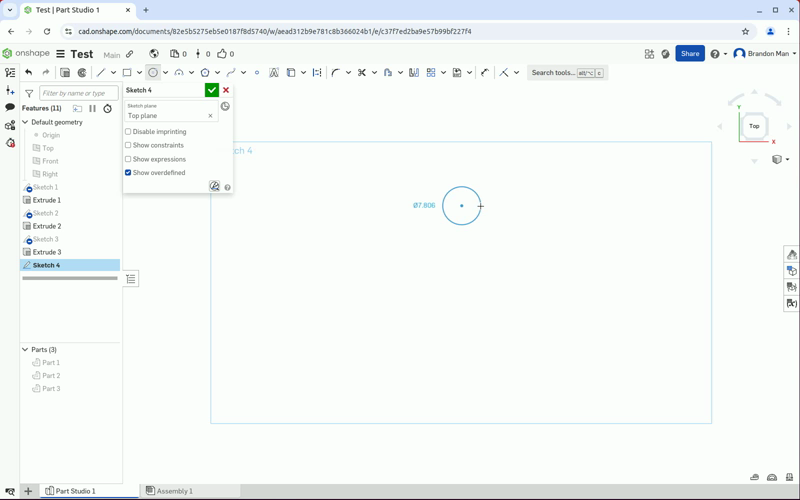
key(esc)
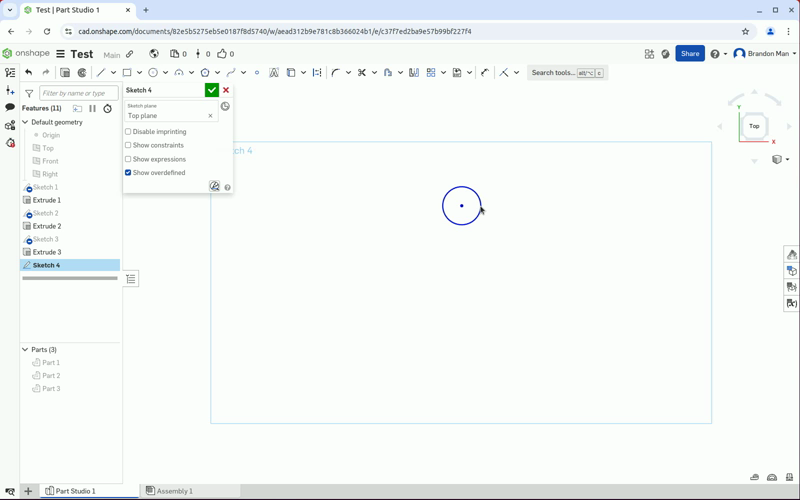
key(c)
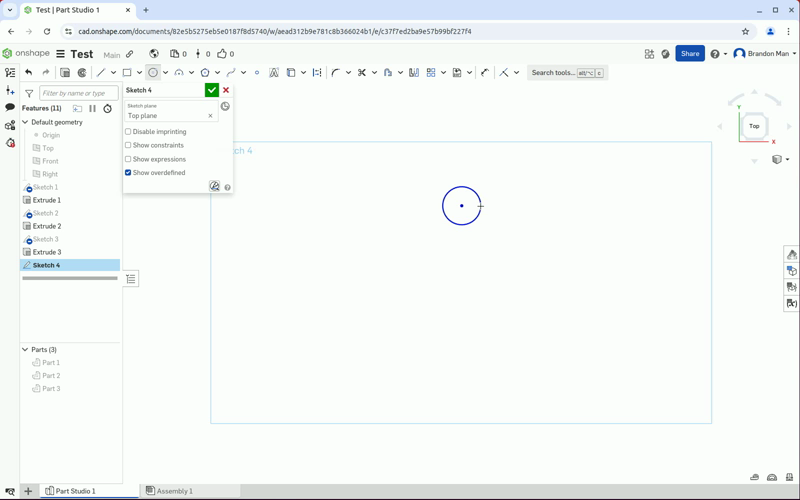
key_down(shift)
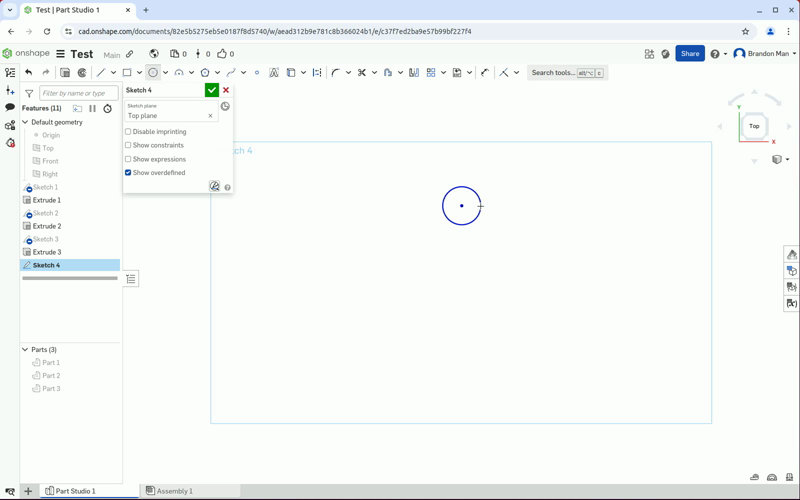
mouse_move(461, 205)
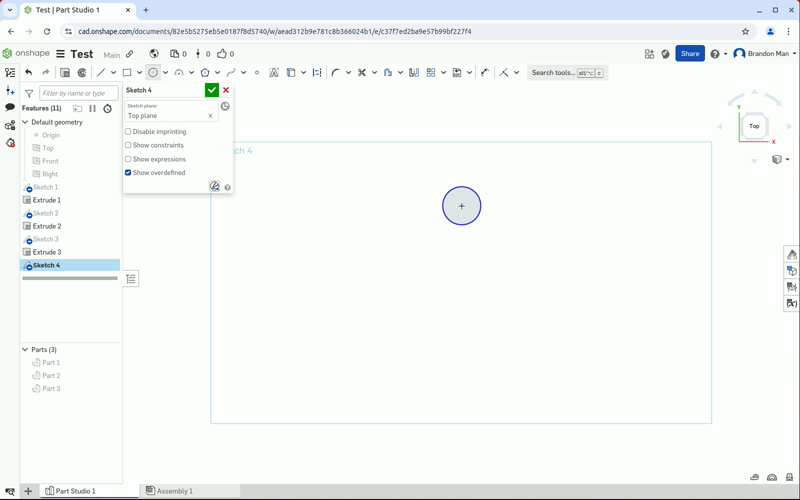
click(461, 205)
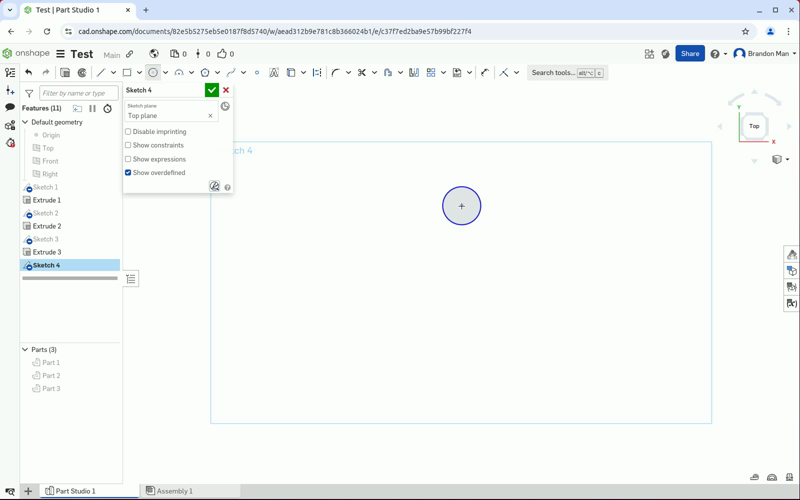
key_up(shift)
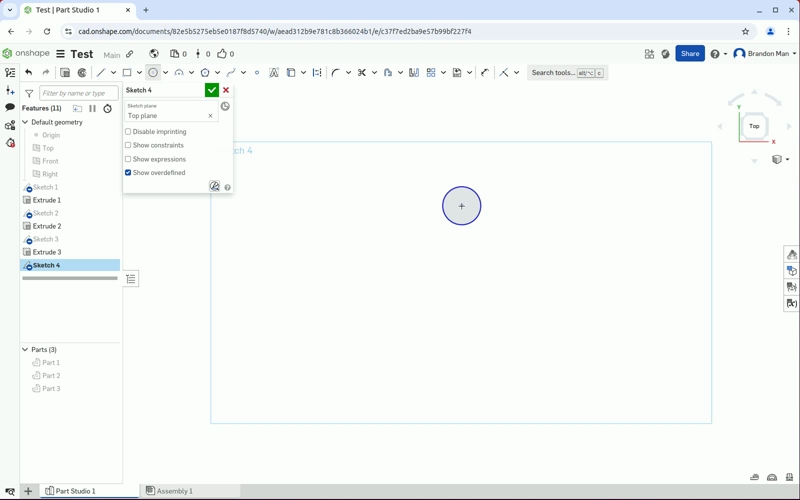
mouse_move(480, 205)
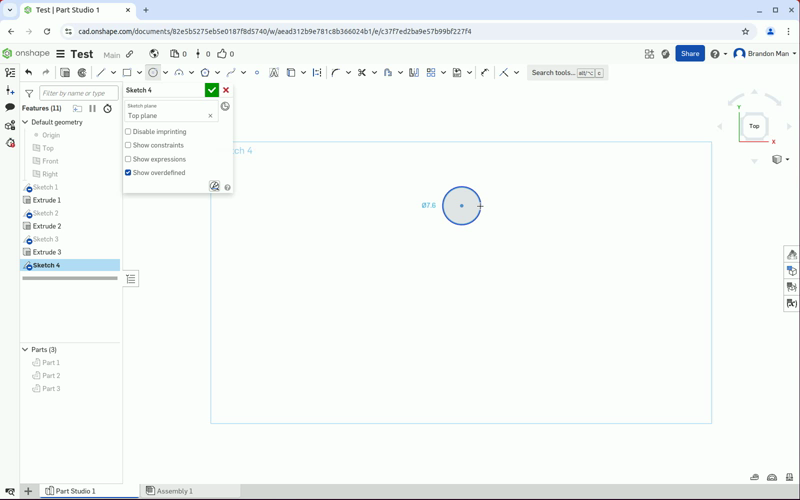
click(480, 205)
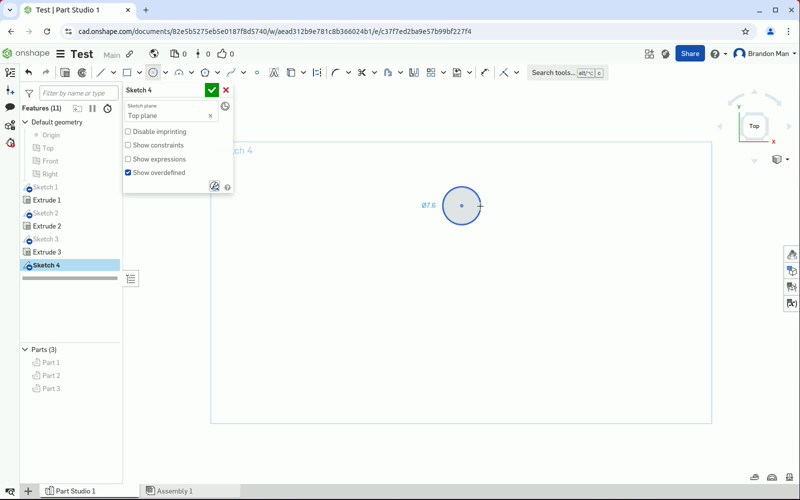
key(esc)
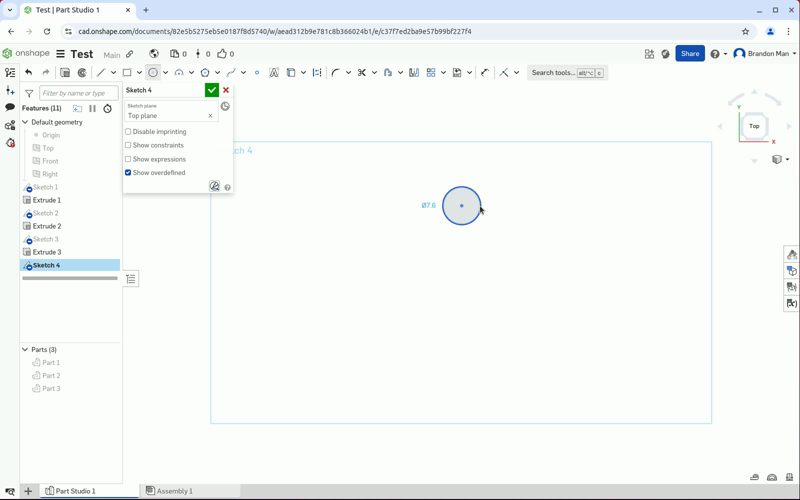
mouse_move(478, 213)
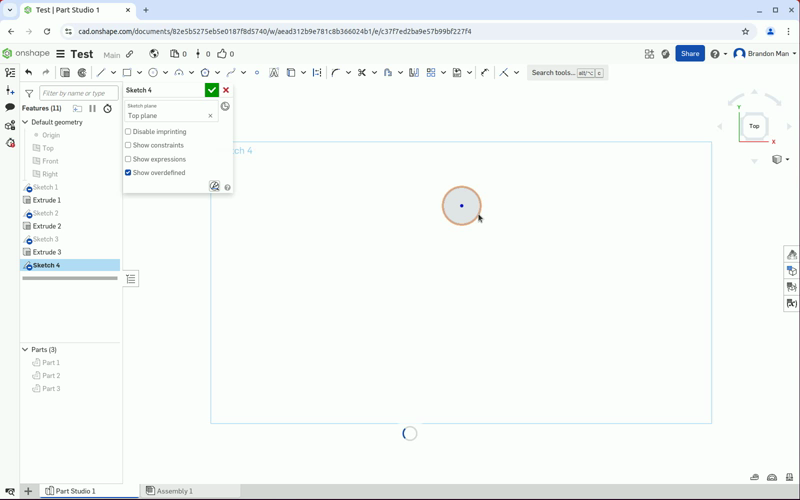
scroll(6)
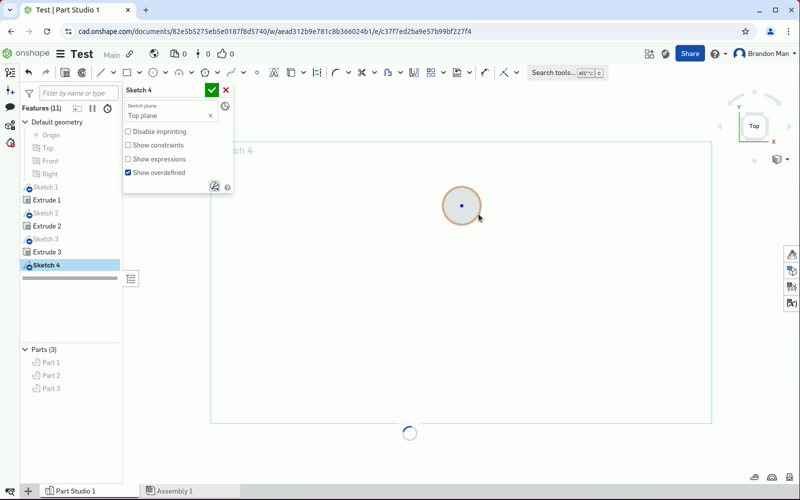
scroll(6)
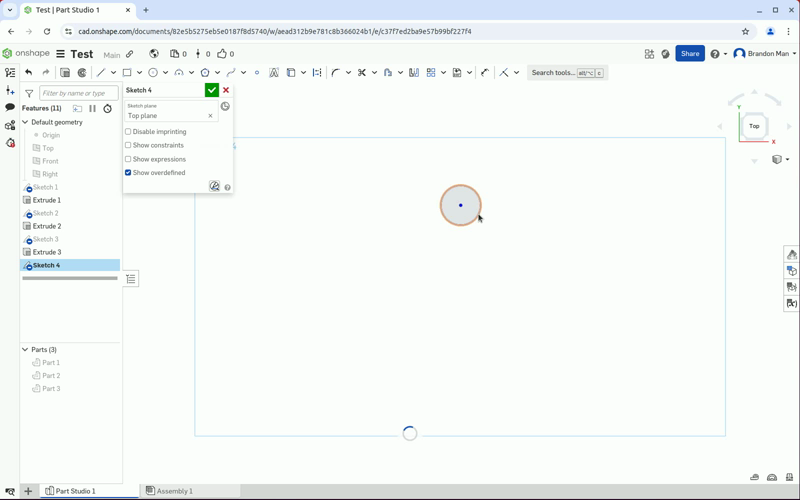
scroll(6)
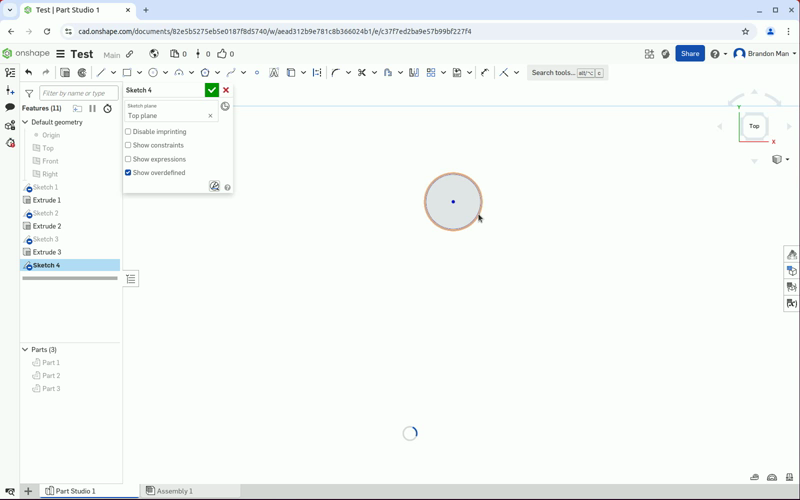
scroll(6)
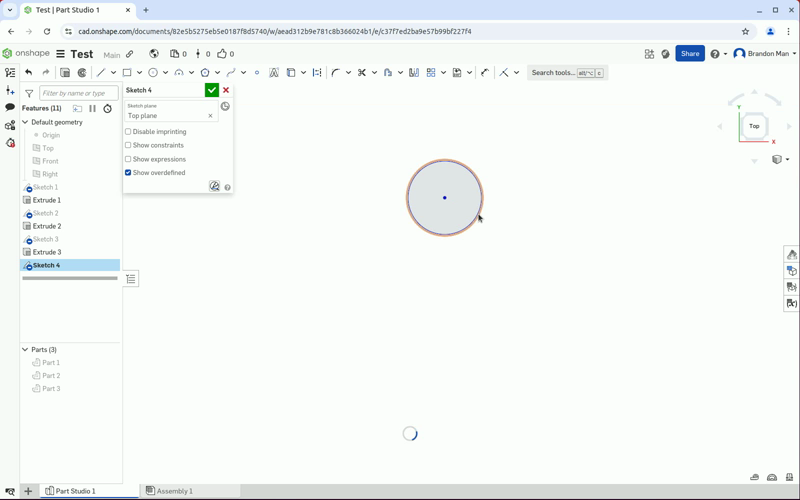
scroll(6)
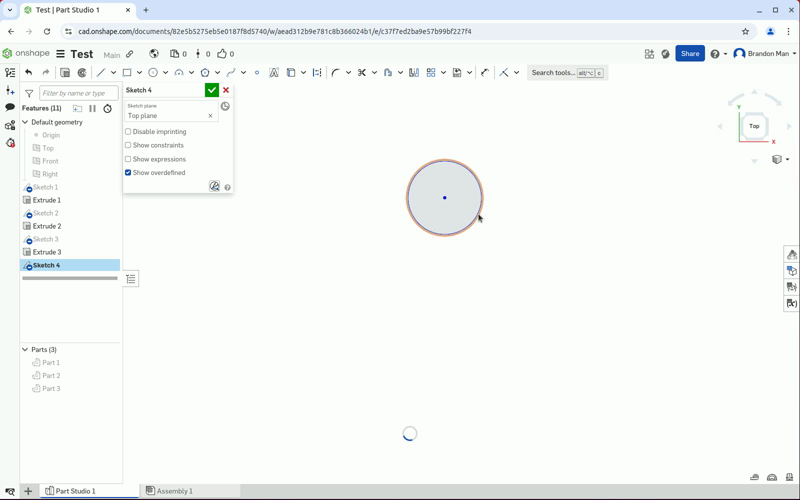
scroll(6)
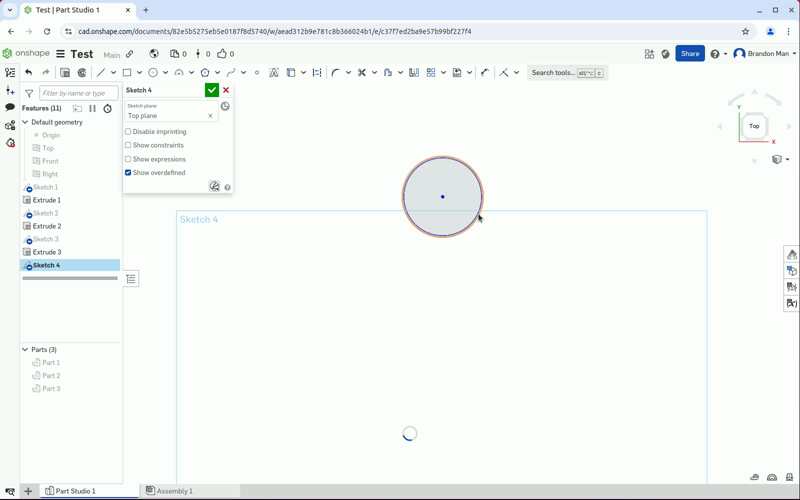
scroll(6)
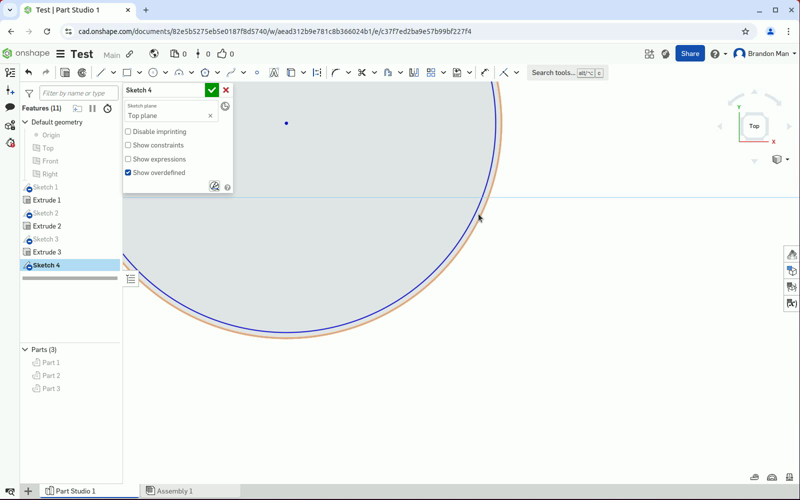
click(478, 213)
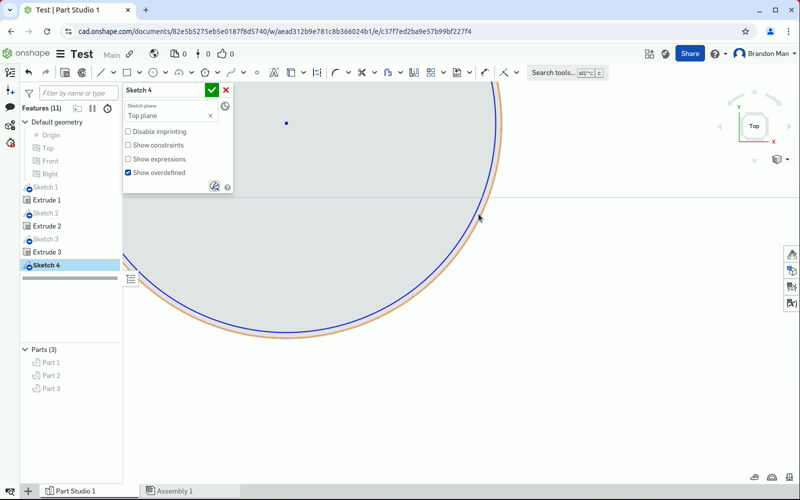
scroll(-6)
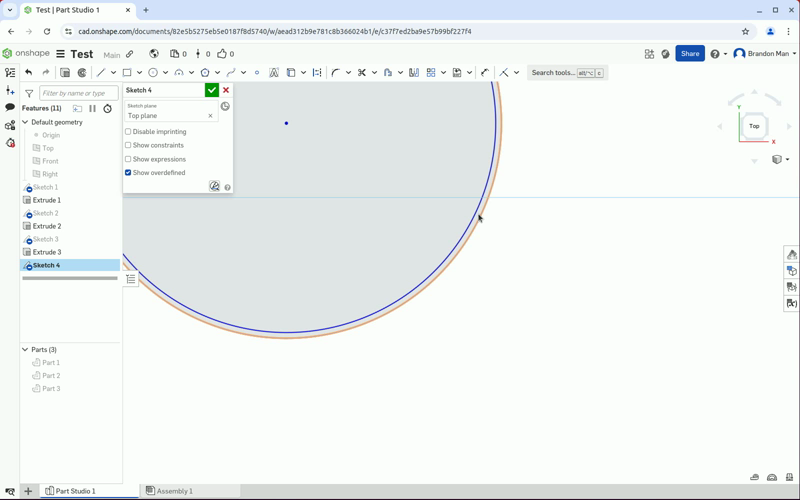
scroll(-6)
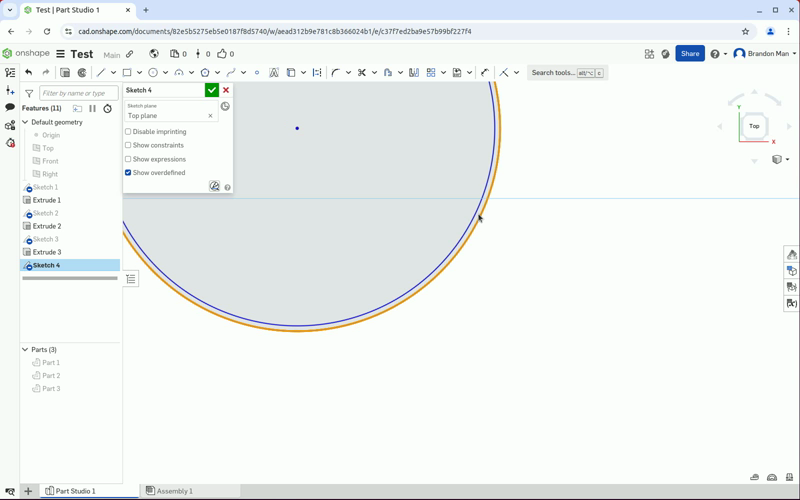
scroll(-6)
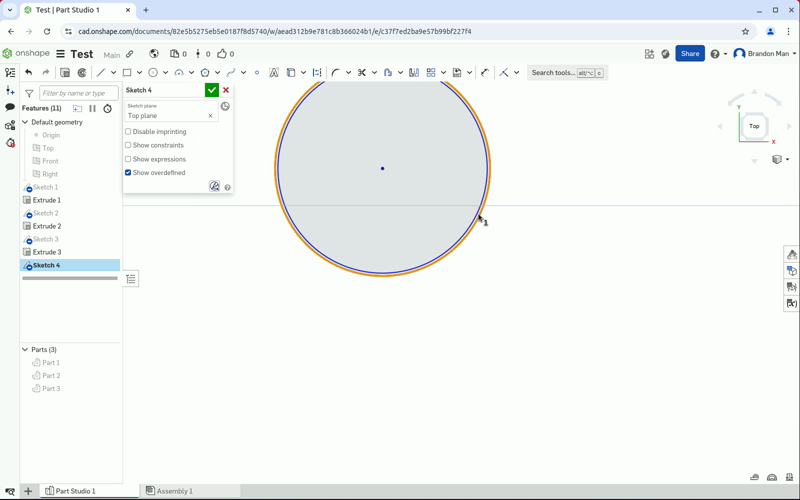
scroll(-6)
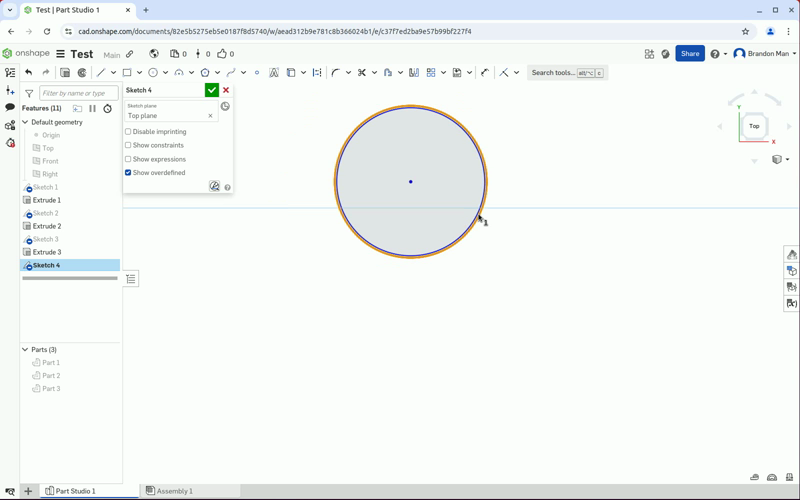
scroll(-6)
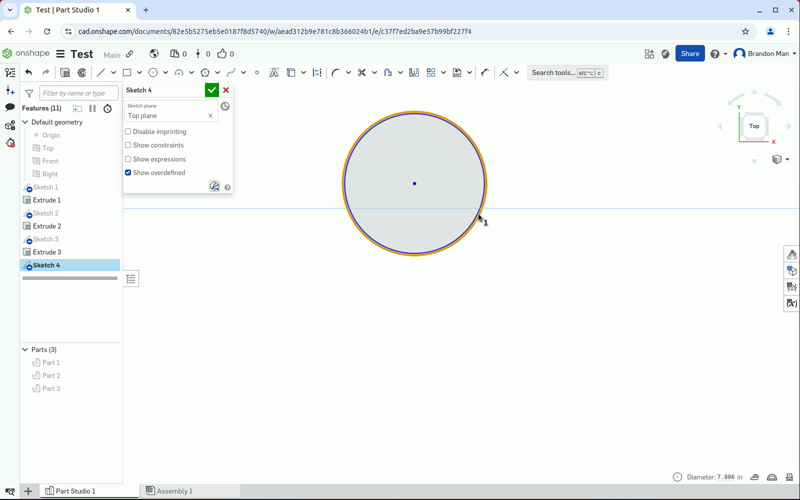
scroll(-6)
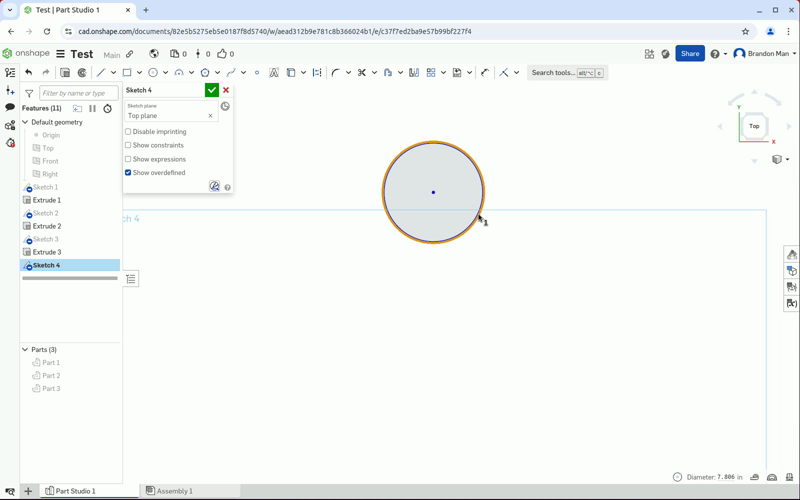
scroll(-6)
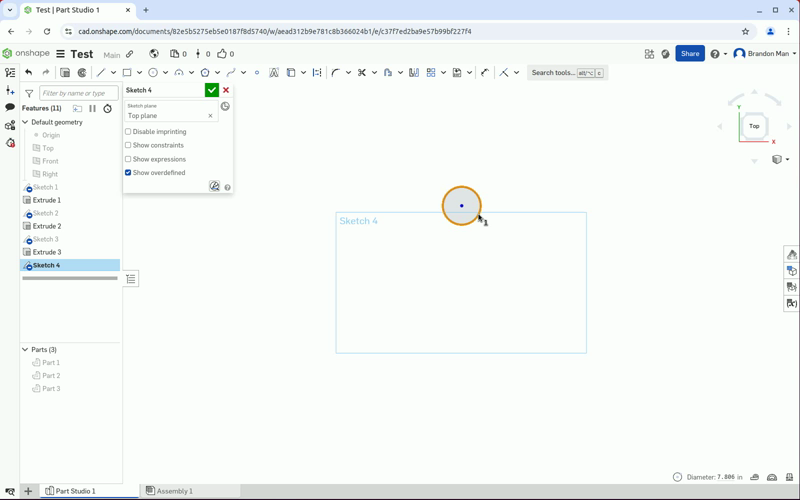
mouse_move(73, 352)
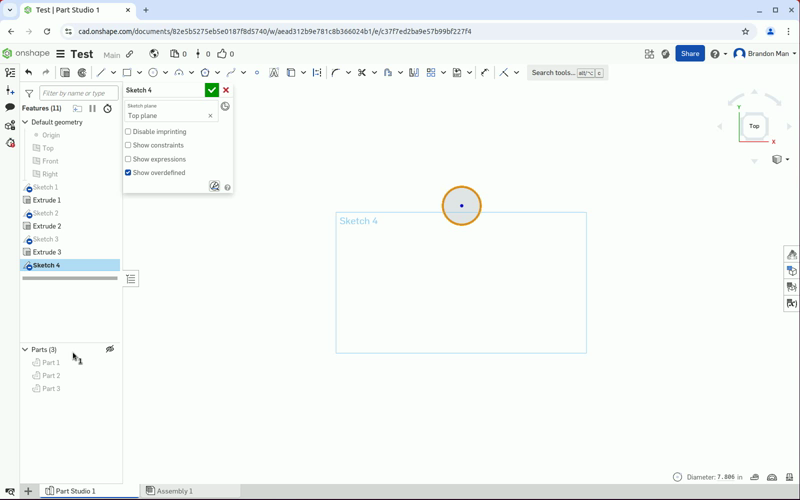
key(shift+y)
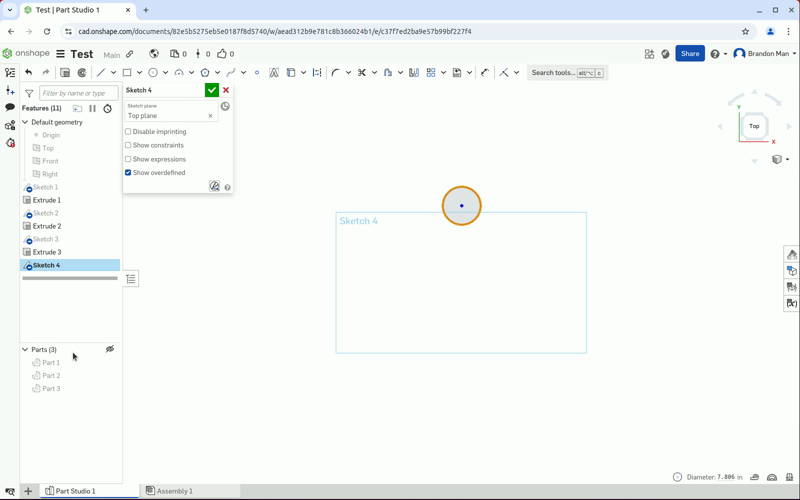
key(shift+e)
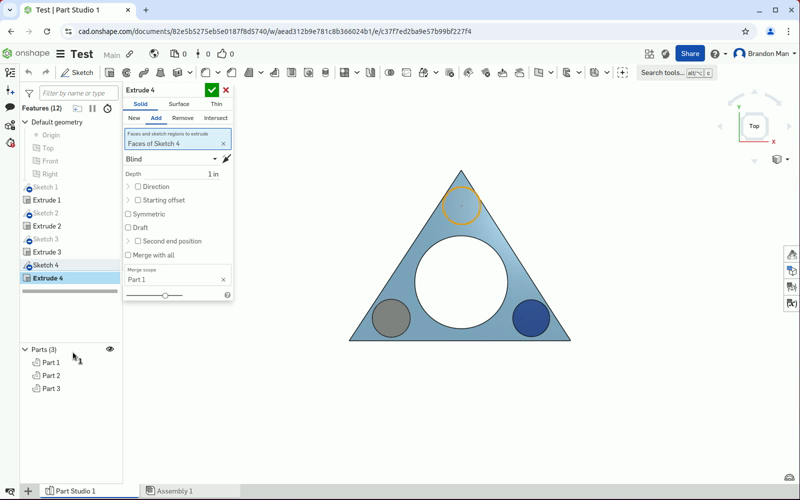
mouse_move(143, 106)
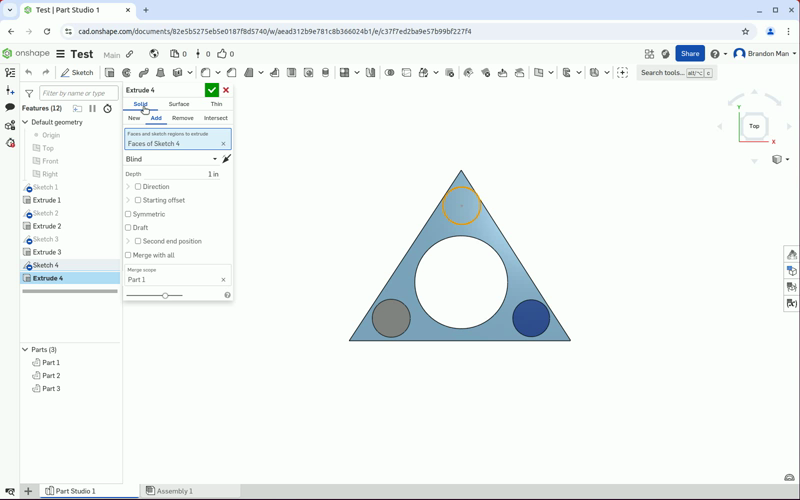
click(143, 106)
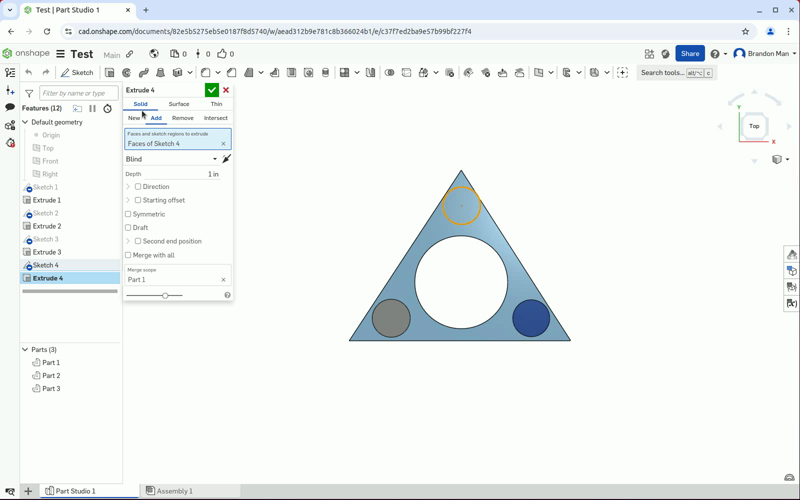
mouse_move(137, 120)
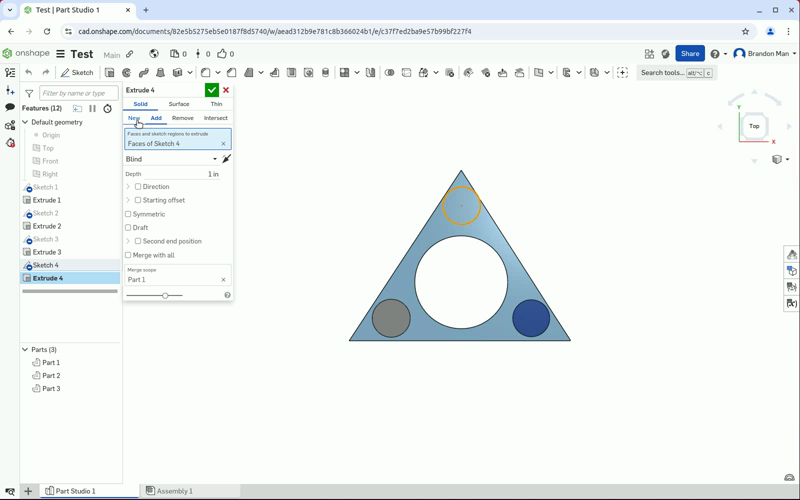
click(137, 120)
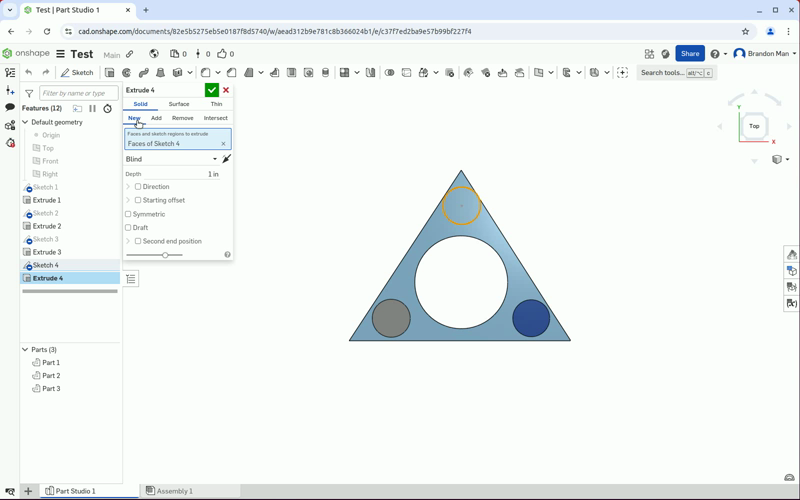
key(tab, 4)
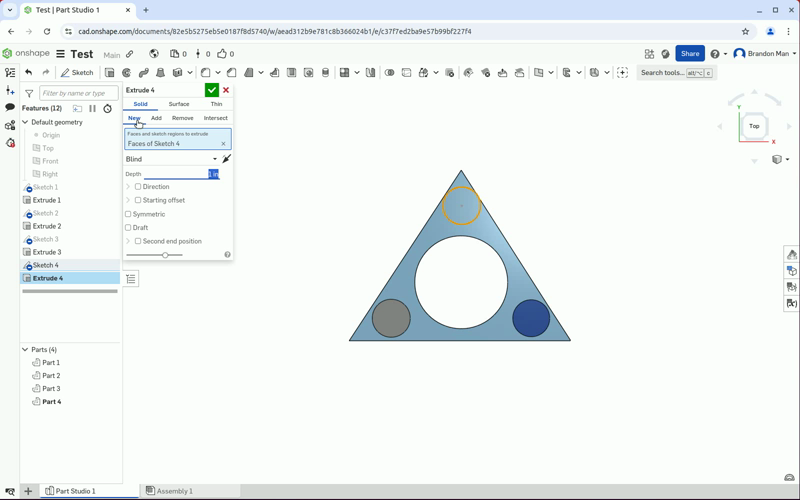
text(6.74)
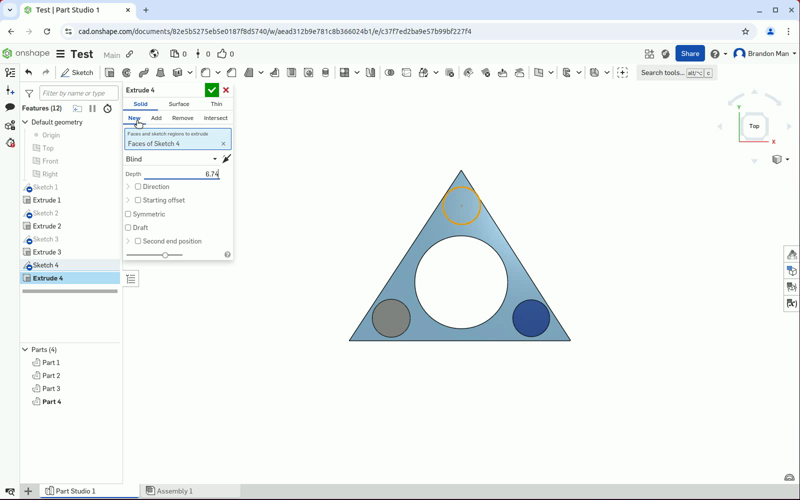
key(enter)
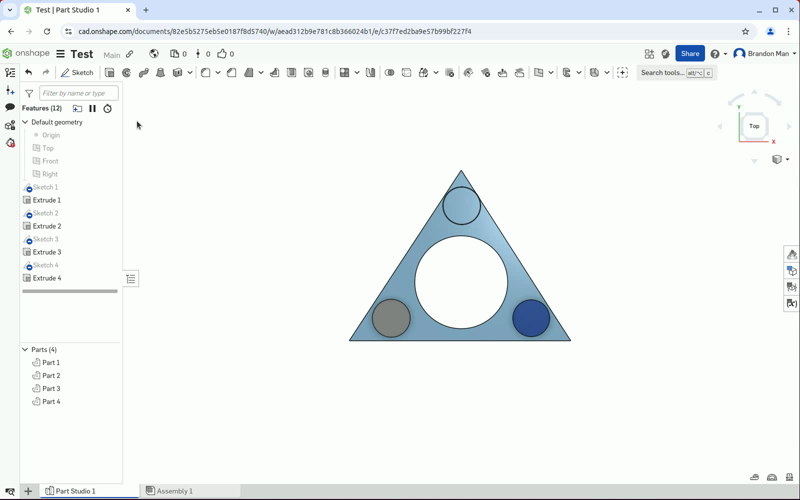
key(shift+h)
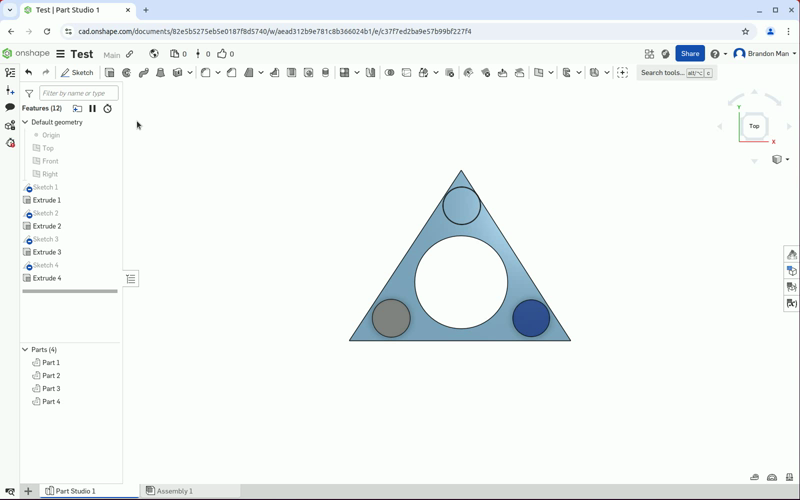
key(shift+h)
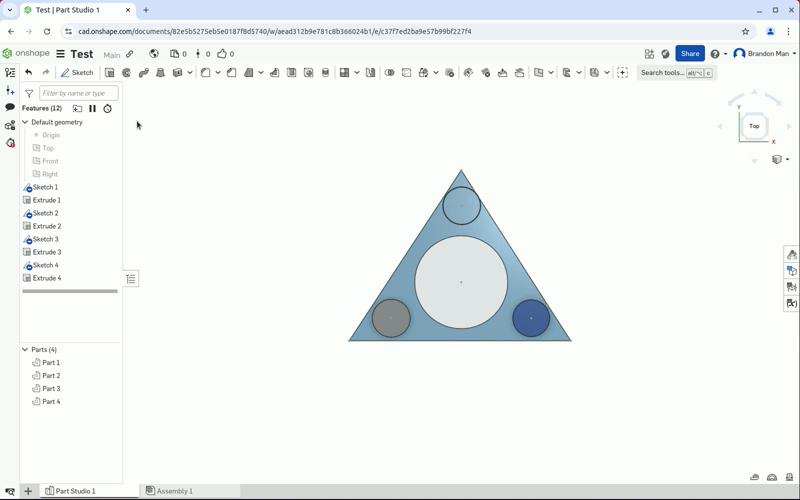
key(shift+7)
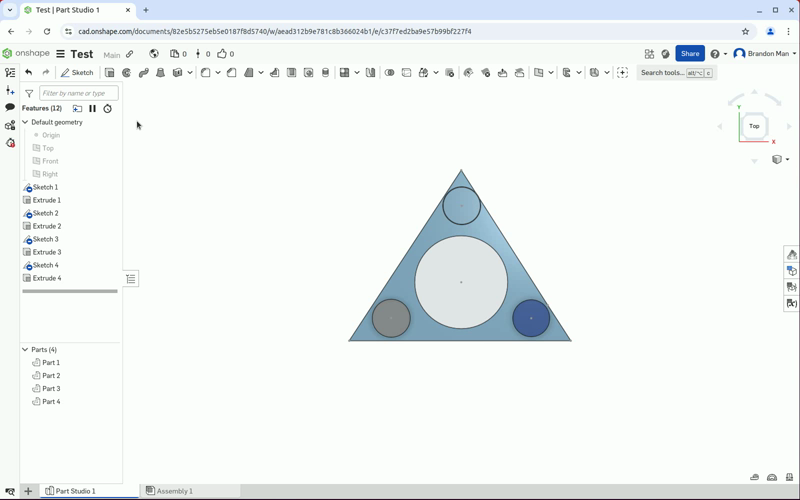
key(up, 3)
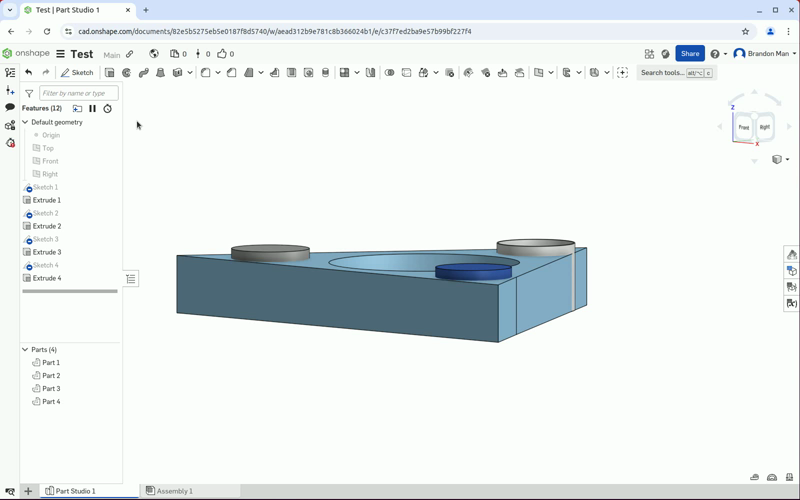
key(left, 3)
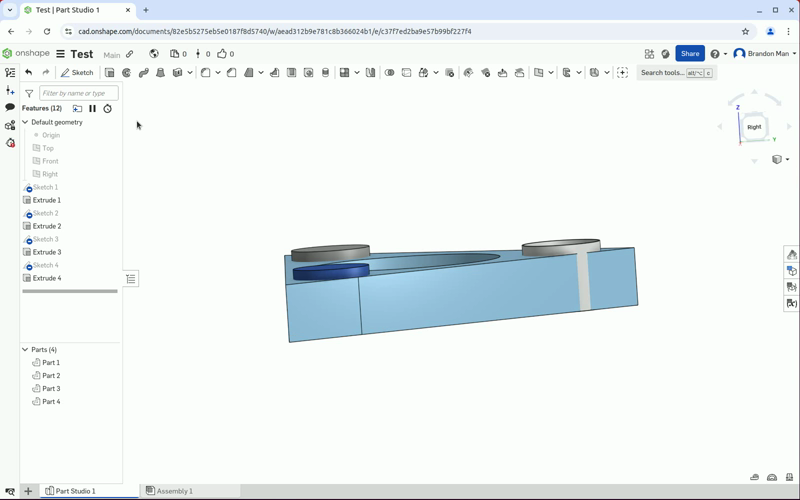
key(right, 3)
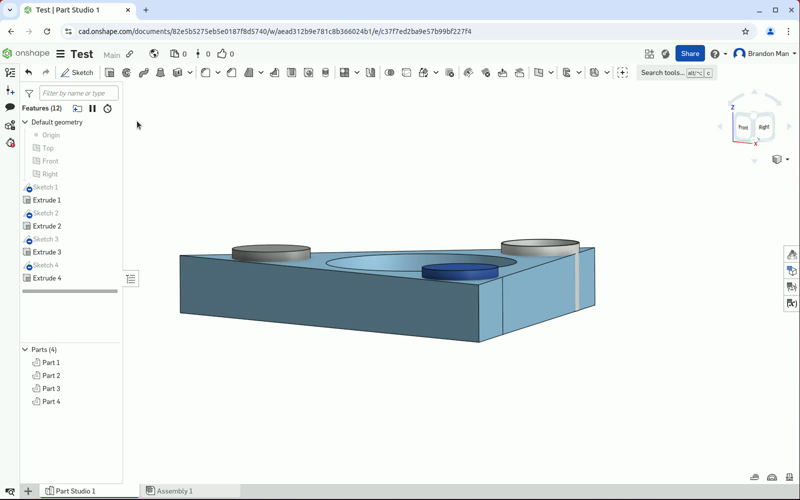
key(down, 3)
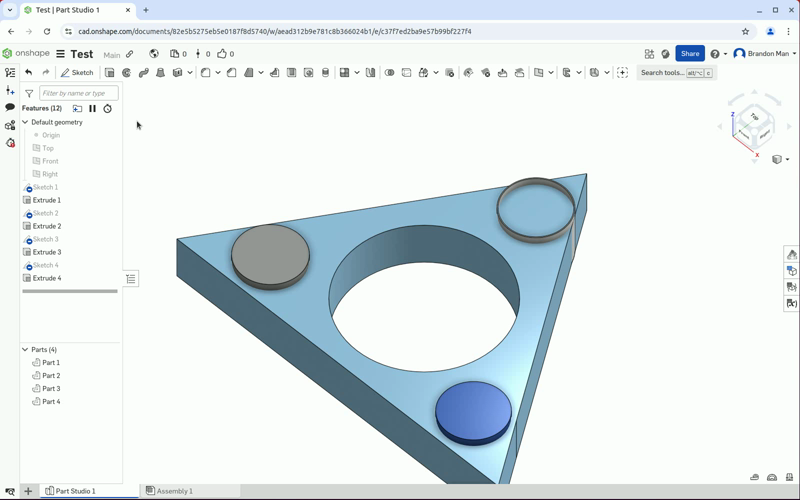
mouse_move(73, 189)
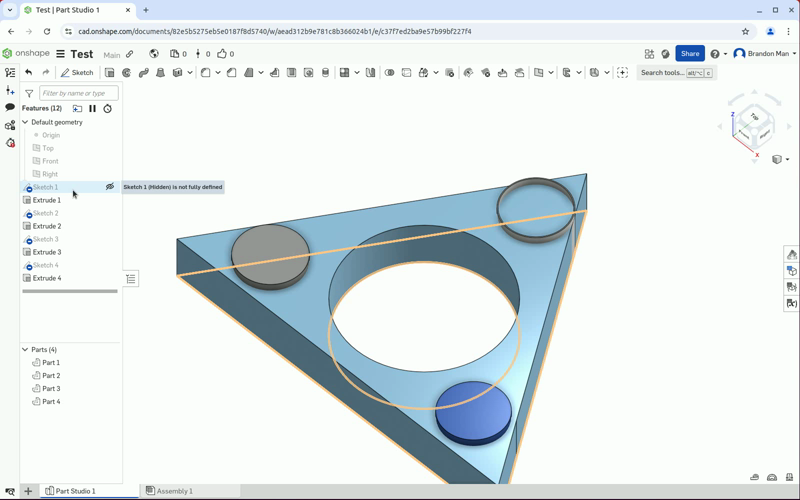
click(73, 189)